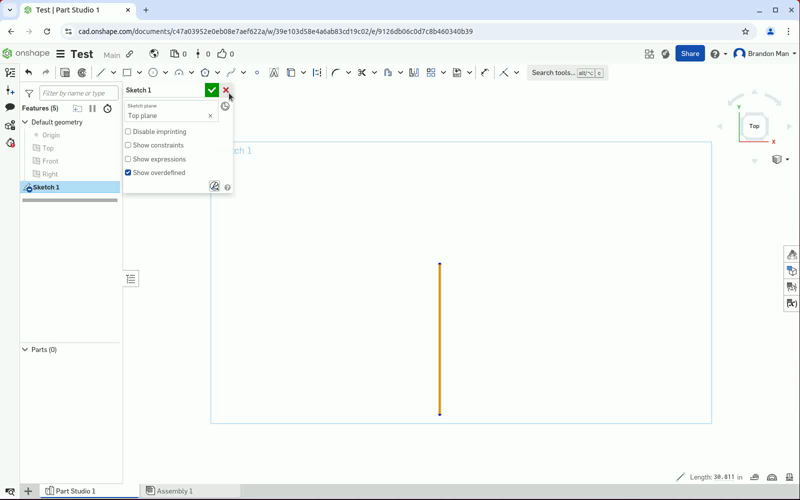
key(shift+h)
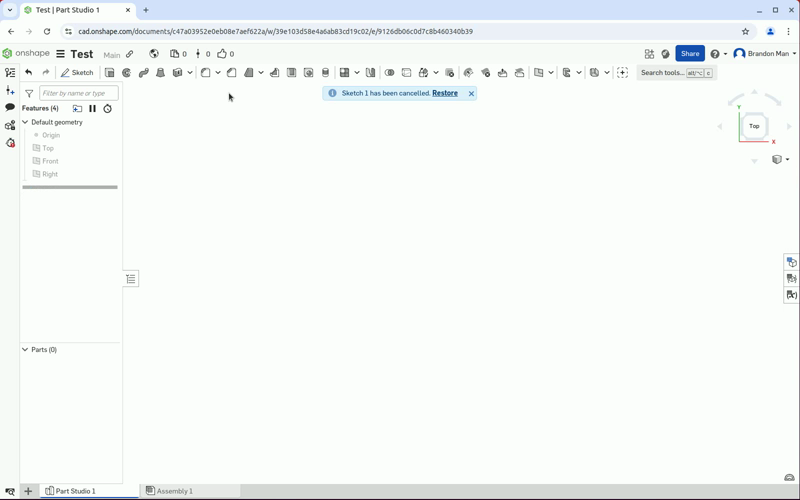
mouse_move(73, 352)
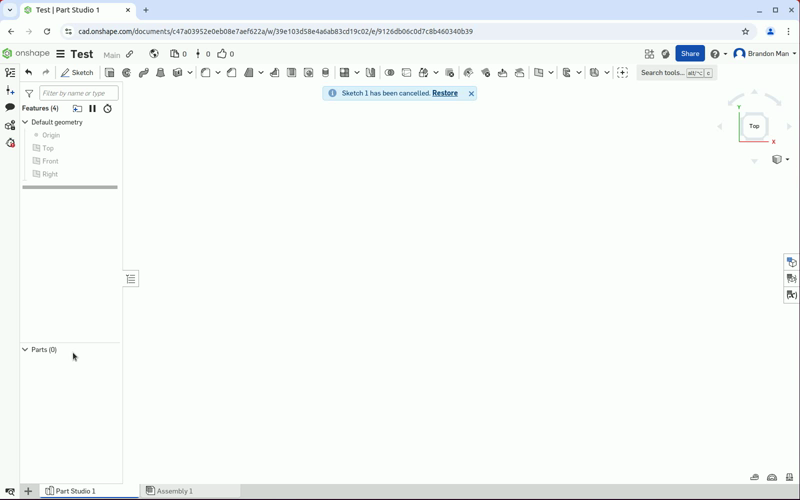
key(y)
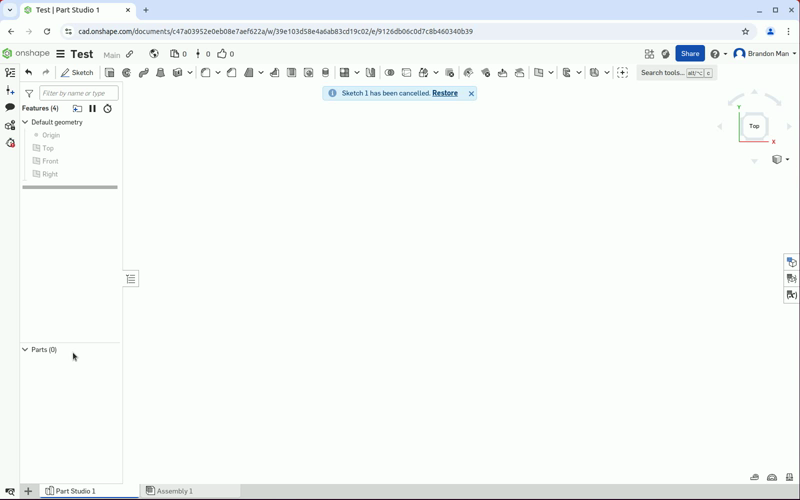
key(shift+p)
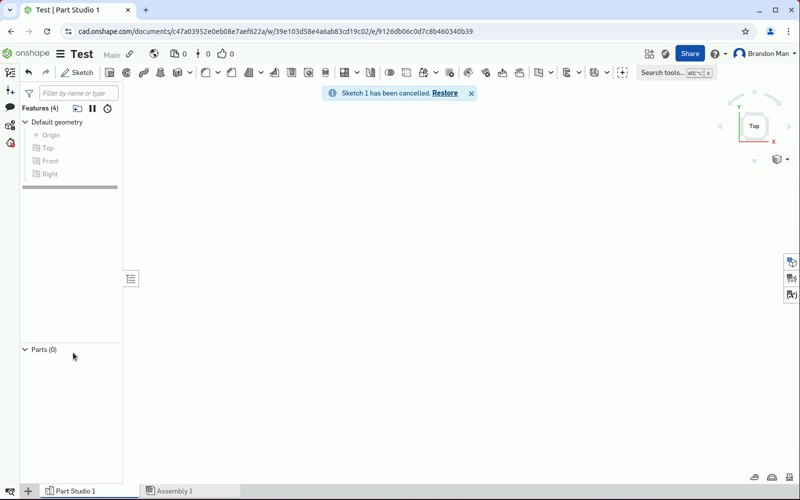
key(space)
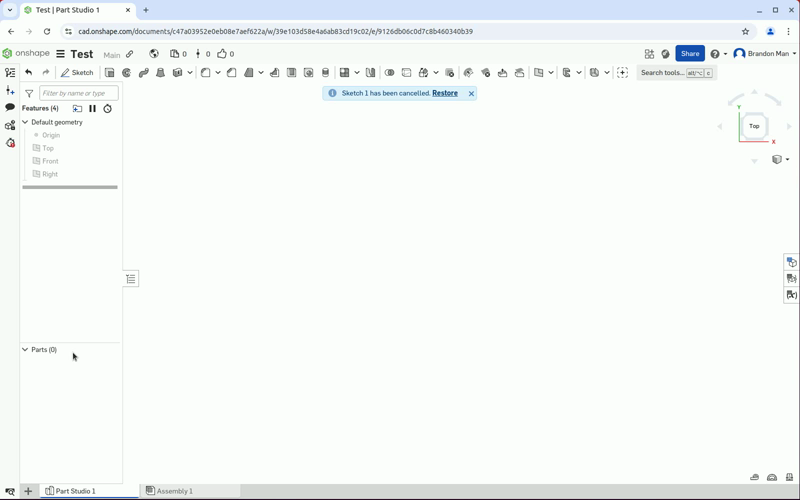
key_down(shift)
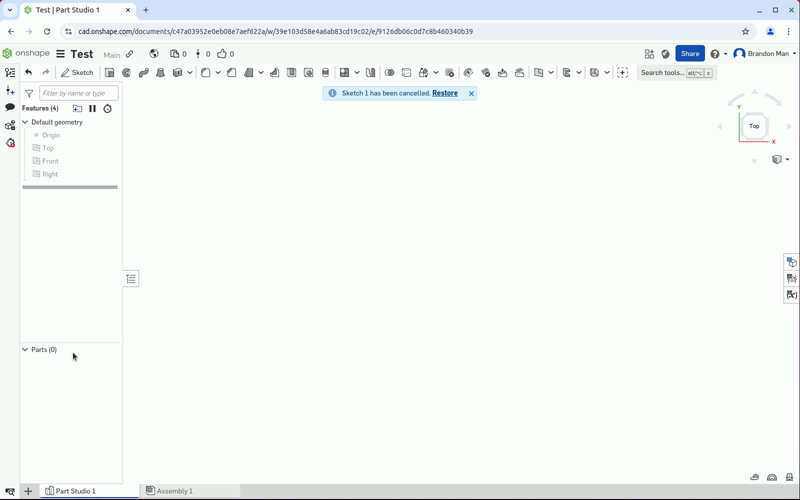
key(up)
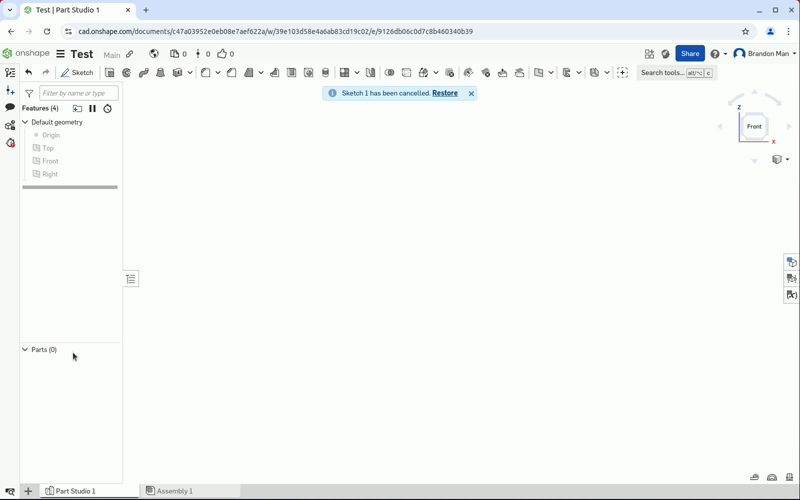
key_up(shift)
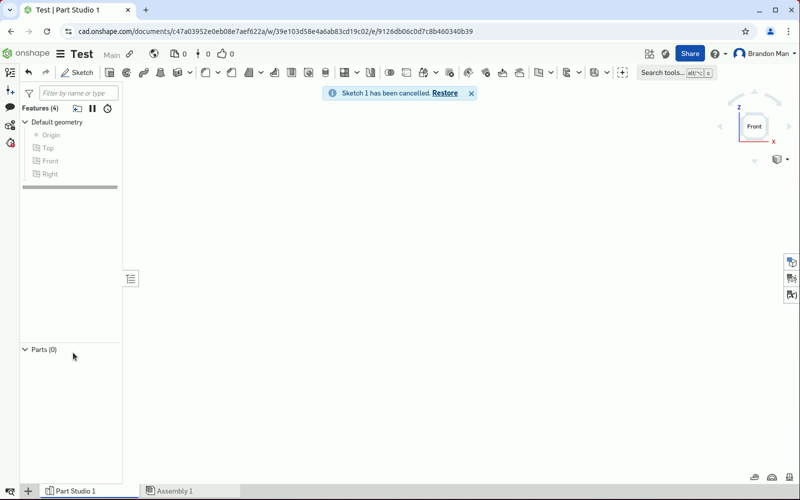
key(space)
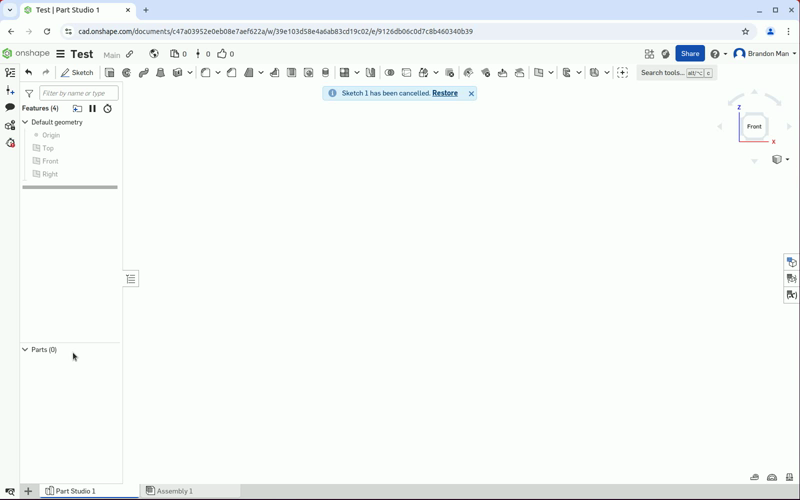
key_down(shift)
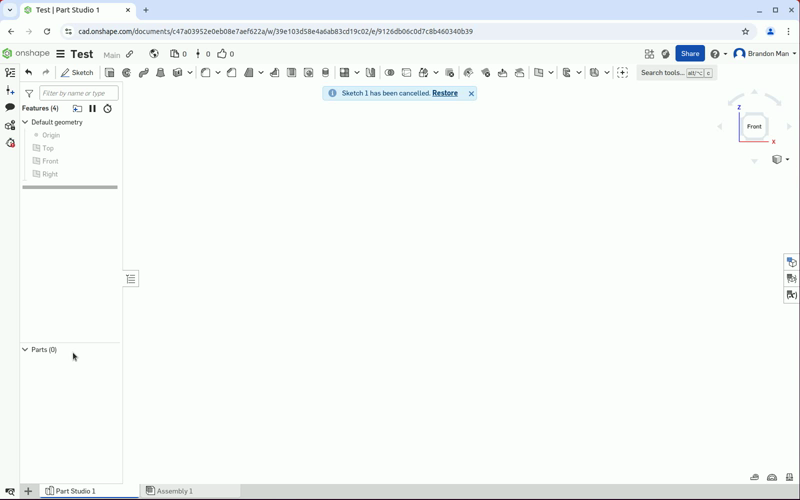
key(left)
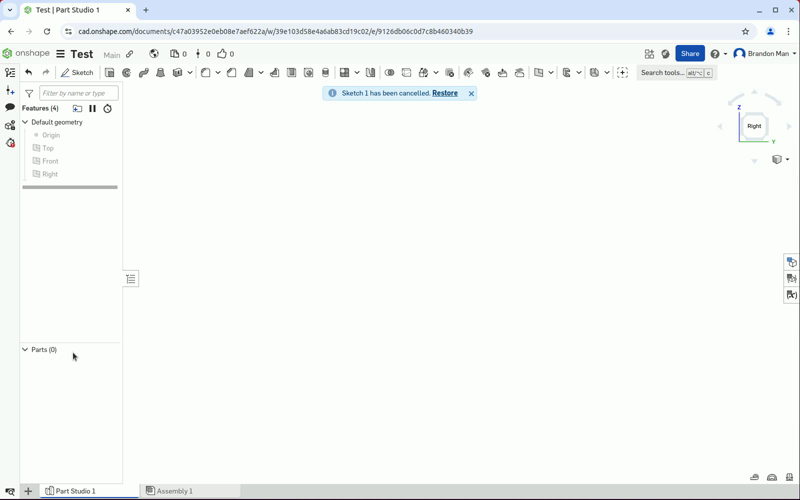
key_up(shift)
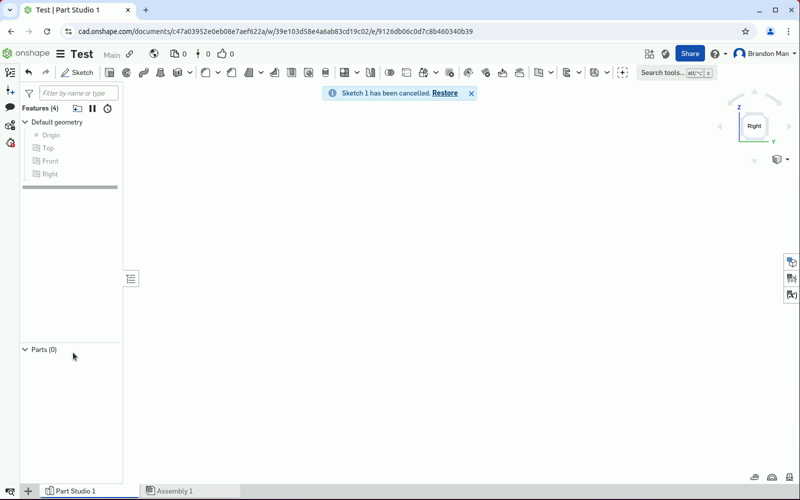
mouse_move(73, 352)
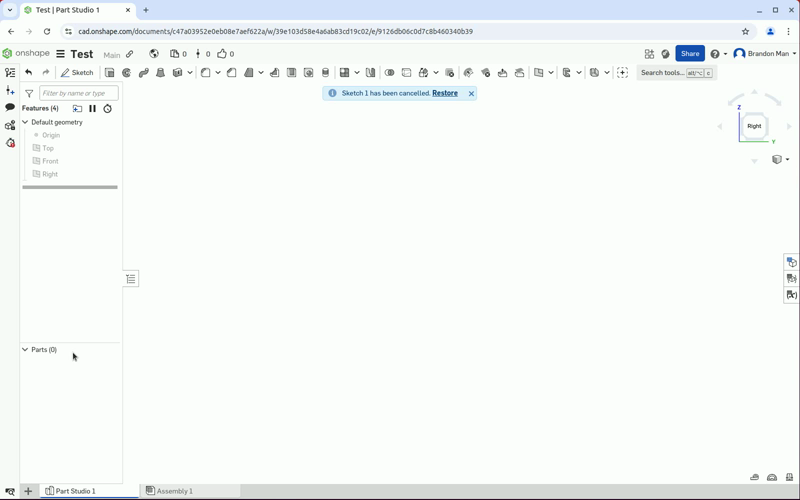
key(shift+y)
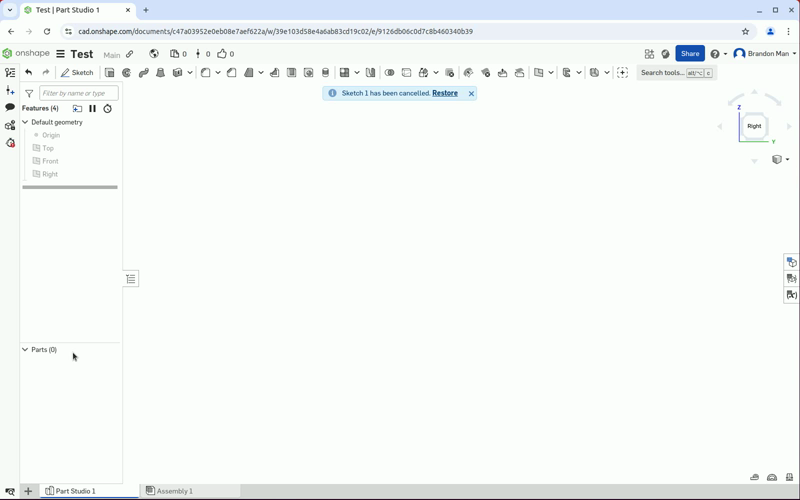
key(shift+s)
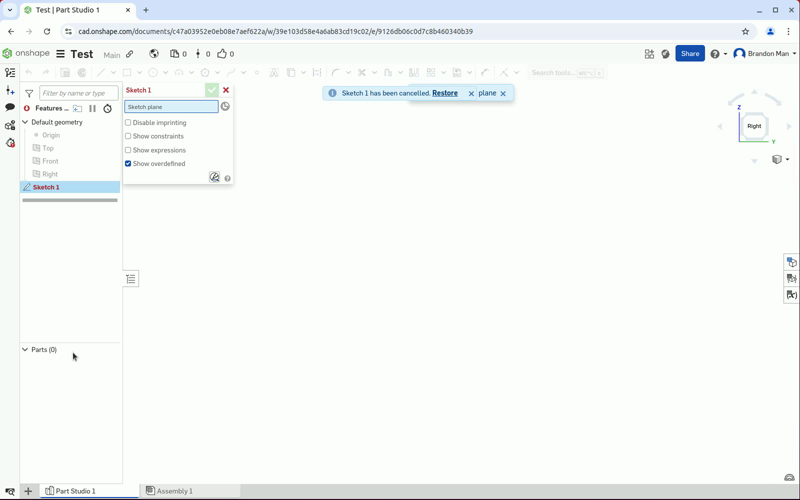
mouse_move(73, 176)
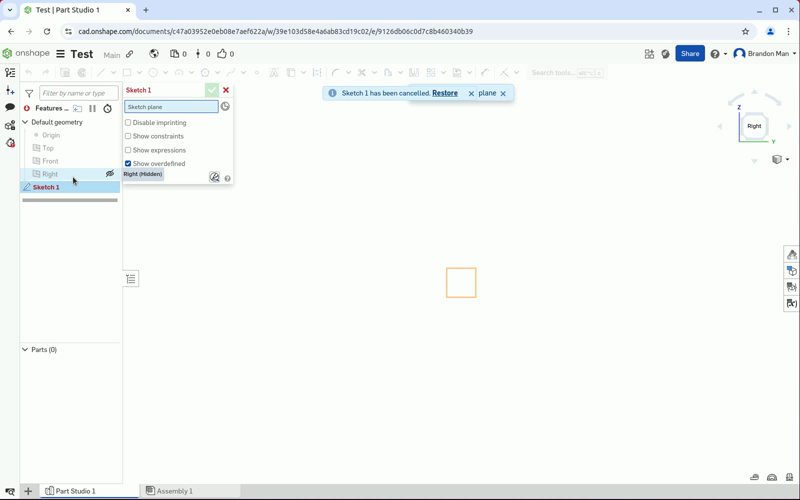
click(73, 176)
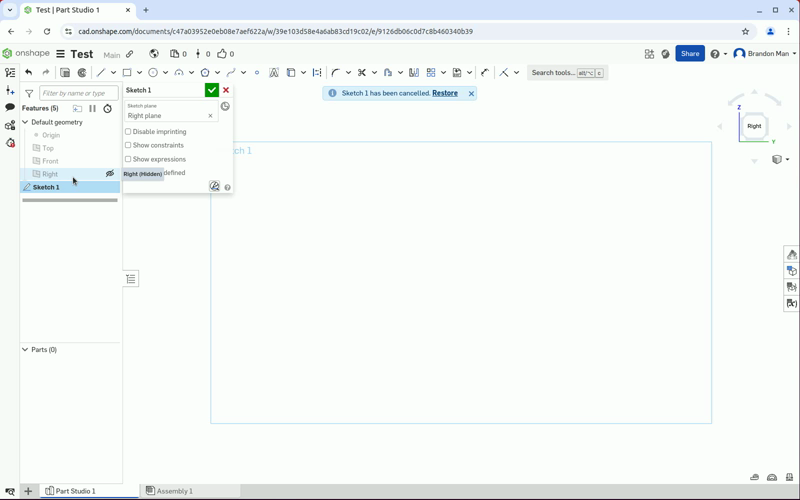
mouse_move(73, 352)
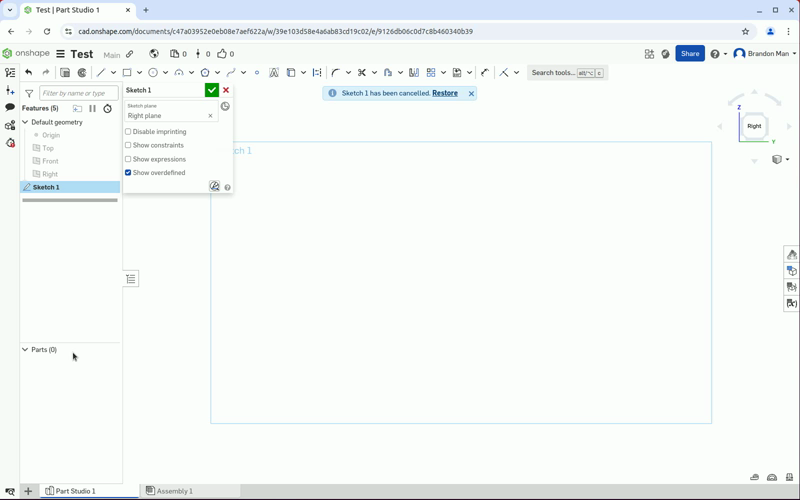
key(y)
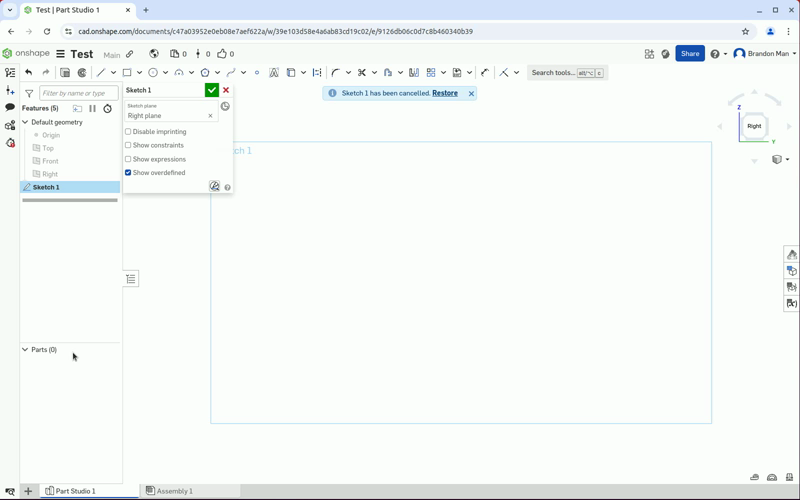
key(l)
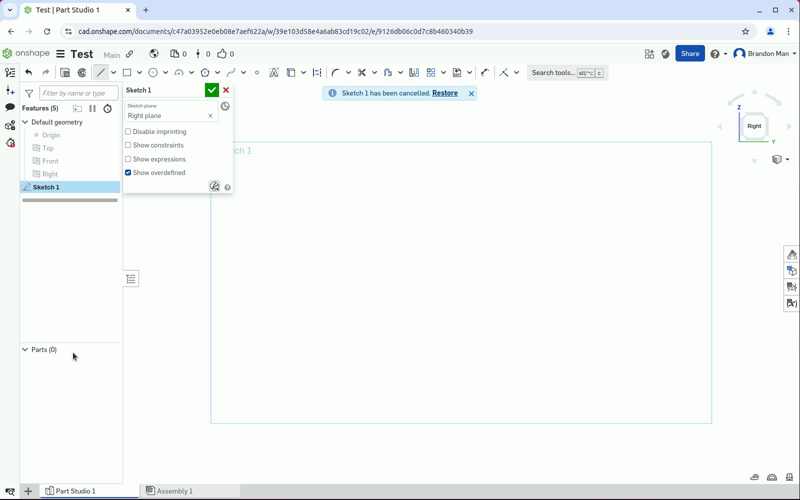
key_down(shift)
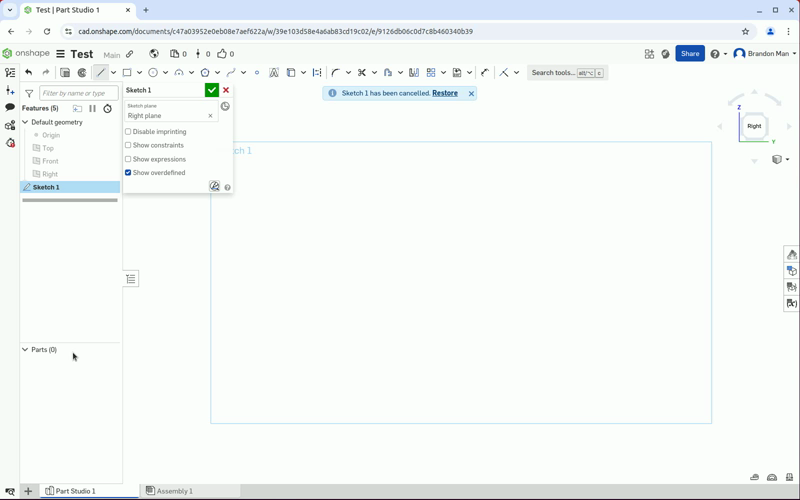
mouse_move(384, 395)
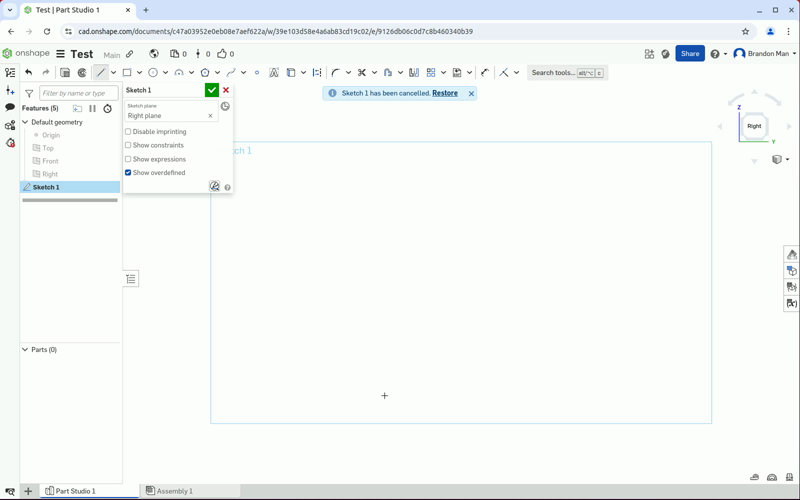
click(384, 395)
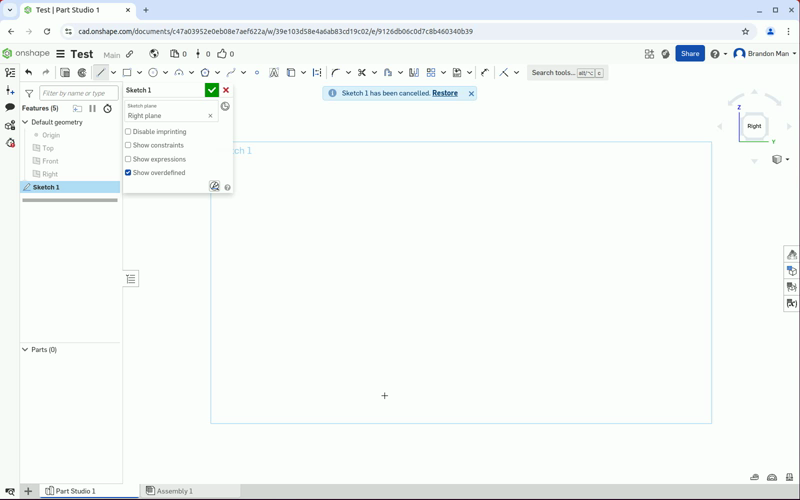
key_up(shift)
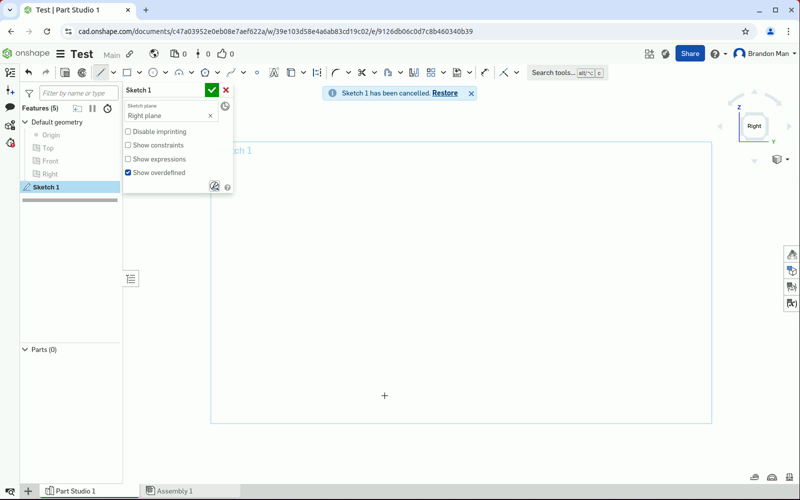
key_down(shift)
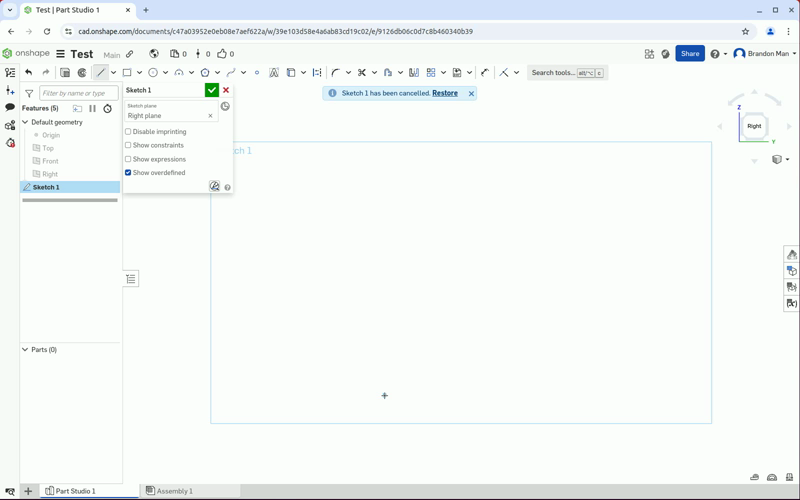
mouse_move(535, 395)
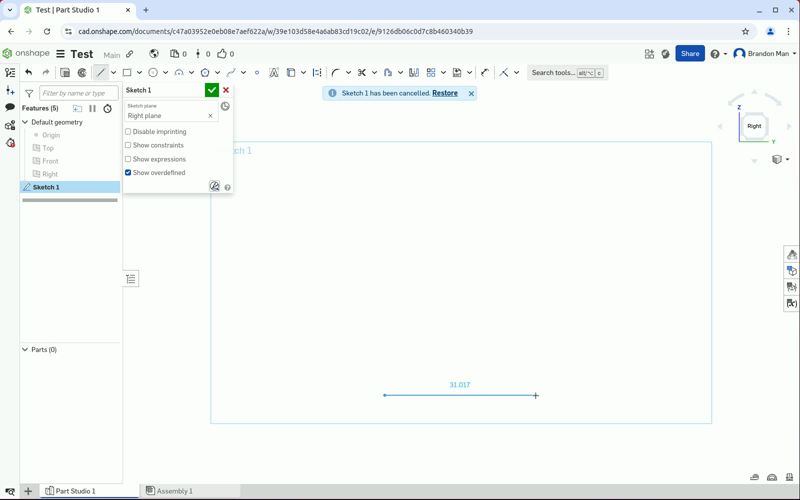
click(535, 395)
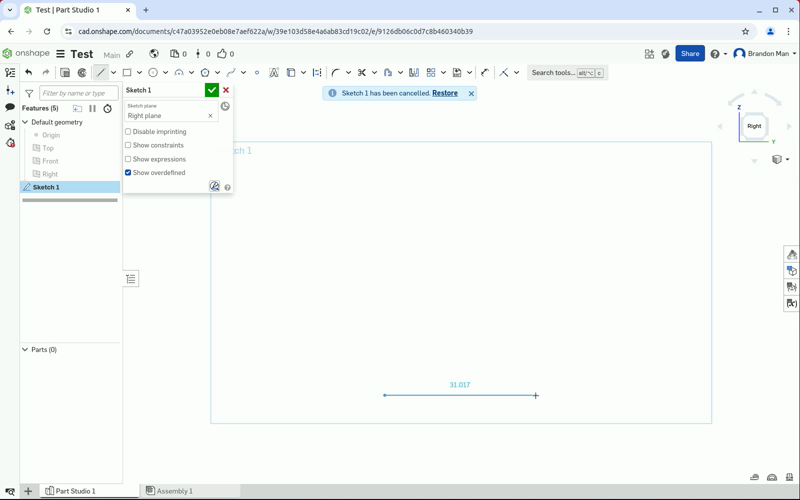
key_up(shift)
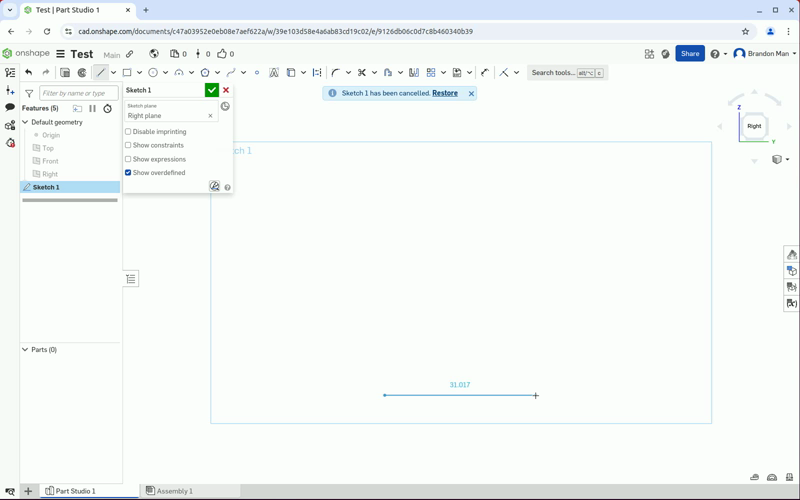
key_down(shift)
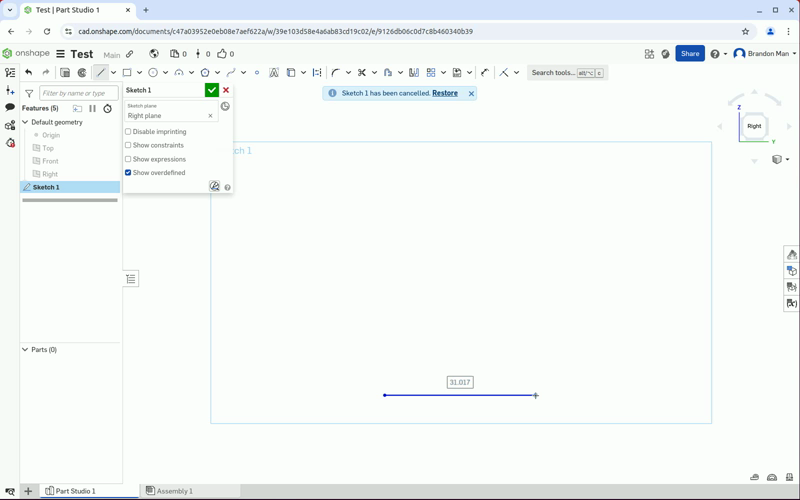
mouse_move(535, 171)
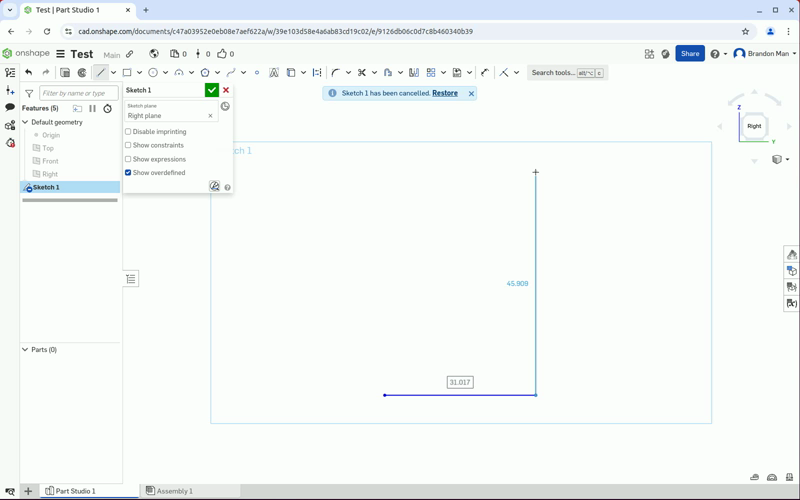
click(535, 171)
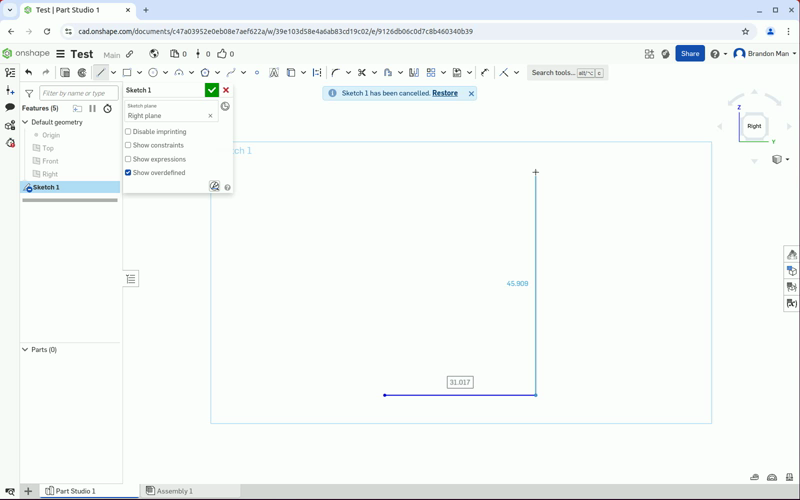
key_up(shift)
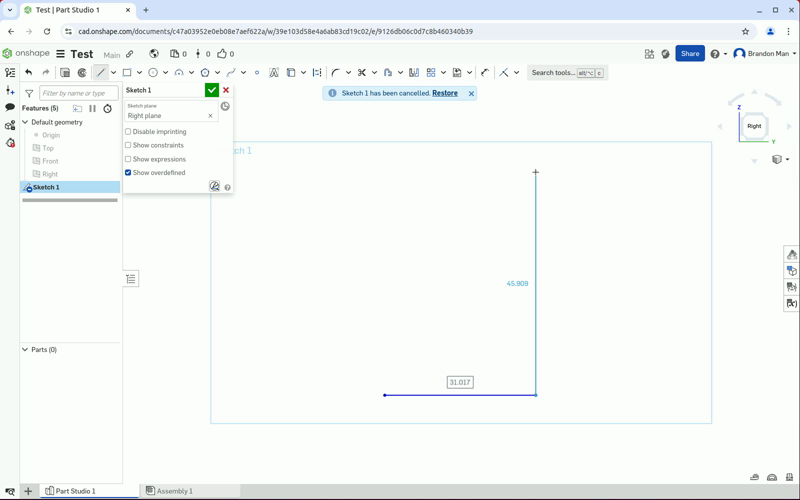
key_down(shift)
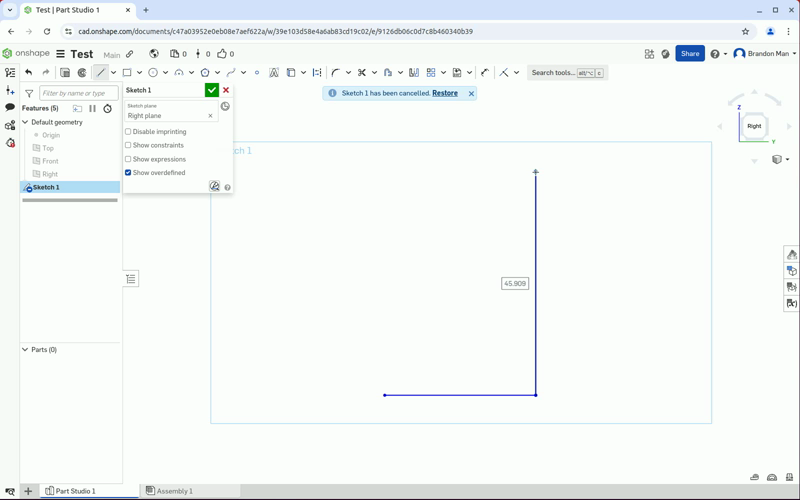
mouse_move(384, 171)
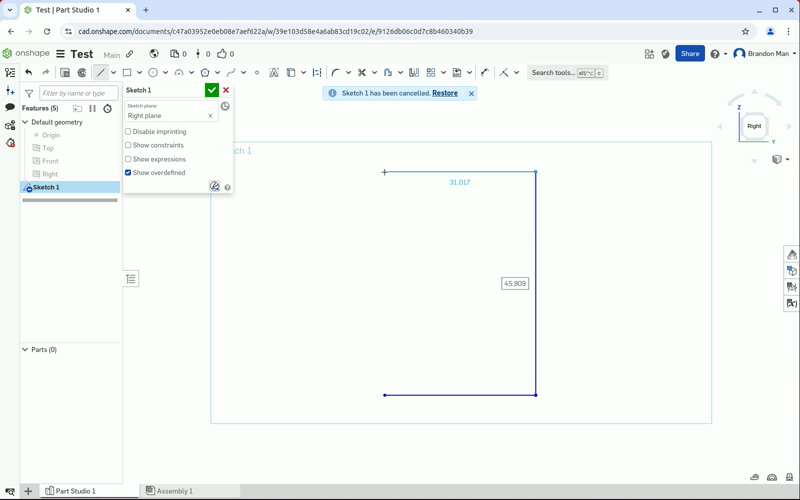
click(384, 171)
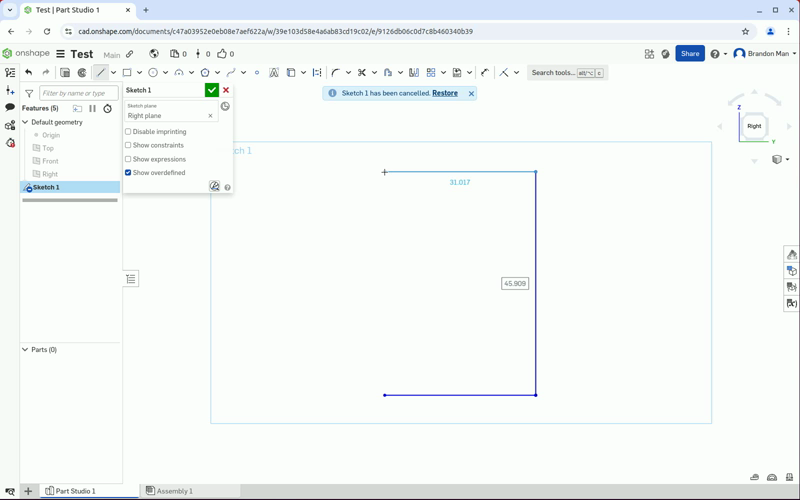
key_up(shift)
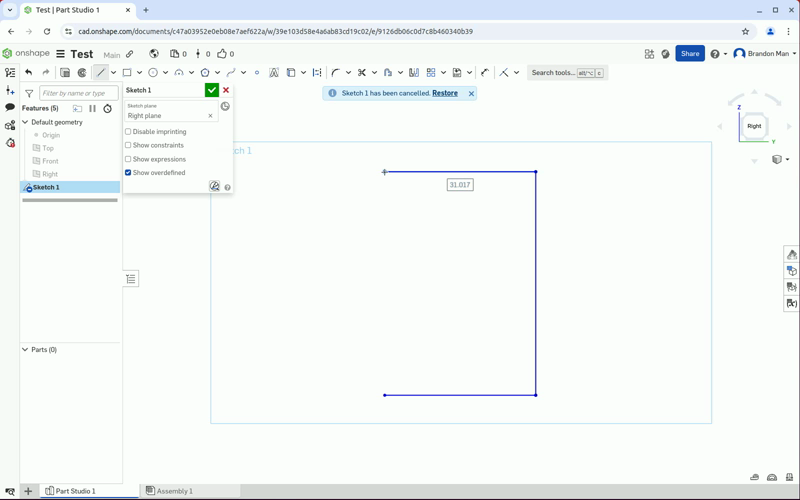
key_down(shift)
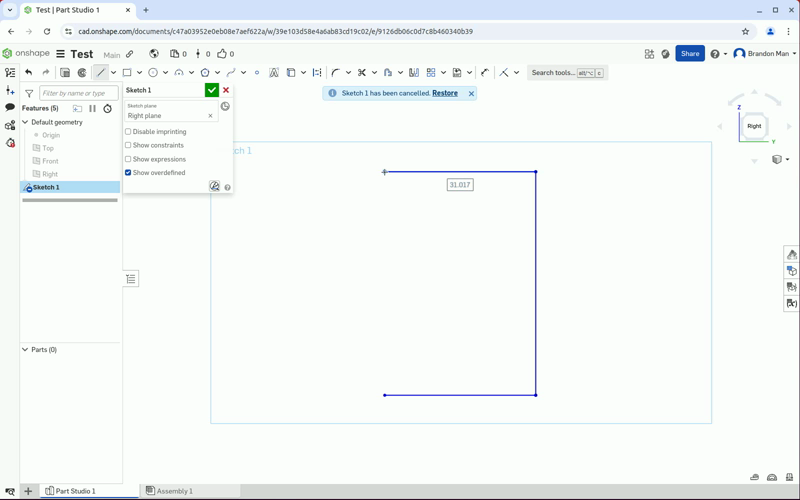
mouse_move(384, 395)
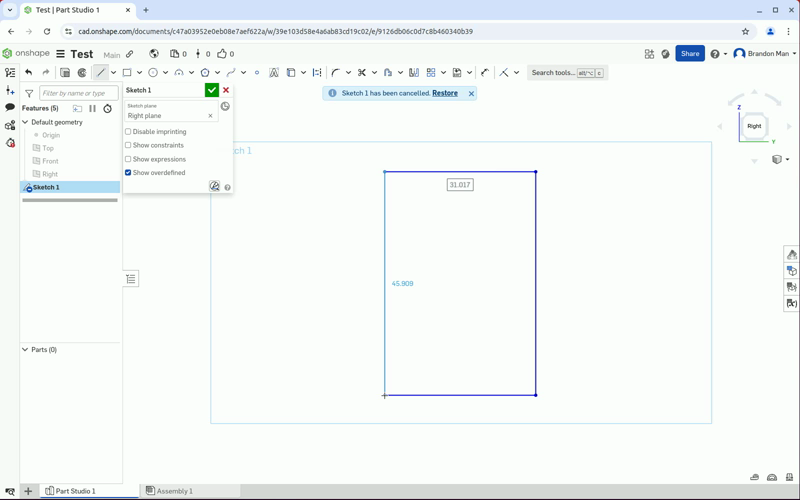
key_up(shift)
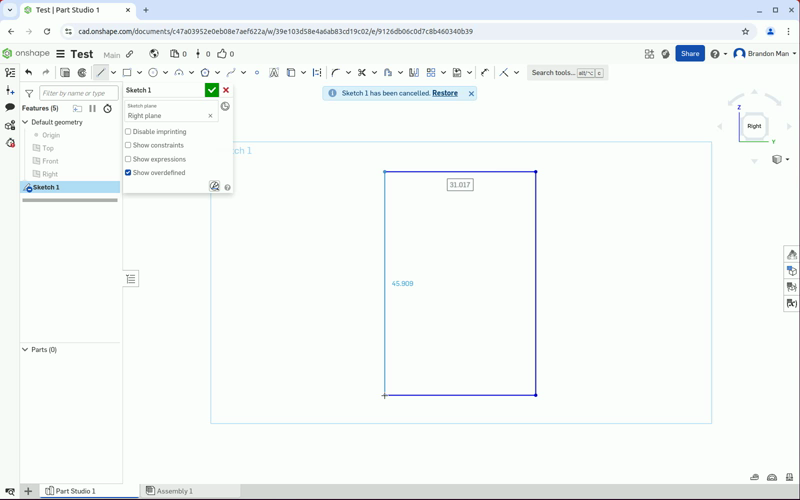
click(384, 395)
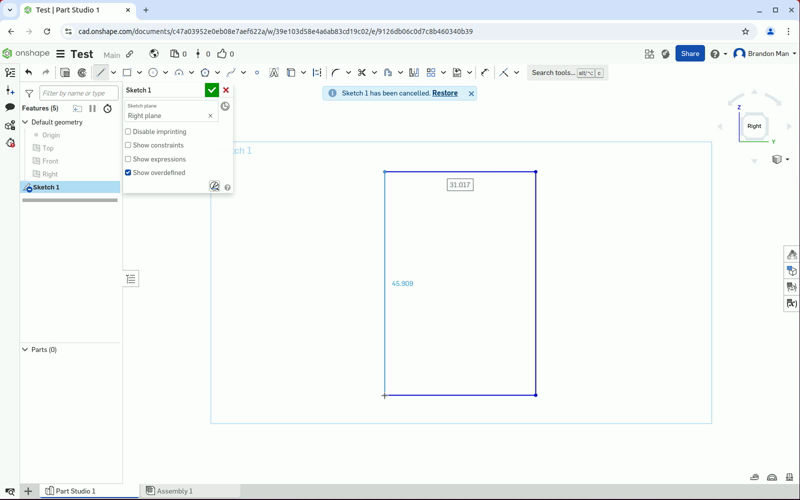
key(esc)
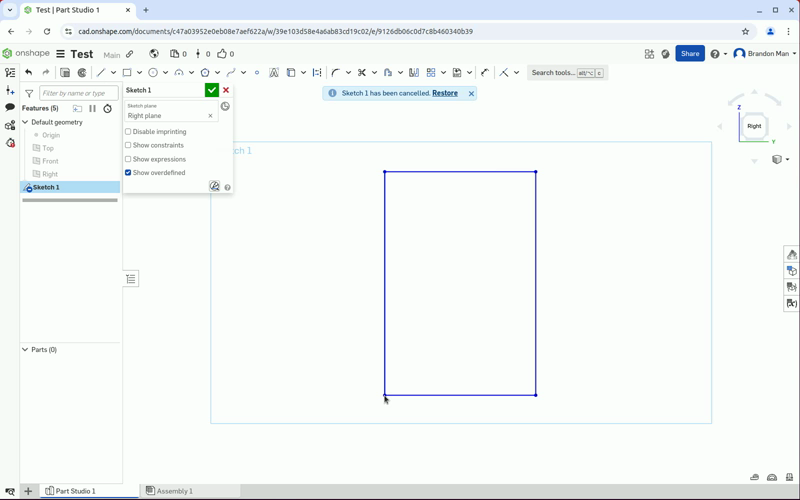
mouse_move(429, 226)
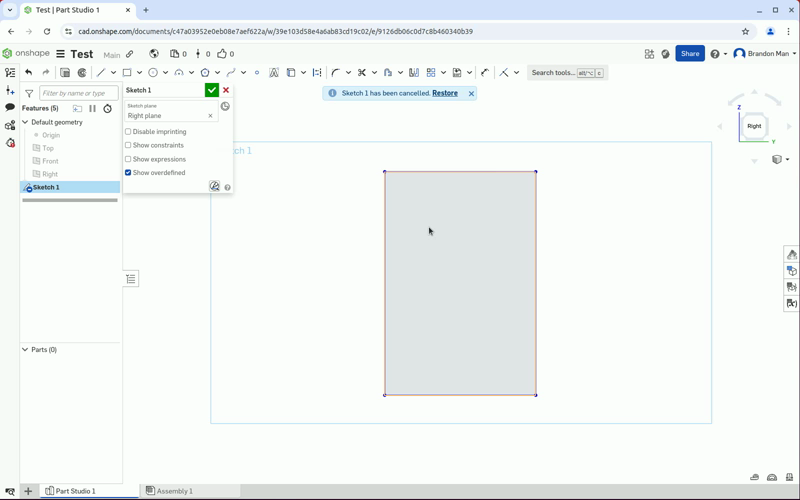
click(429, 226)
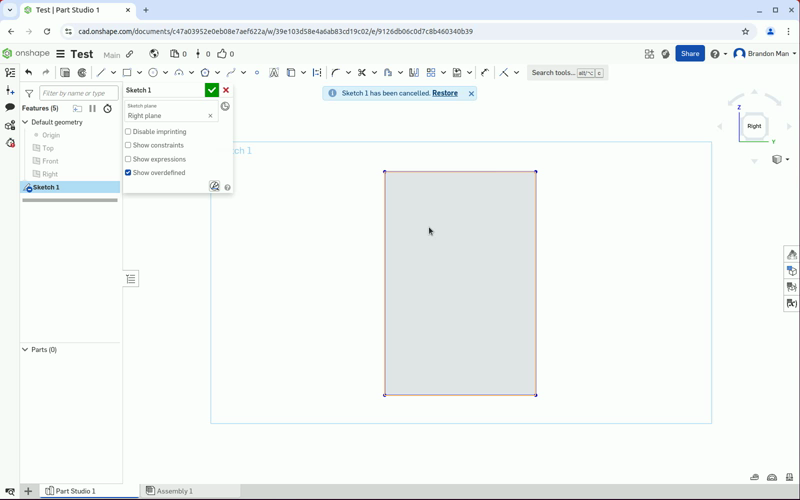
mouse_move(73, 352)
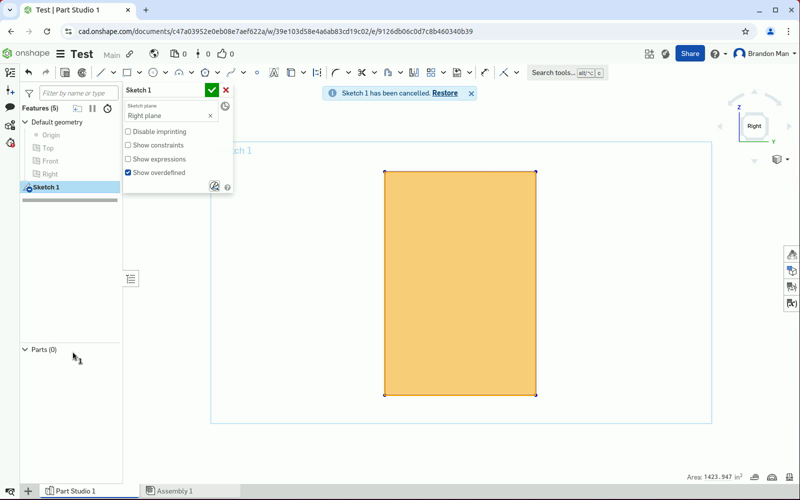
key(shift+y)
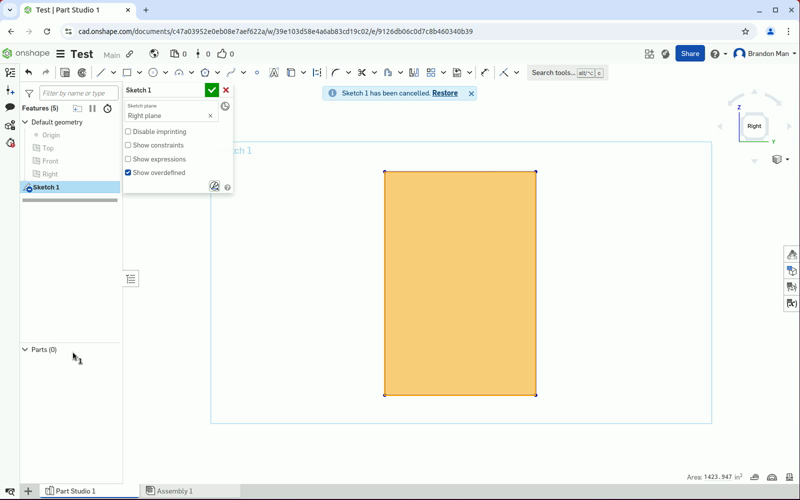
key(shift+e)
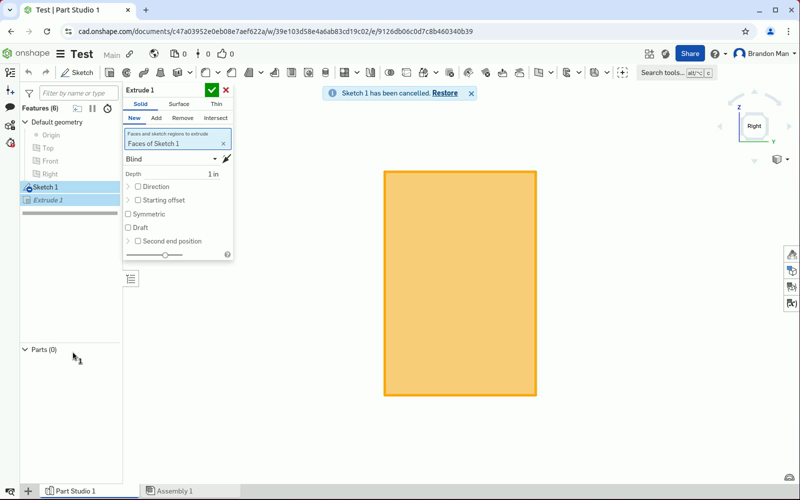
mouse_move(143, 106)
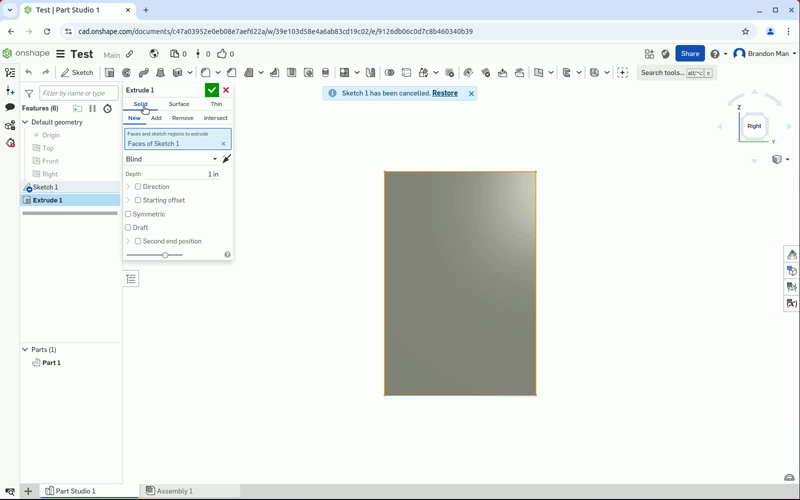
click(143, 106)
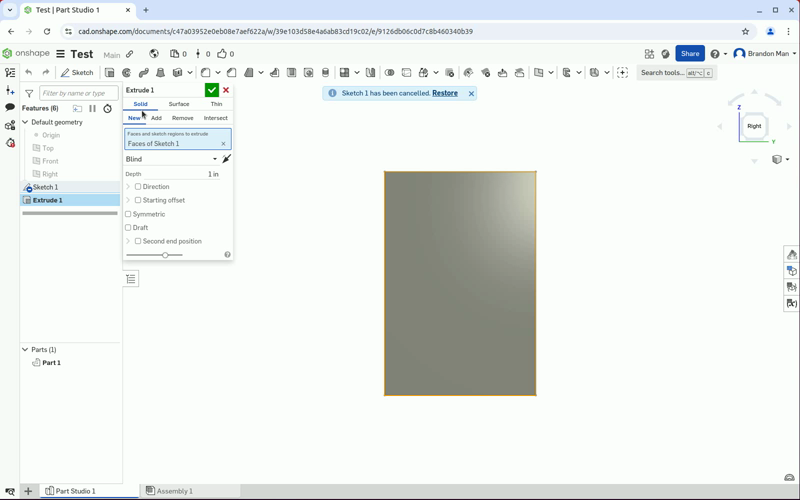
mouse_move(137, 120)
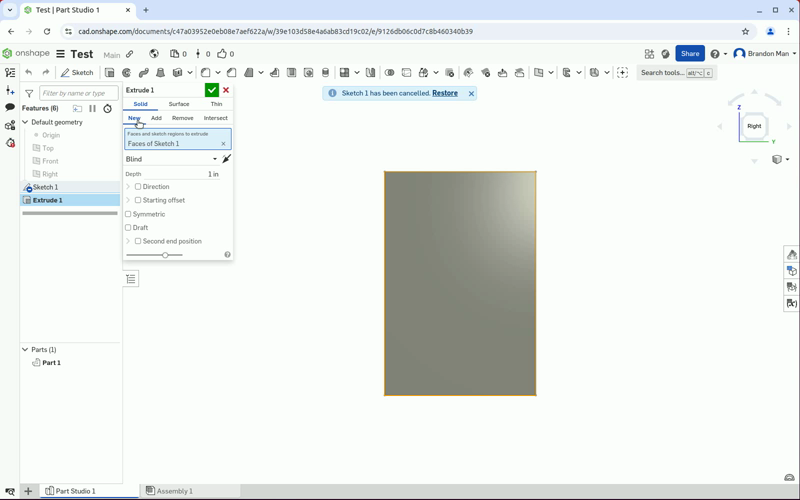
click(137, 120)
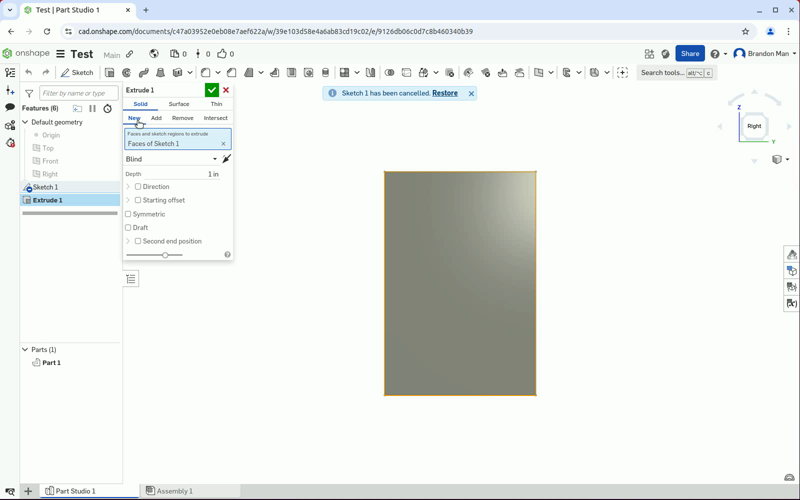
key(tab, 4)
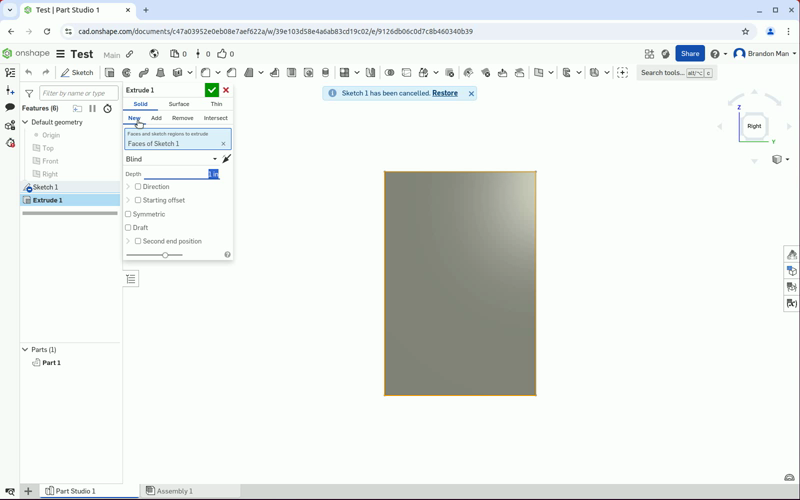
text(1.926)
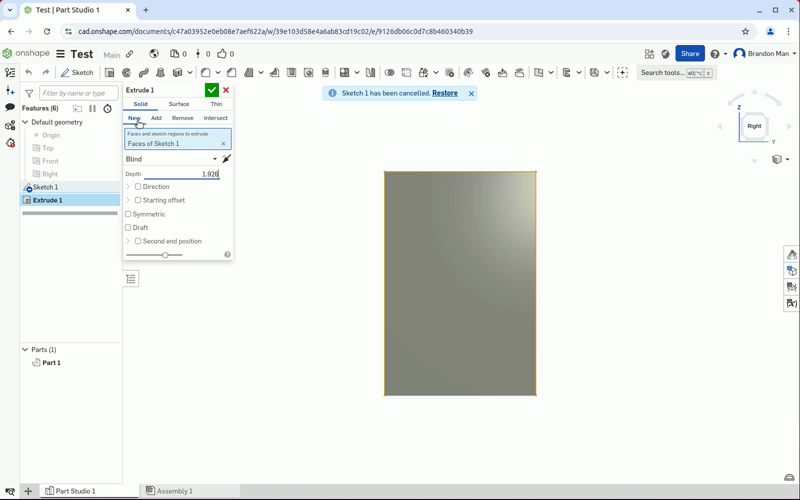
key(tab, 3)
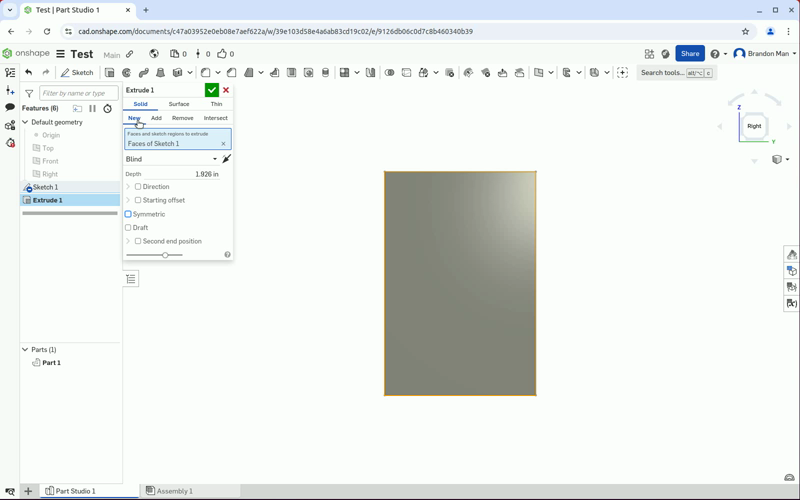
key(space)
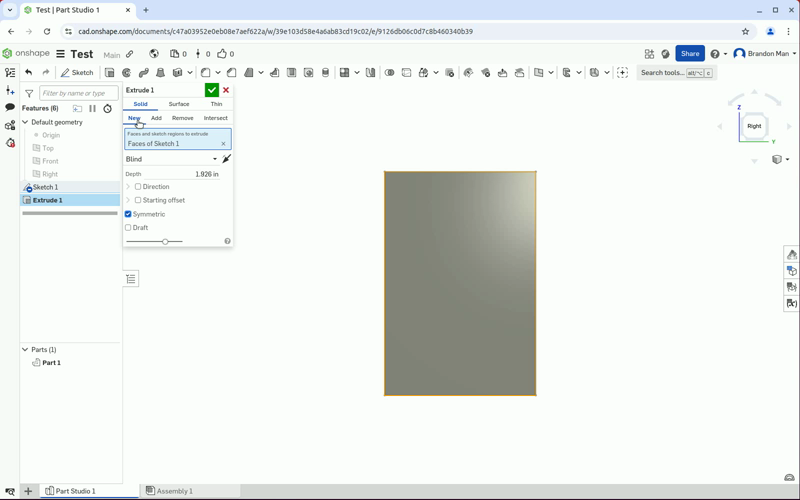
key(enter)
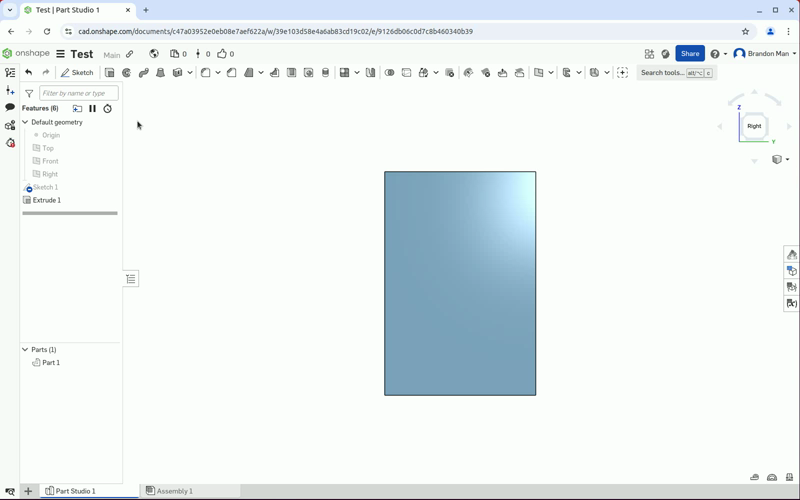
key(shift+h)
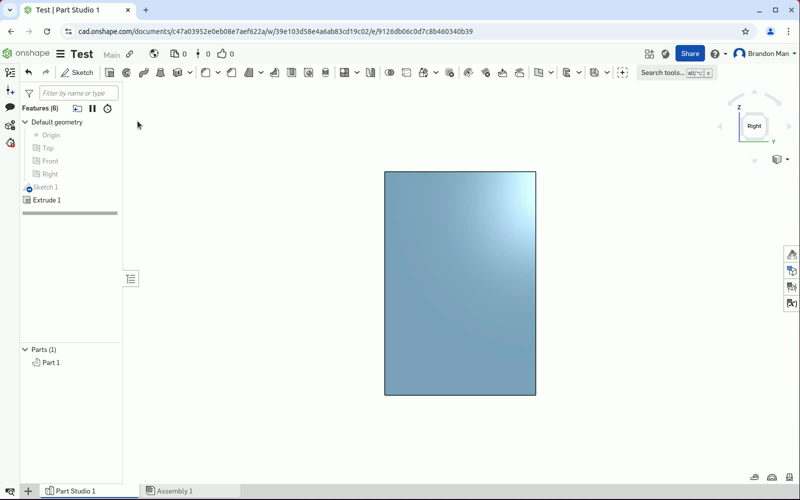
key(shift+h)
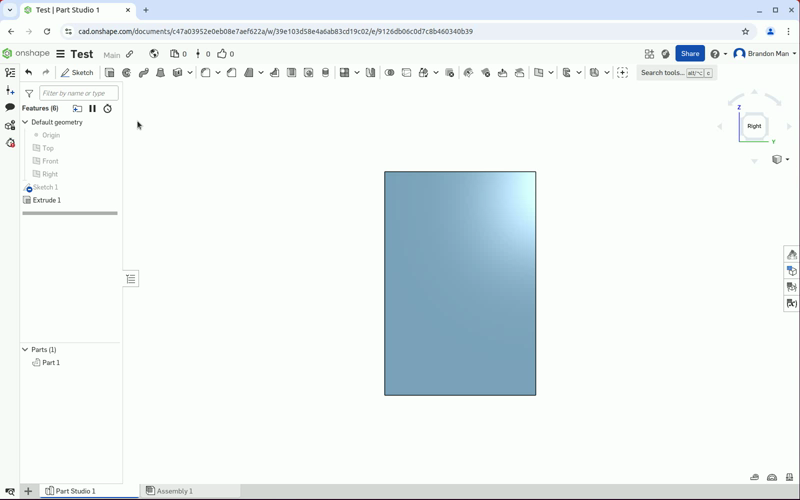
mouse_move(73, 189)
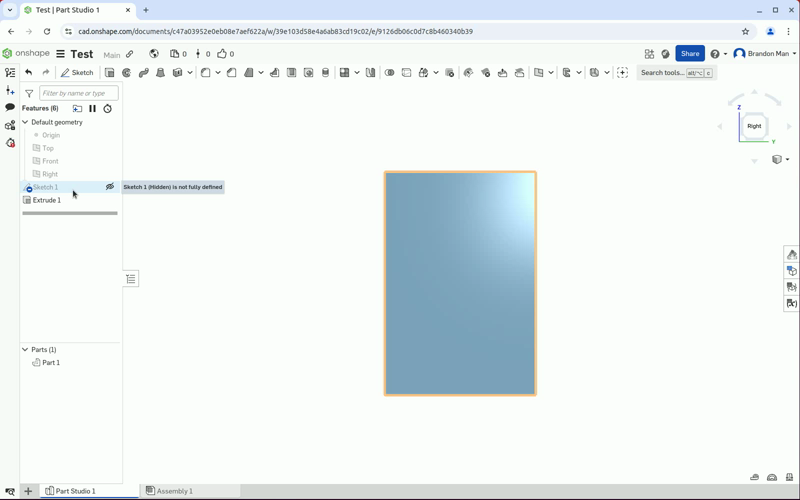
click(73, 189)
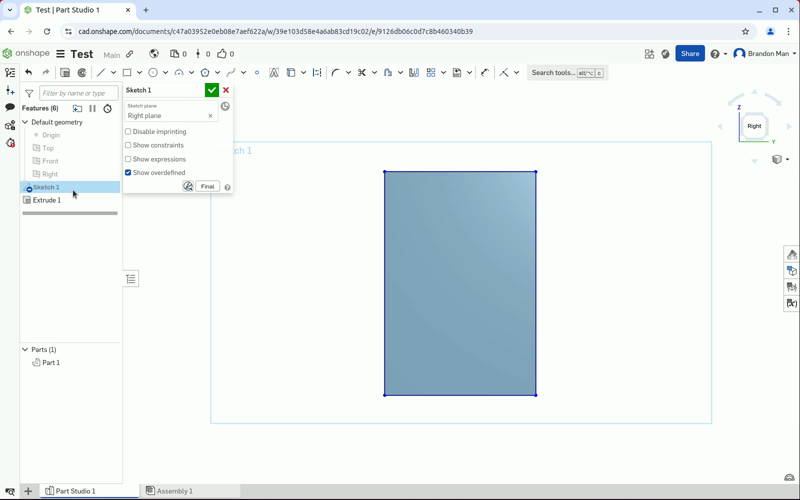
mouse_move(229, 92)
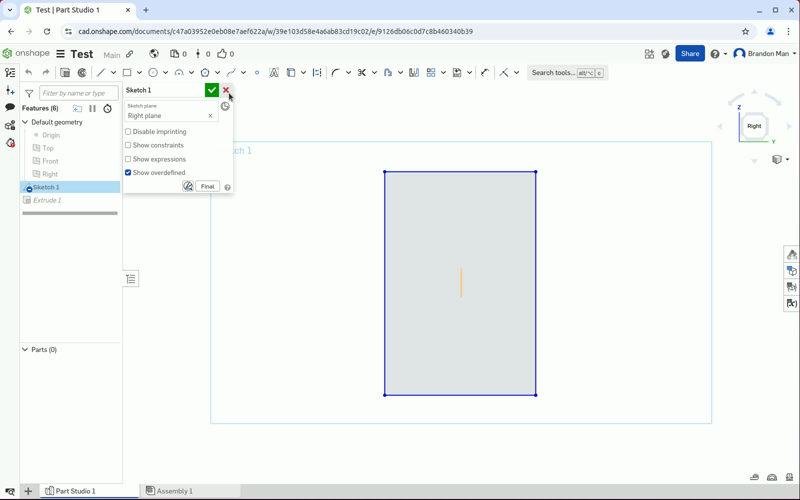
click(229, 92)
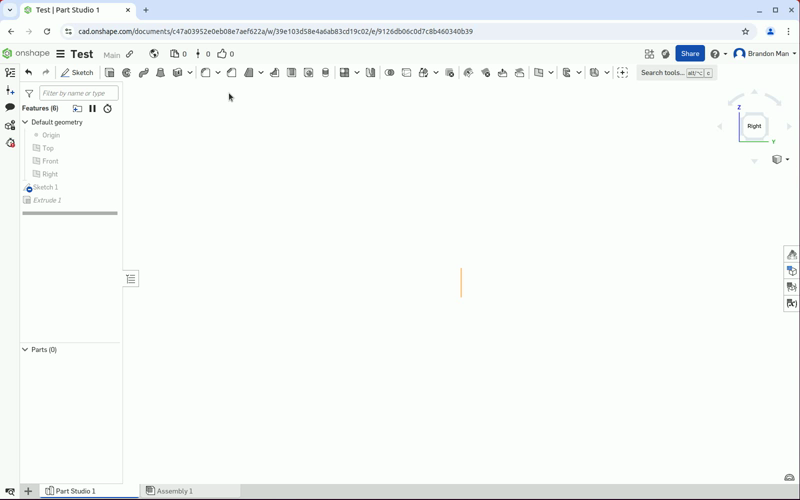
mouse_move(541, 75)
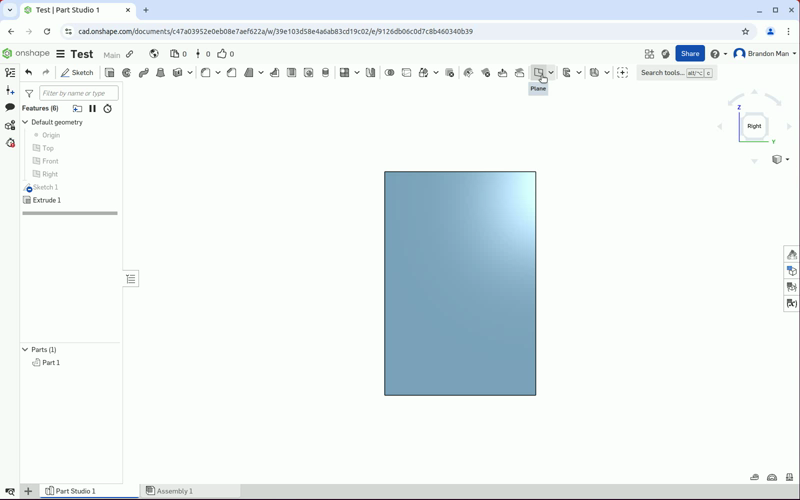
click(541, 75)
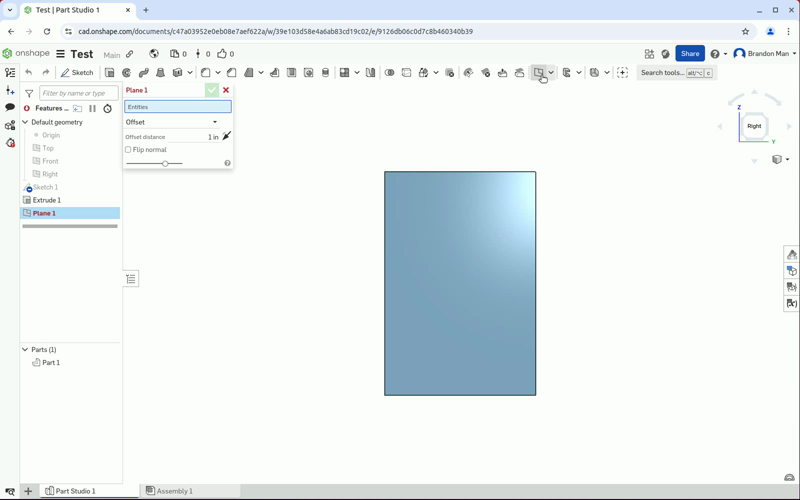
mouse_move(73, 176)
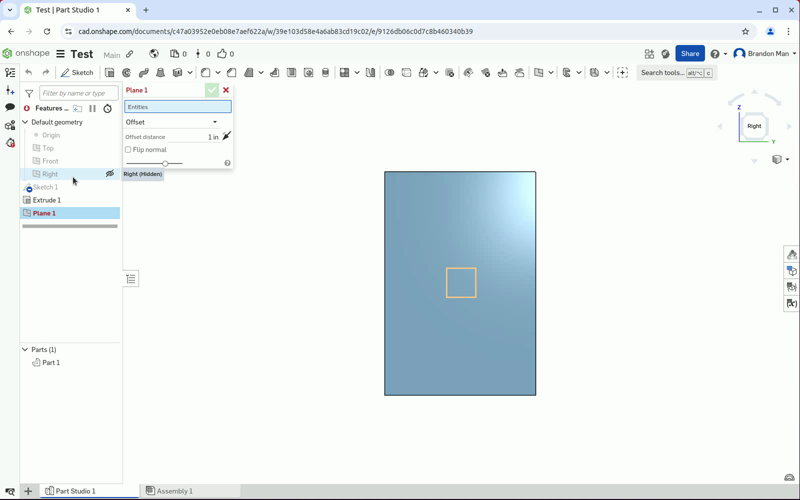
click(73, 176)
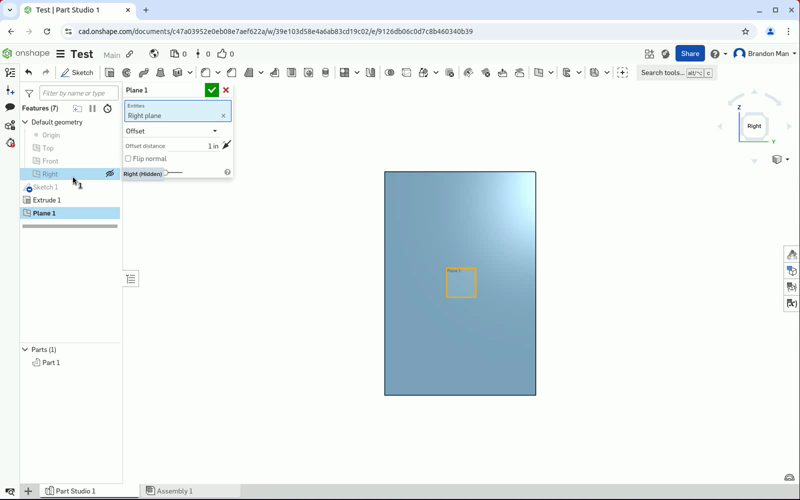
key(tab, 2)
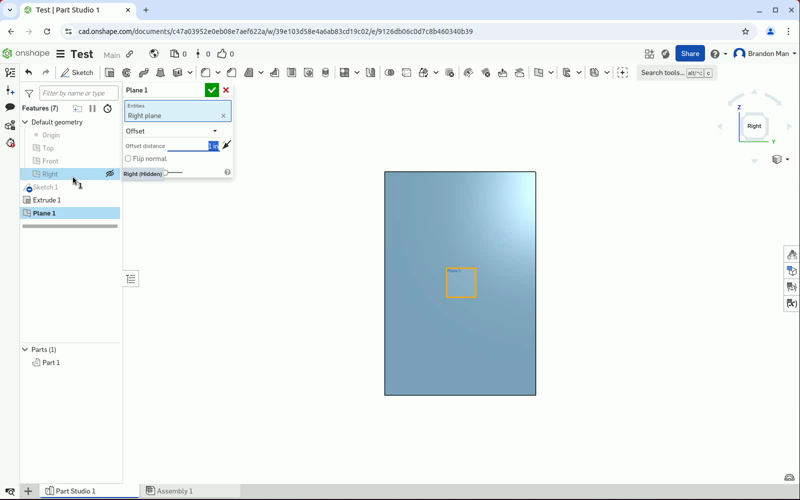
text(0.955)
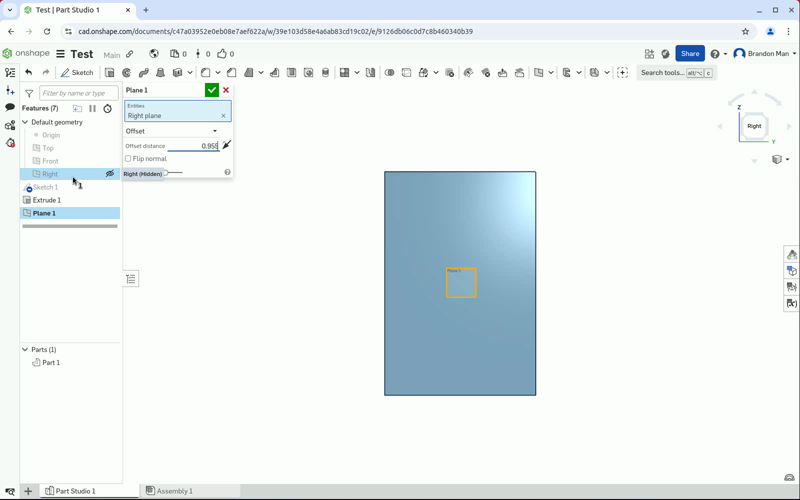
key(enter, 2)
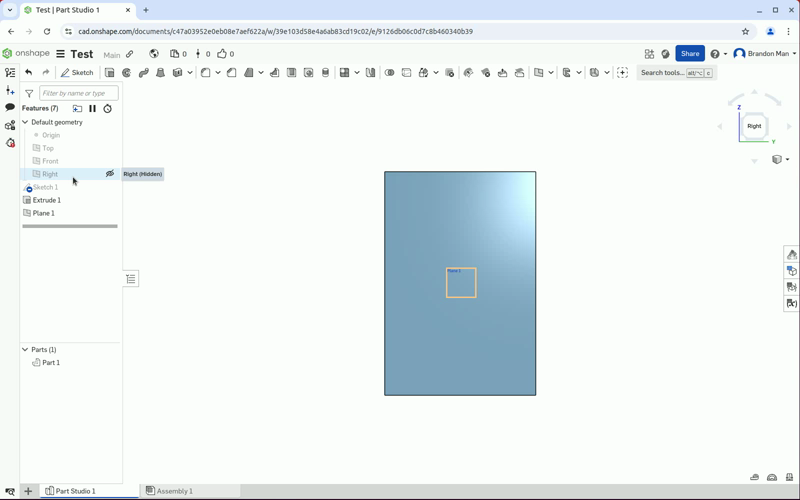
key(shift+s)
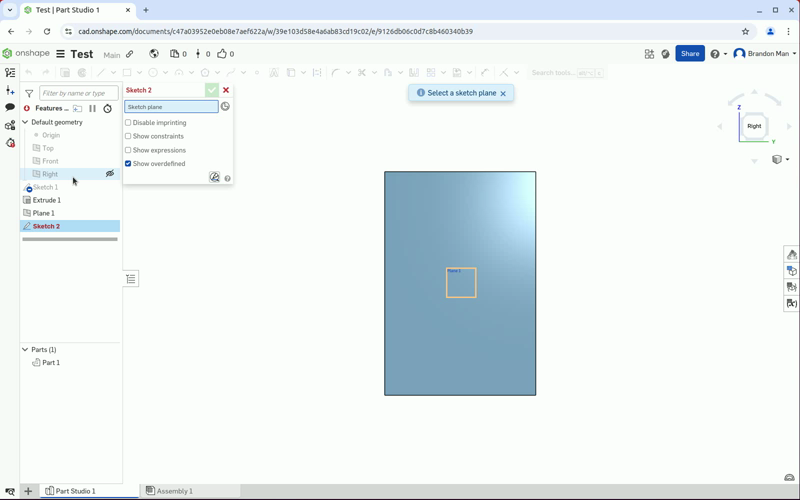
mouse_move(73, 215)
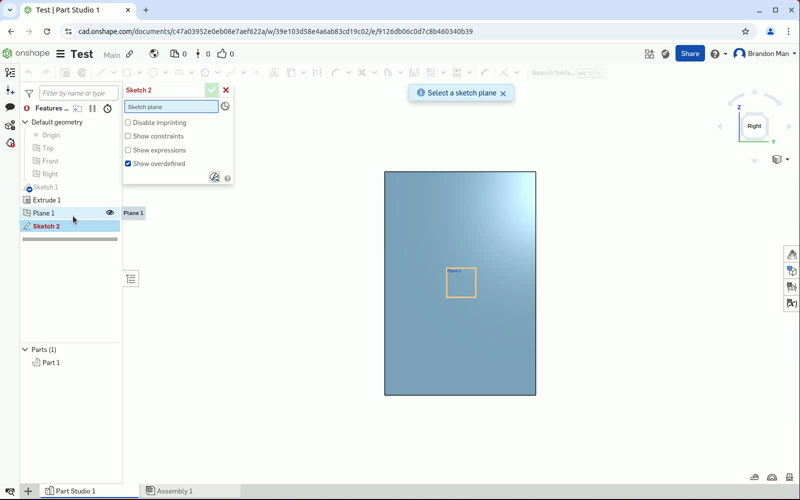
click(73, 215)
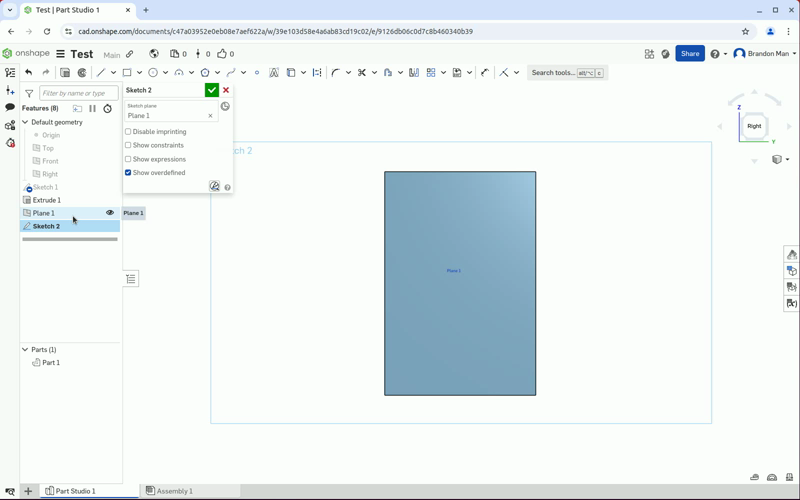
mouse_move(73, 352)
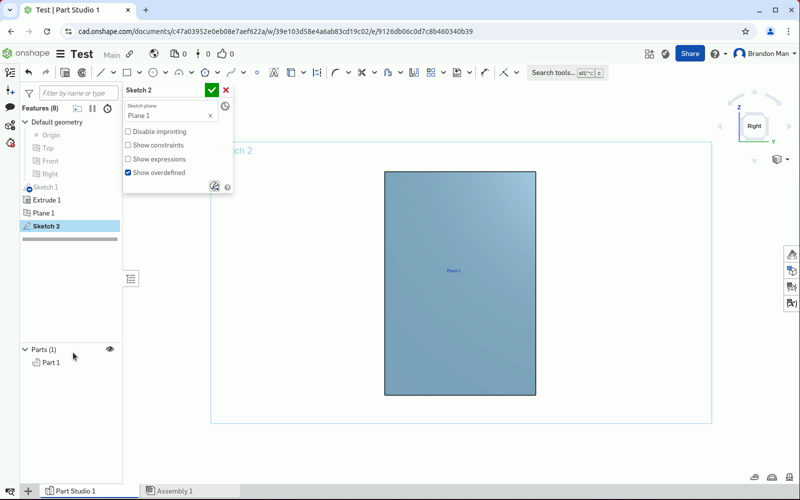
key(y)
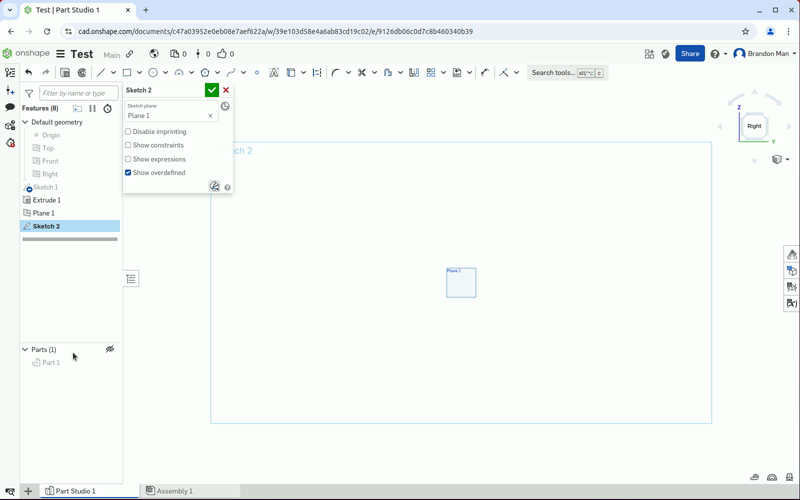
key(l)
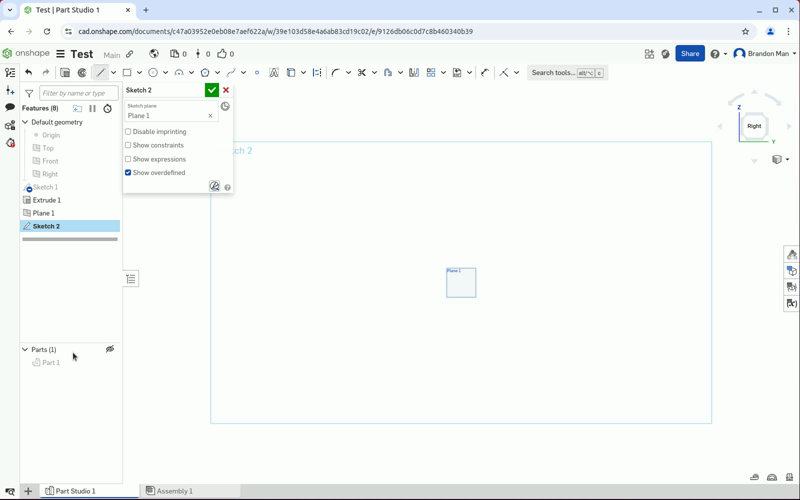
key_down(shift)
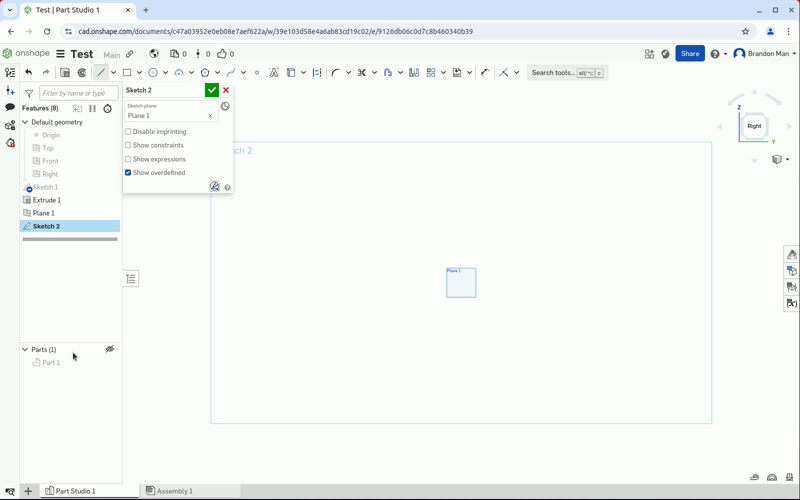
mouse_move(398, 329)
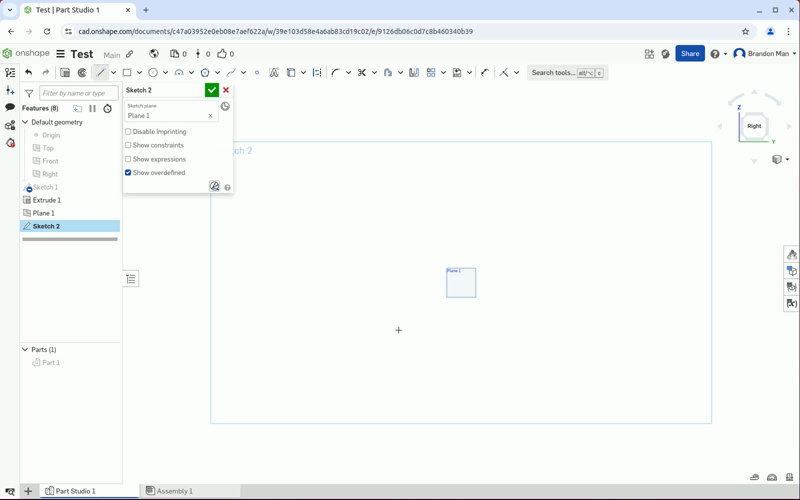
click(398, 329)
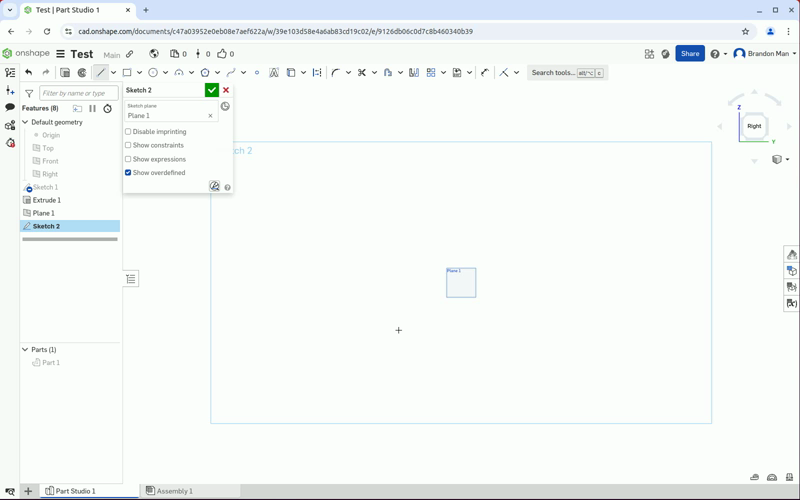
key_up(shift)
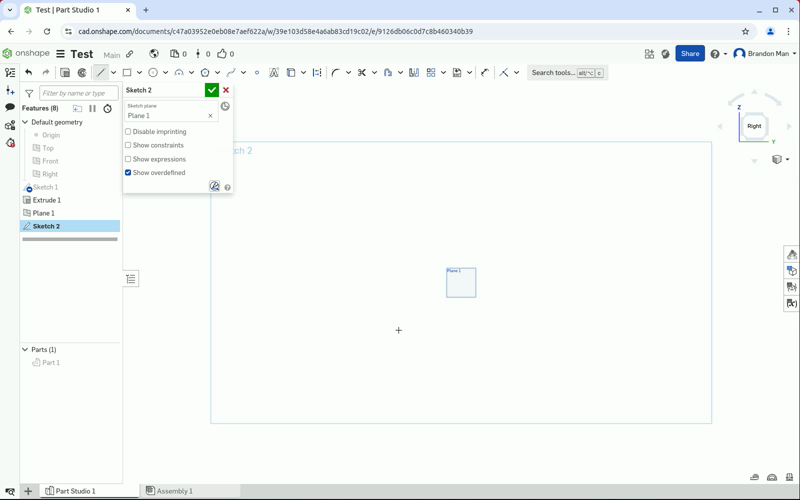
key_down(shift)
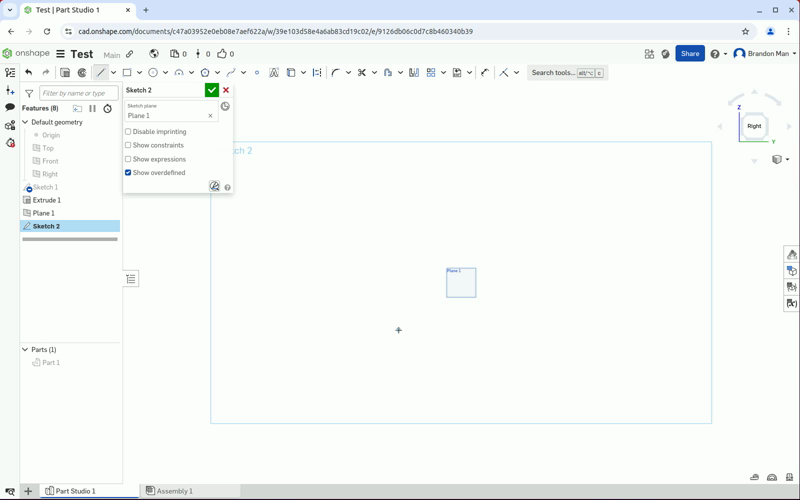
mouse_move(428, 329)
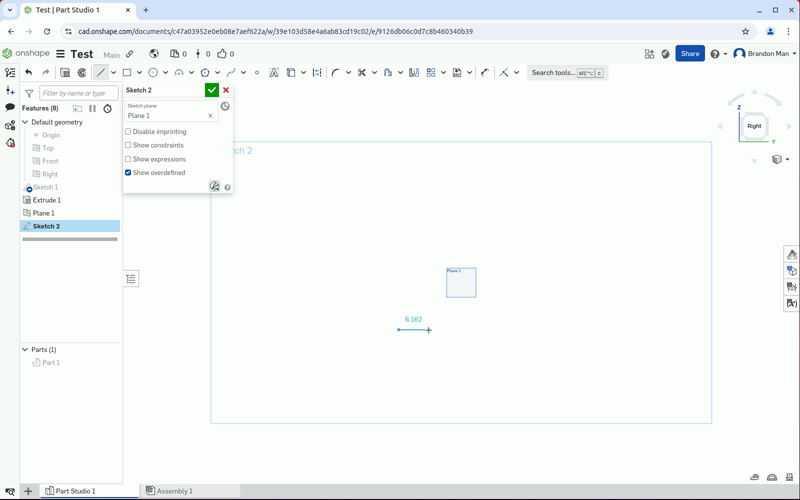
mouse_move(452, 329)
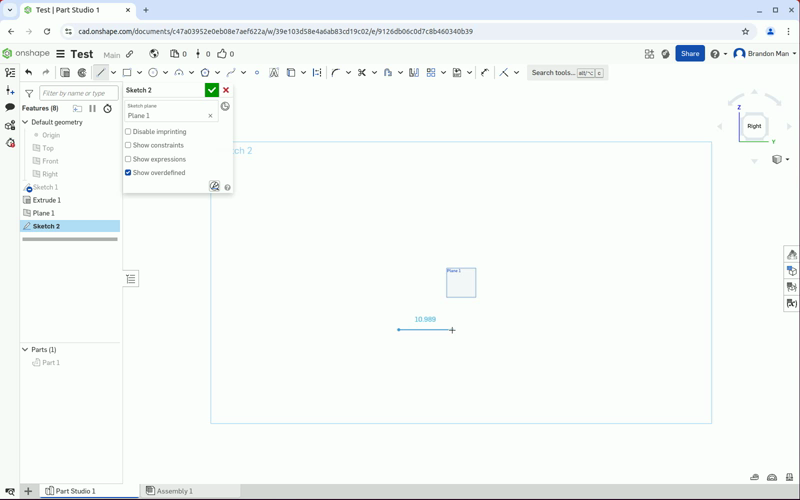
click(452, 329)
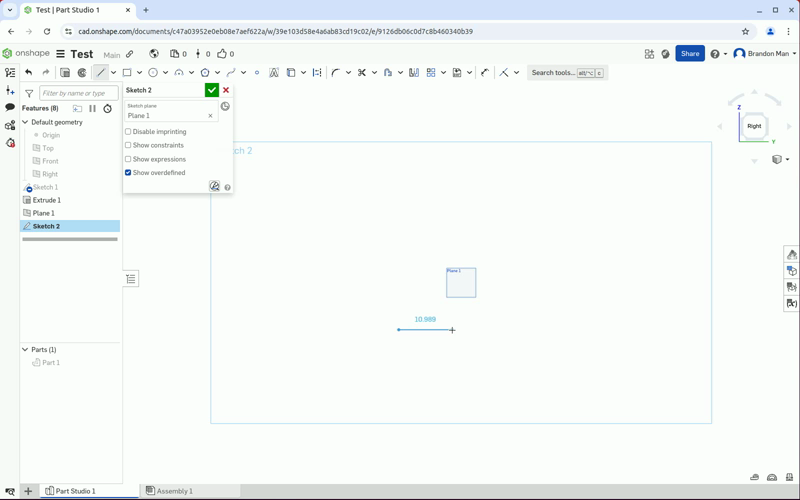
key_up(shift)
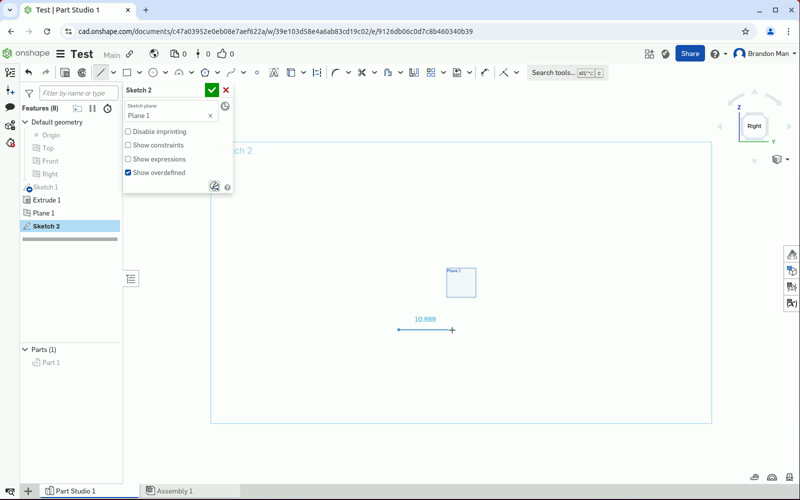
key_down(shift)
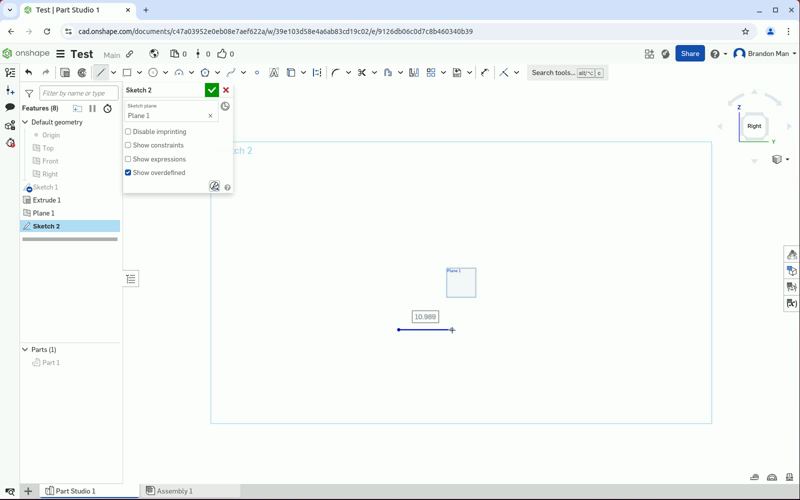
mouse_move(482, 329)
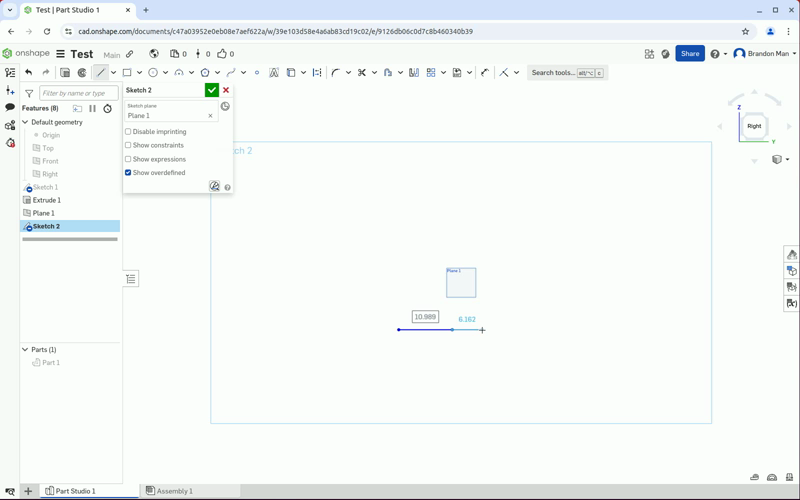
mouse_move(452, 276)
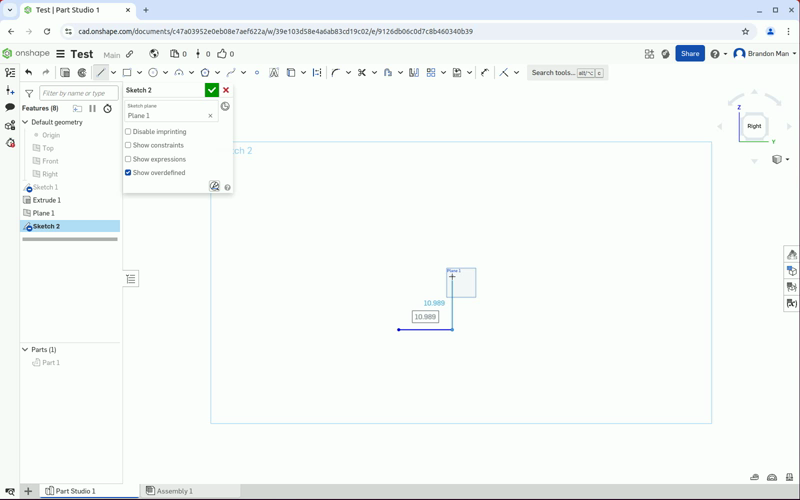
click(452, 276)
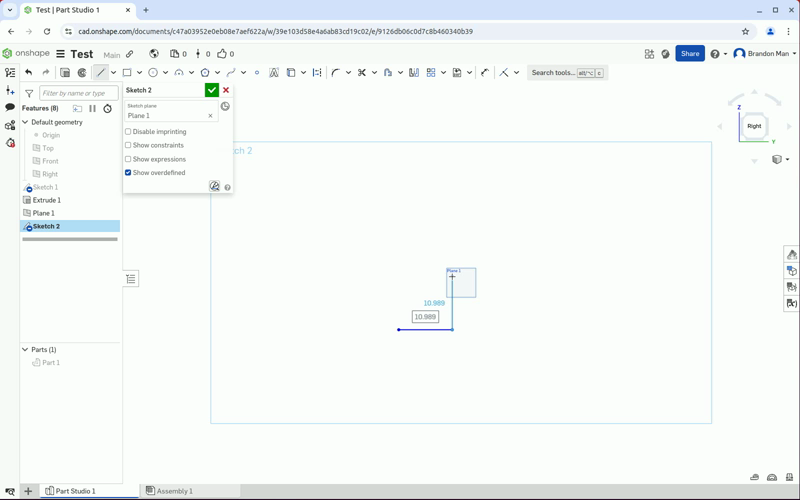
key_up(shift)
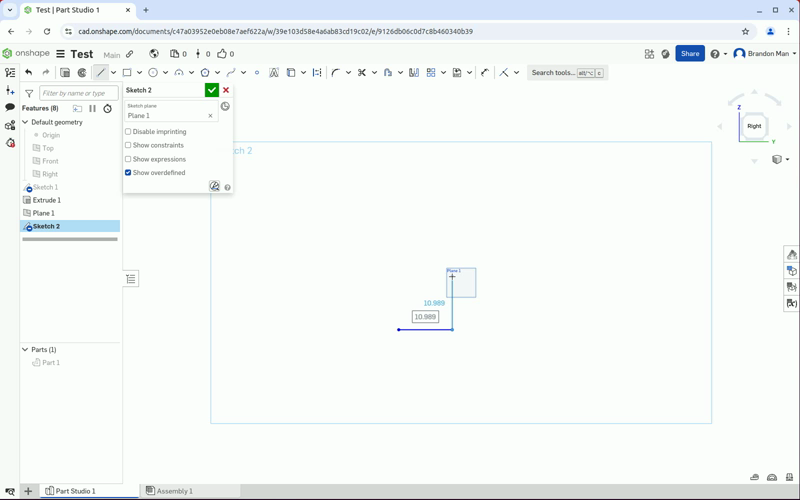
key_down(shift)
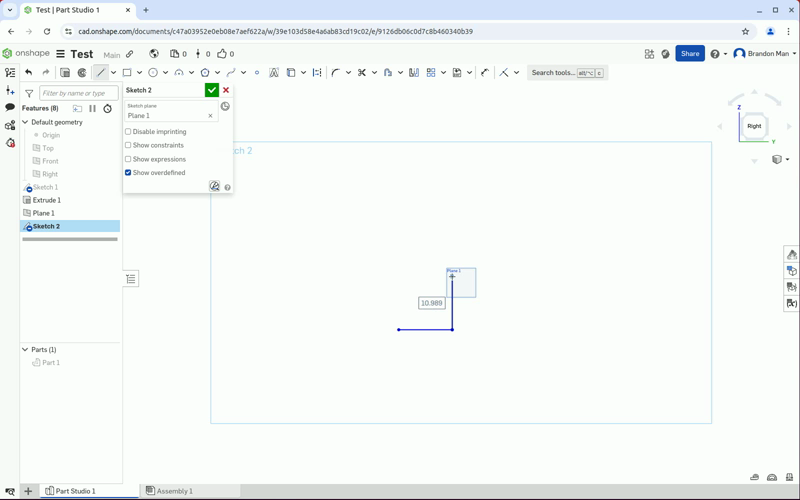
mouse_move(482, 276)
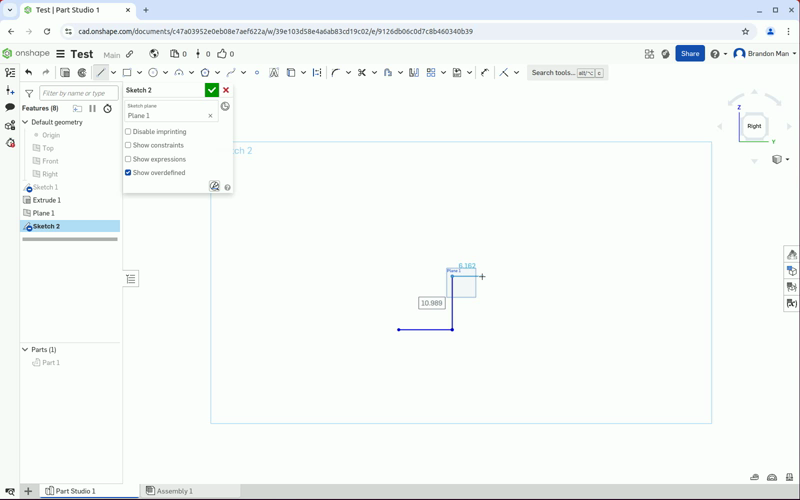
mouse_move(398, 276)
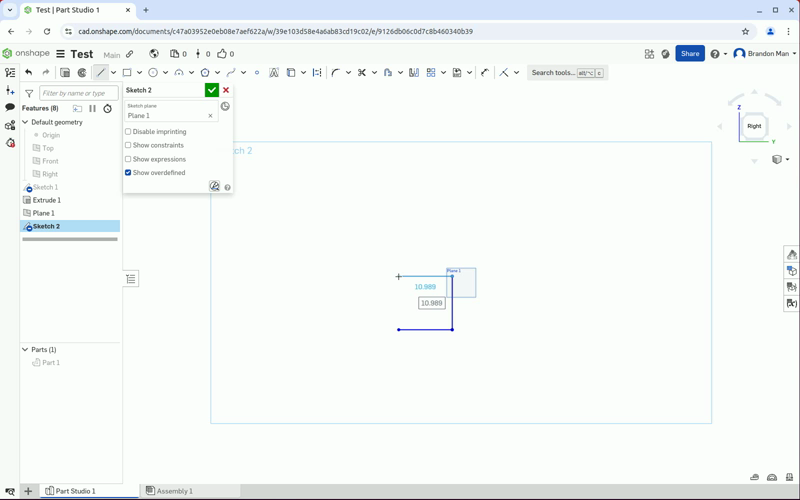
click(398, 276)
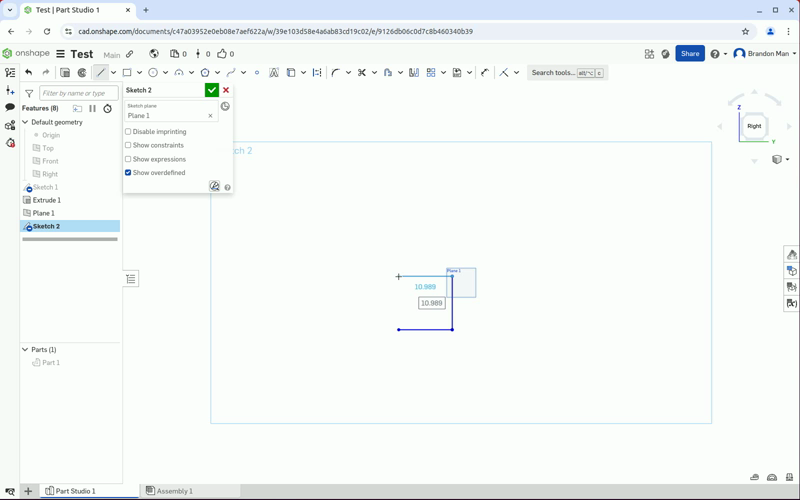
key_up(shift)
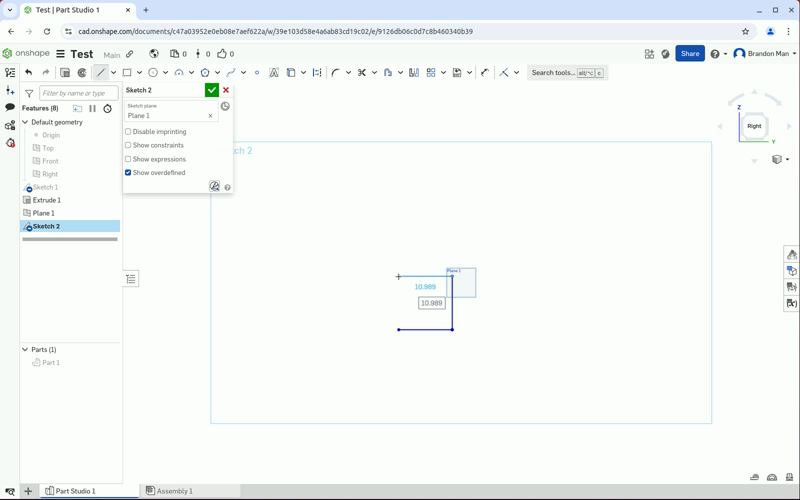
mouse_move(428, 276)
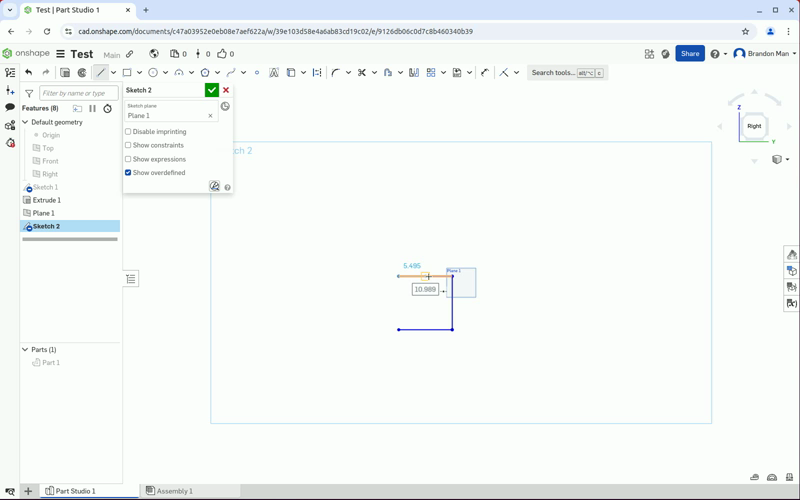
key_down(shift)
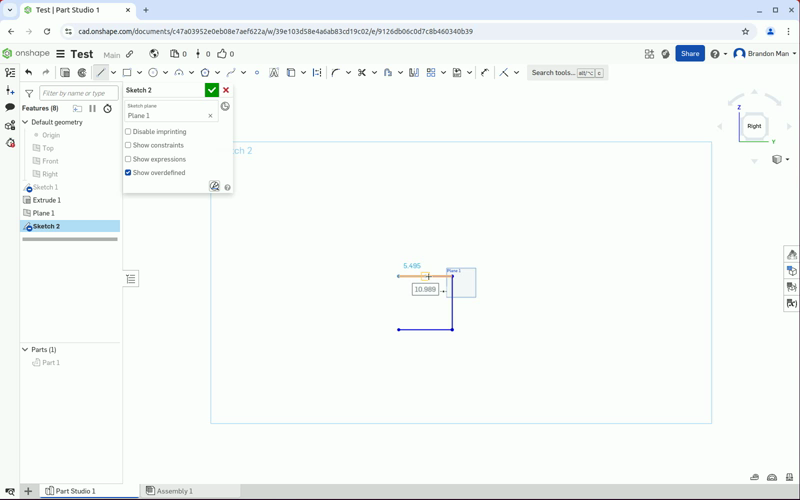
mouse_move(398, 329)
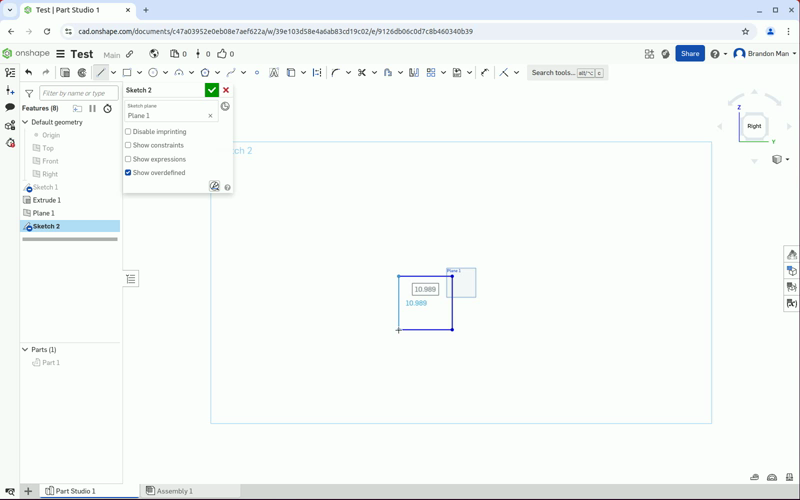
key_up(shift)
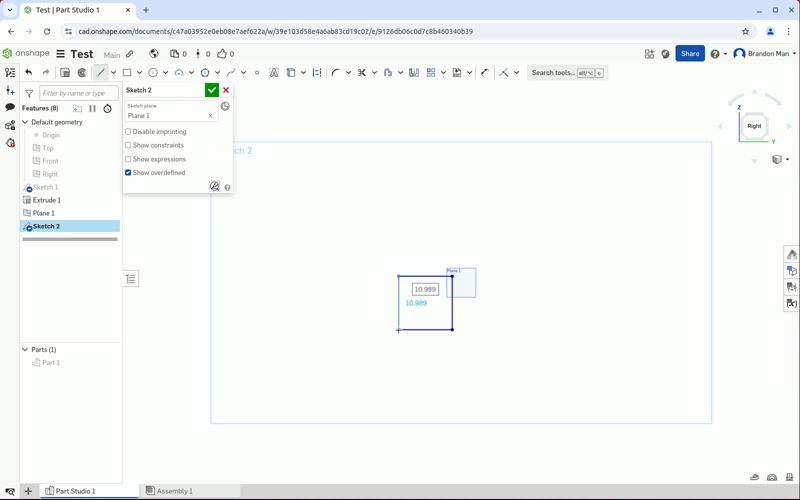
click(398, 329)
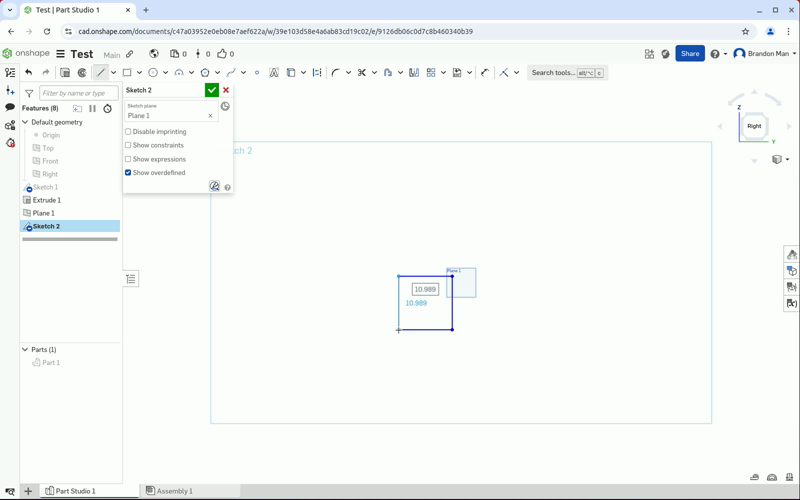
key(esc)
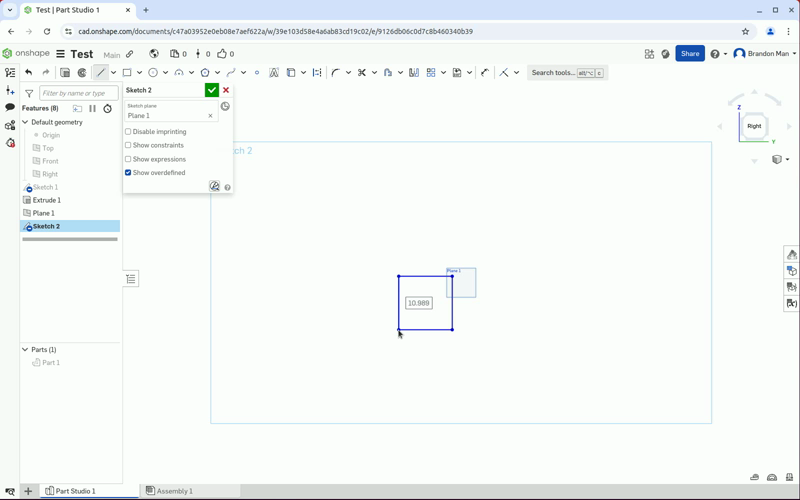
mouse_move(417, 291)
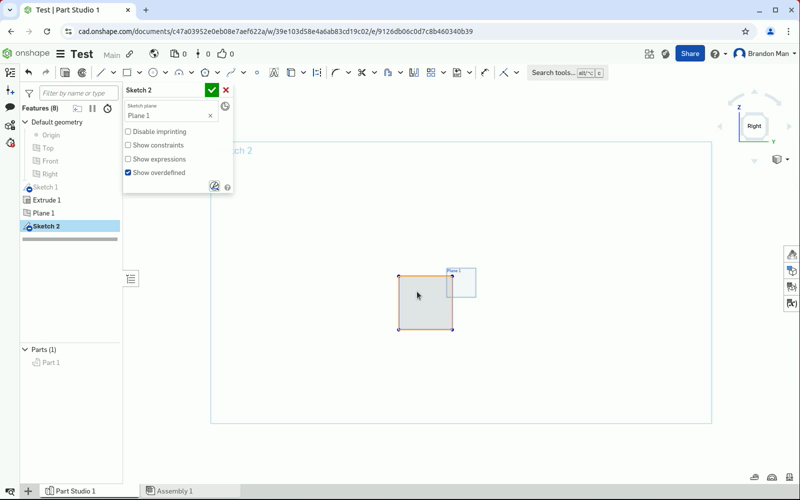
click(417, 291)
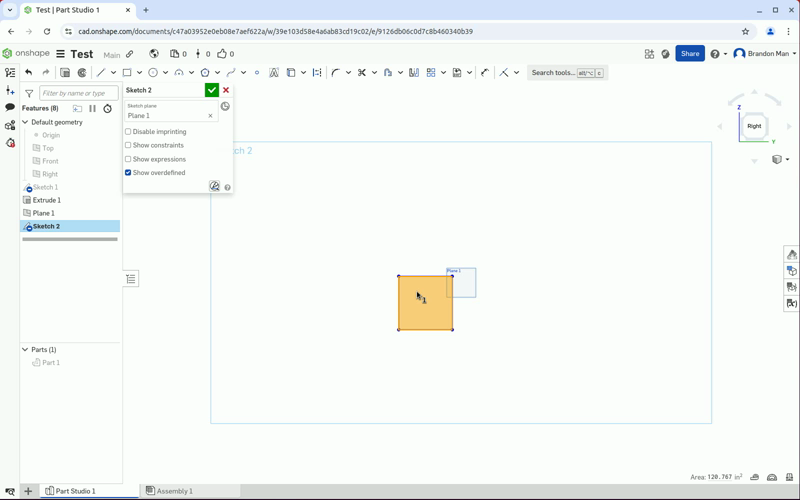
mouse_move(73, 352)
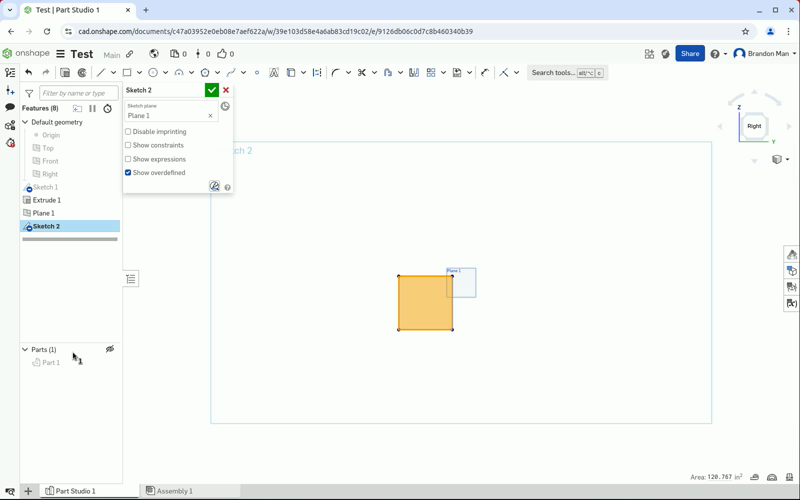
key(shift+y)
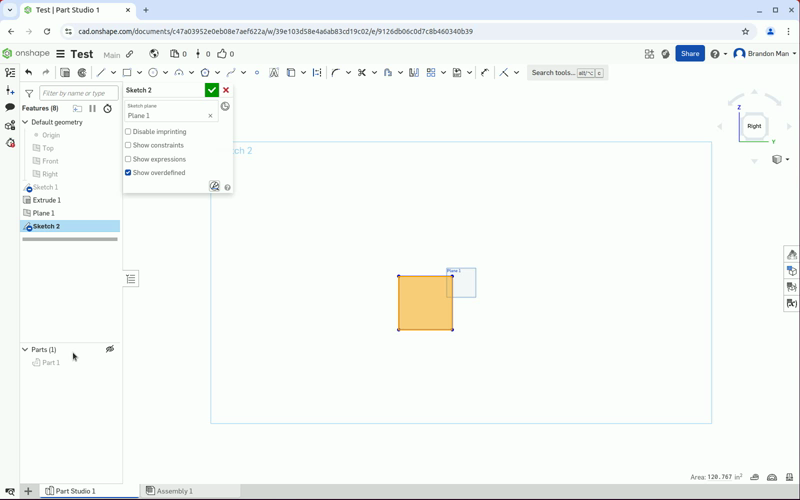
key(shift+e)
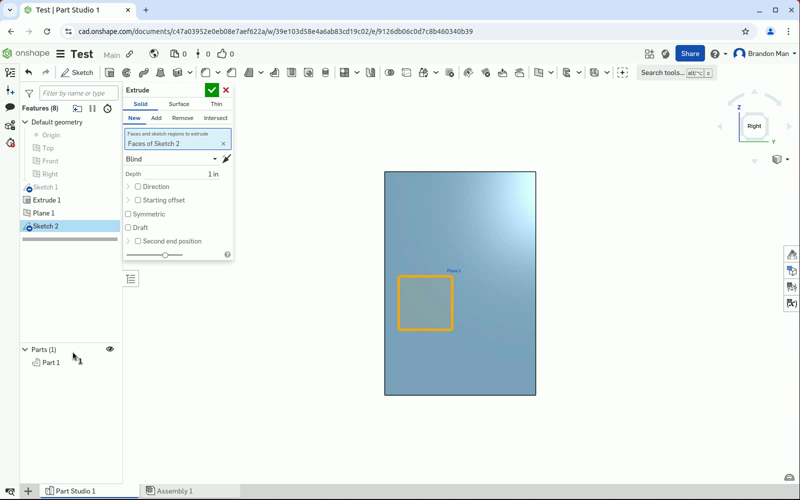
mouse_move(143, 106)
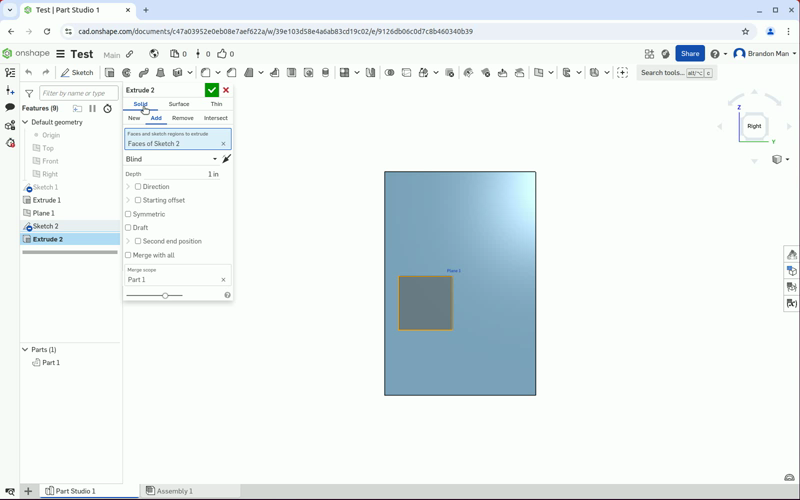
click(143, 106)
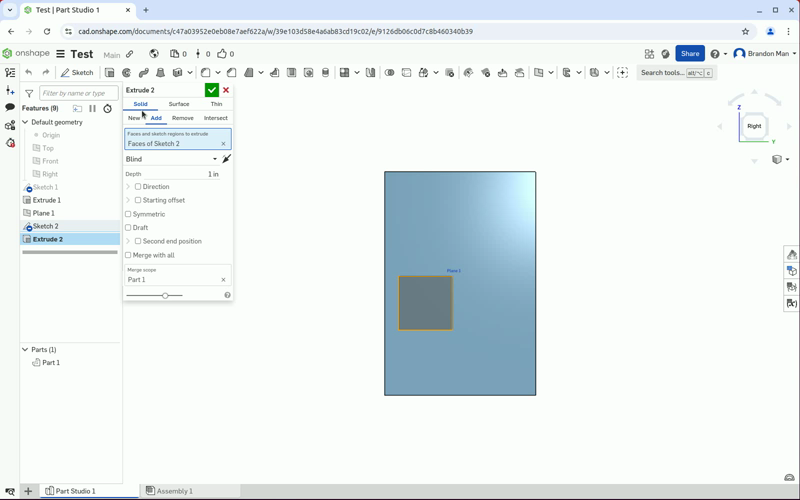
mouse_move(137, 120)
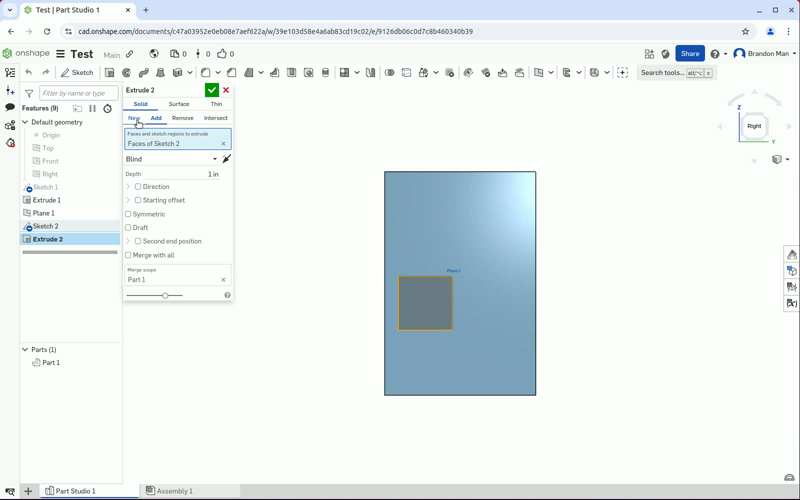
click(137, 120)
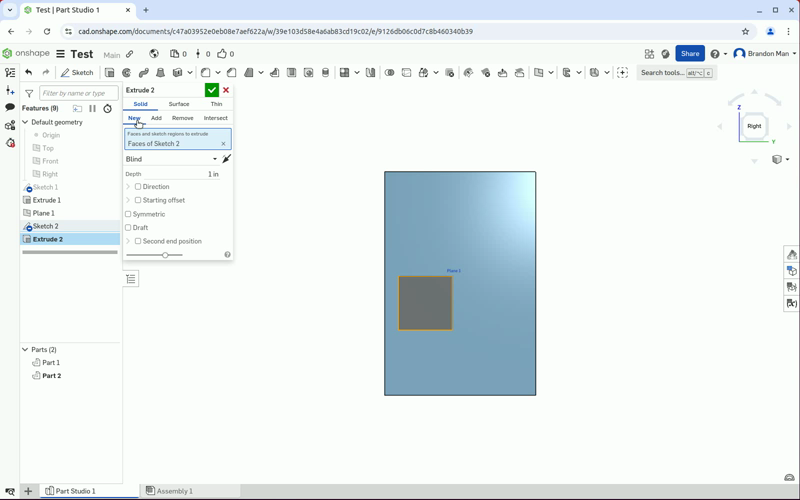
key(tab, 4)
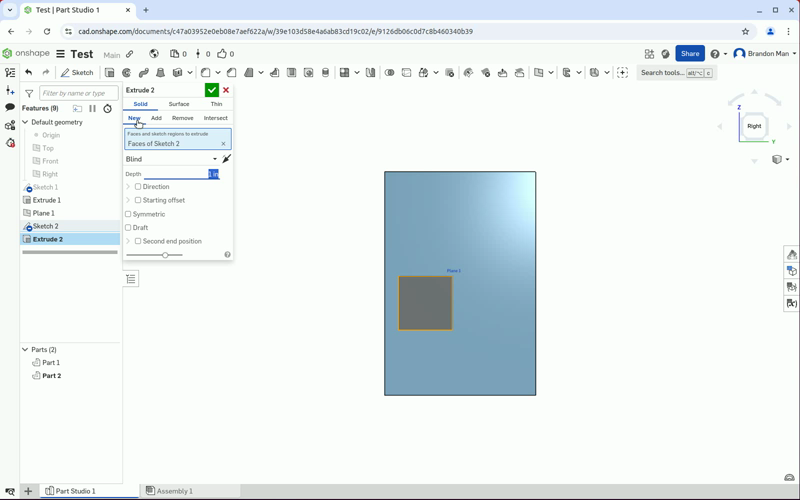
text(0.241)
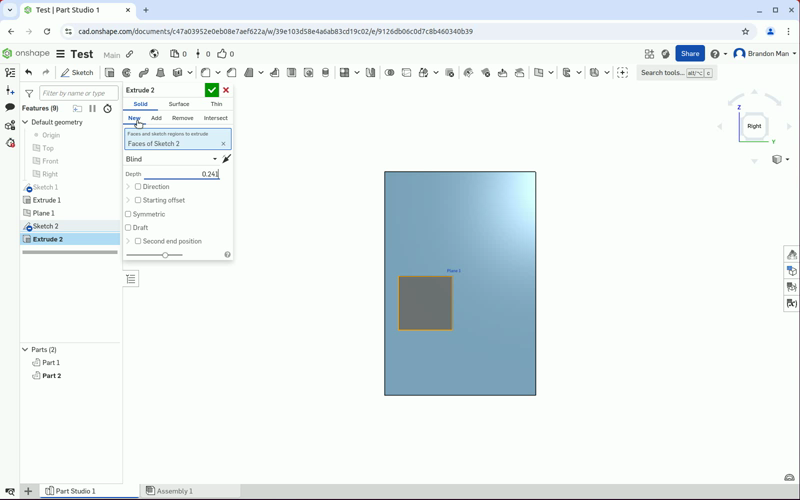
key(enter)
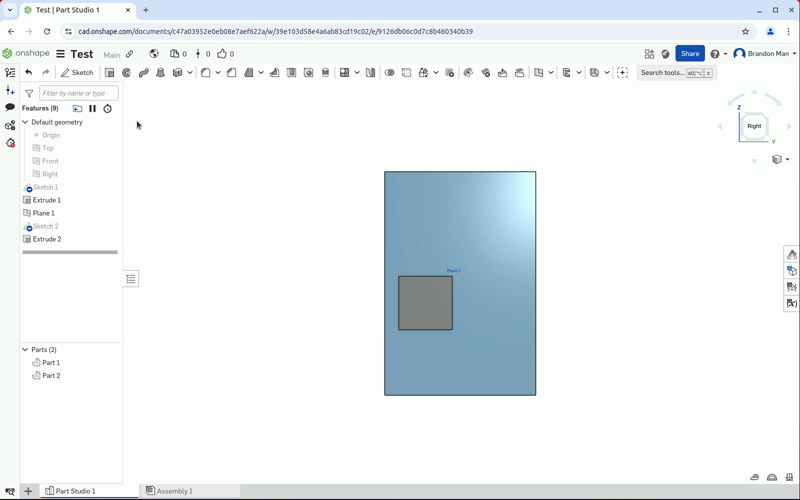
key(shift+h)
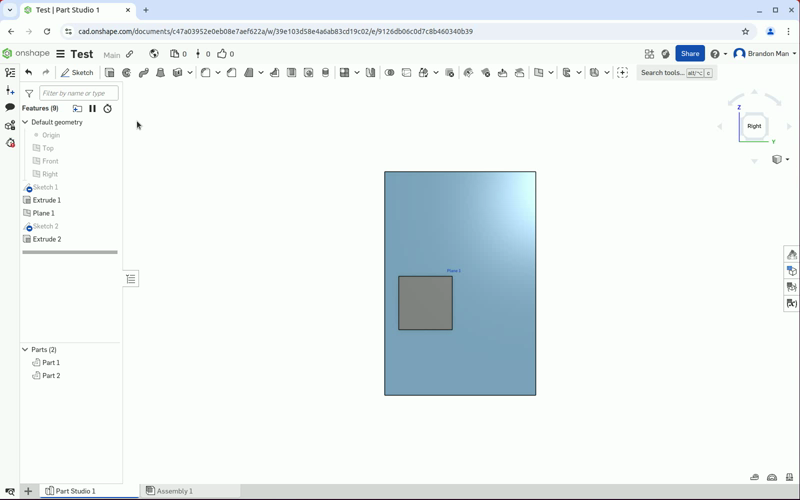
key(shift+h)
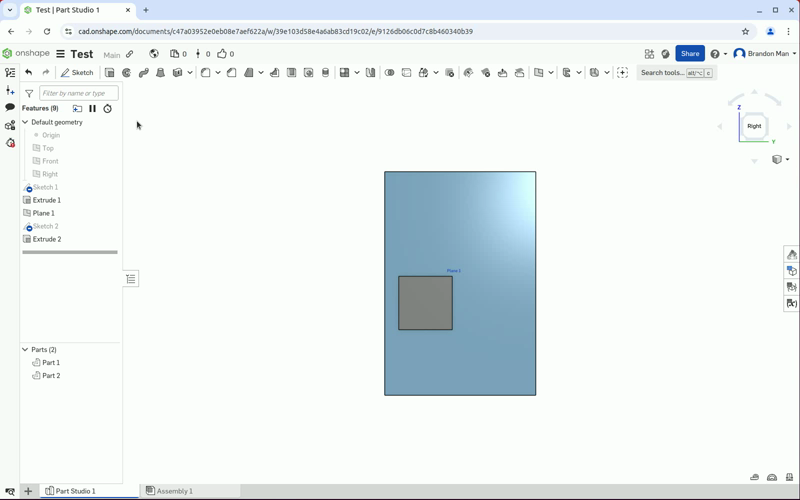
mouse_move(73, 189)
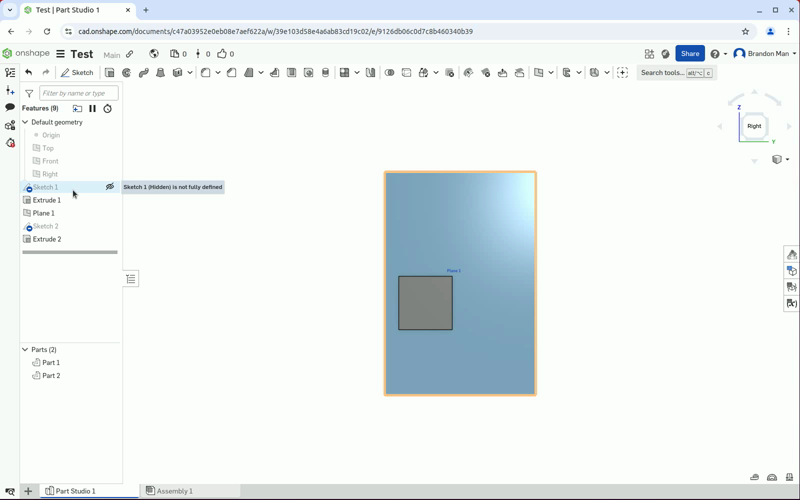
click(73, 189)
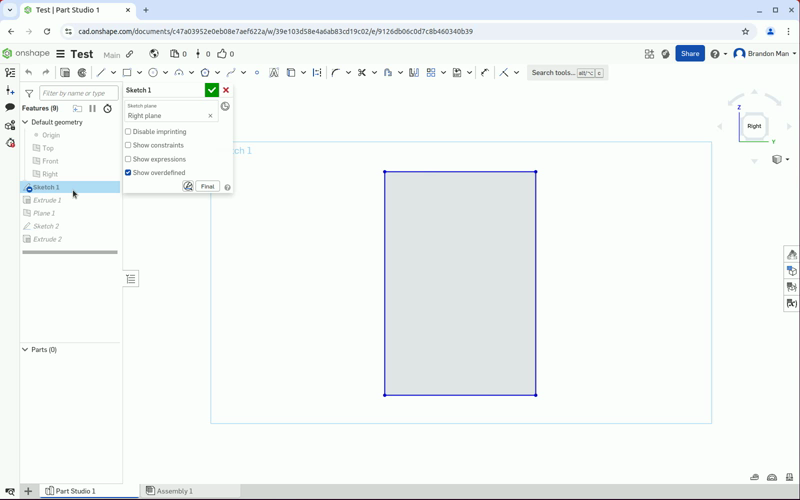
mouse_move(229, 92)
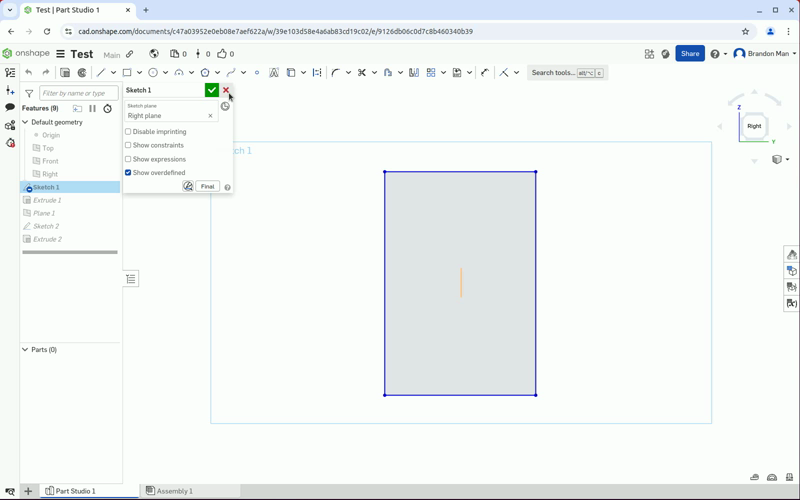
click(229, 92)
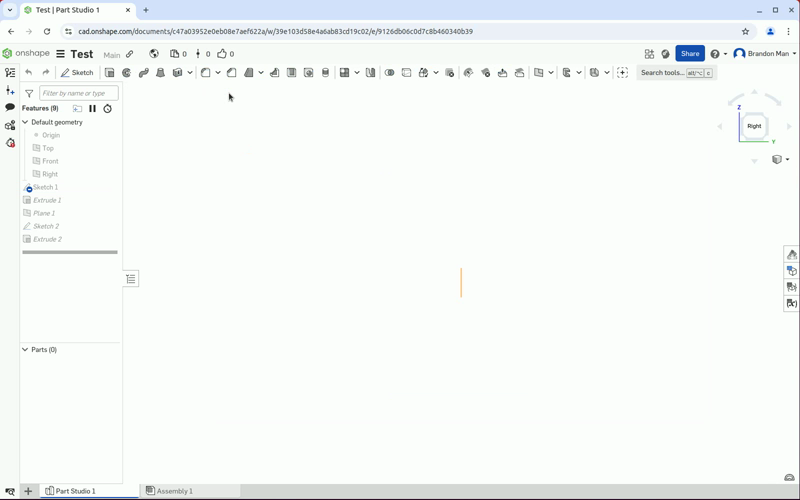
key(shift+s)
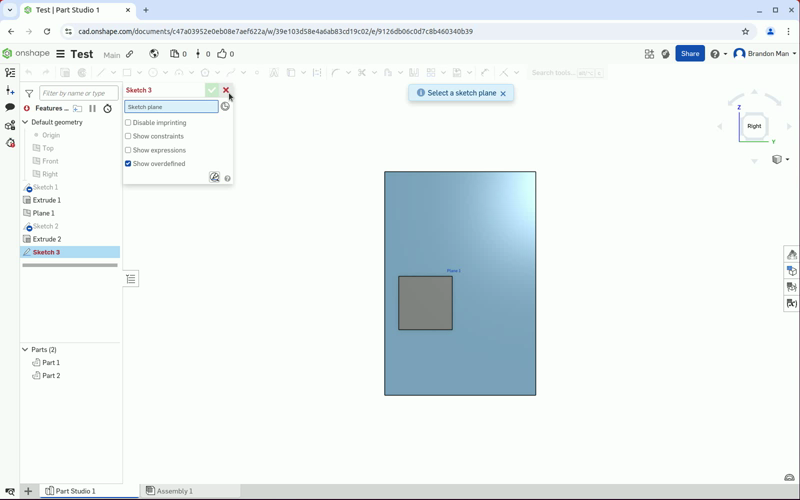
mouse_move(73, 215)
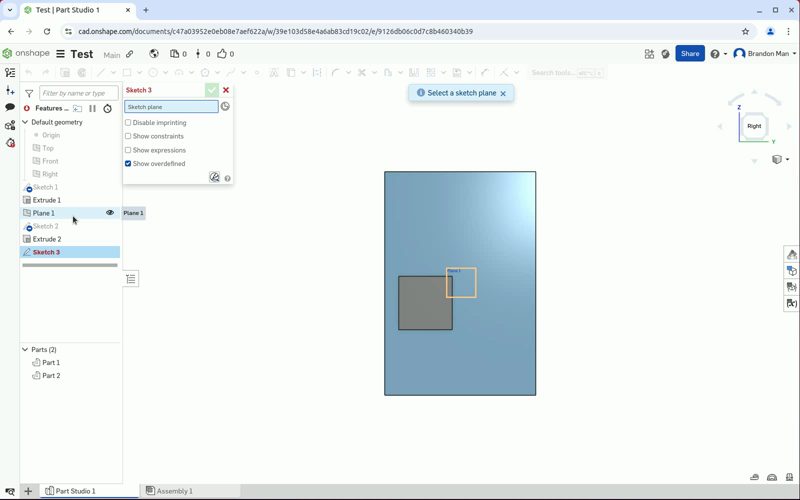
click(73, 215)
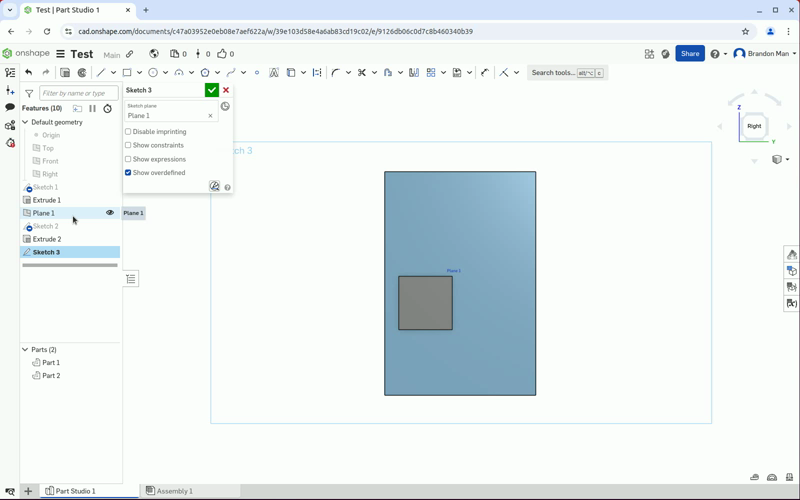
mouse_move(73, 352)
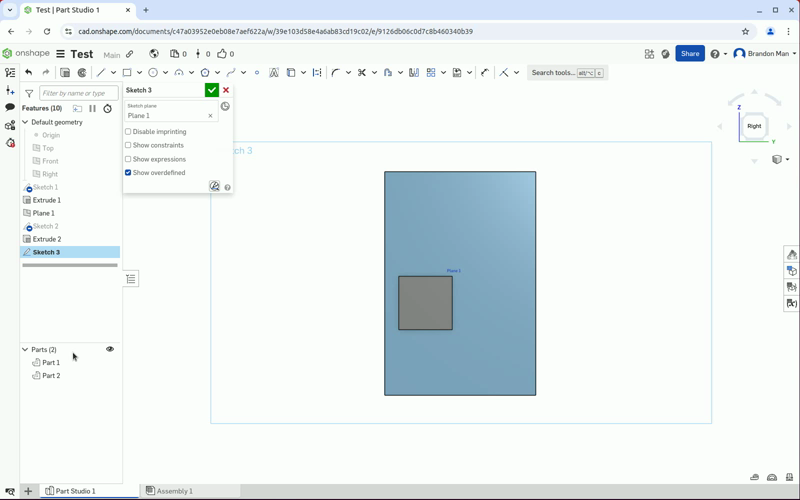
key(y)
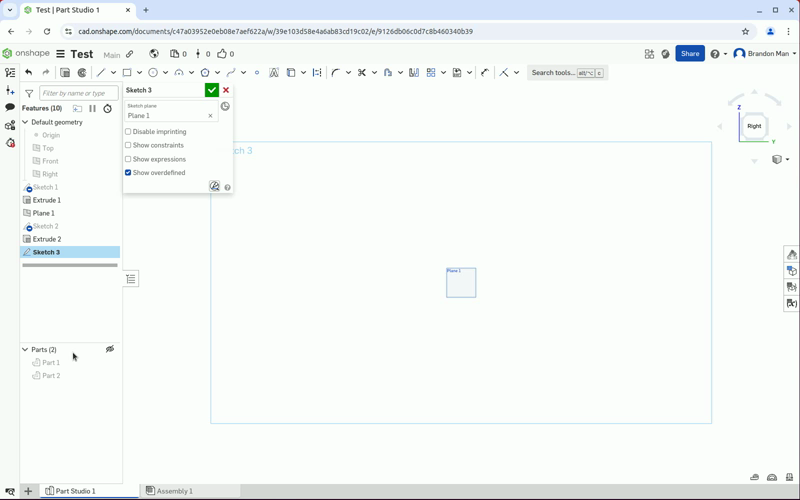
key(l)
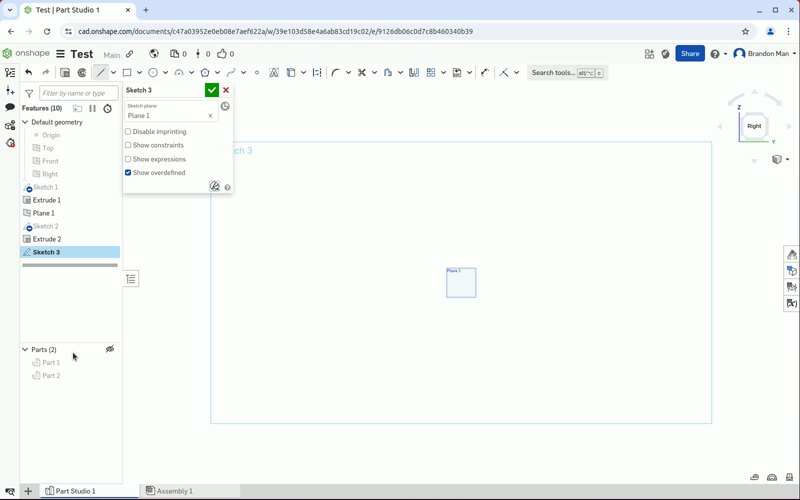
key_down(shift)
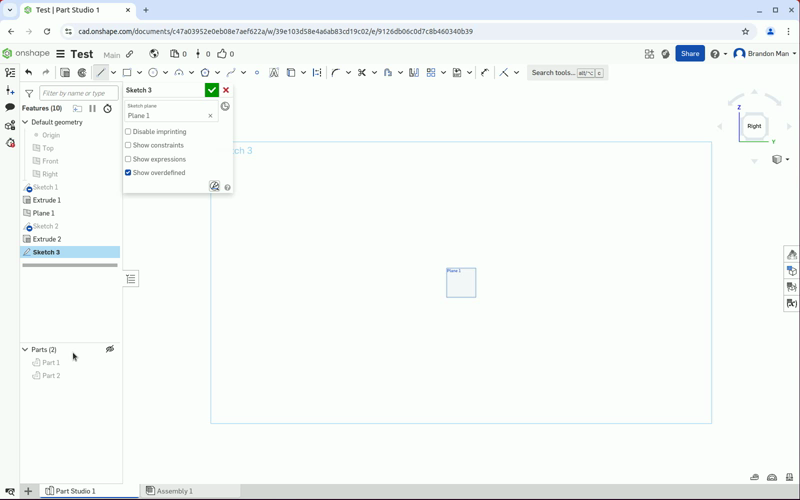
mouse_move(483, 329)
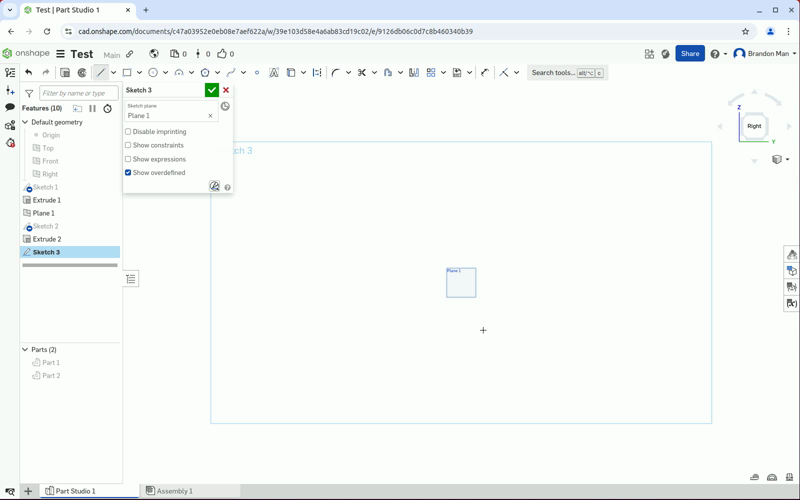
click(483, 329)
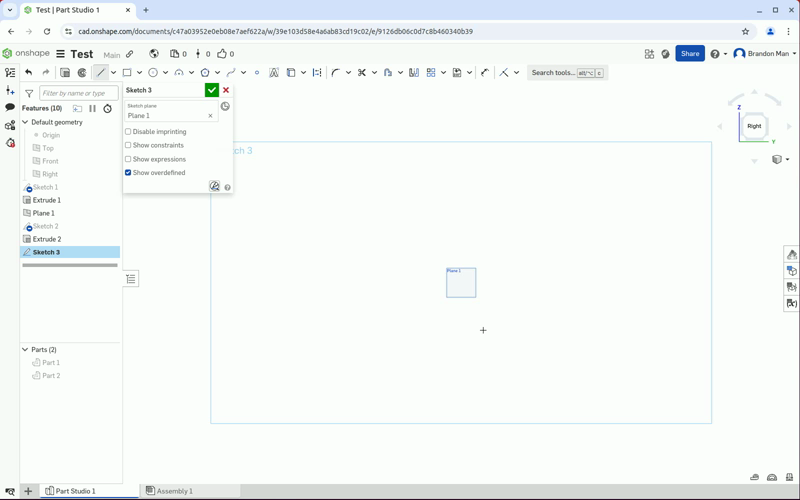
key_up(shift)
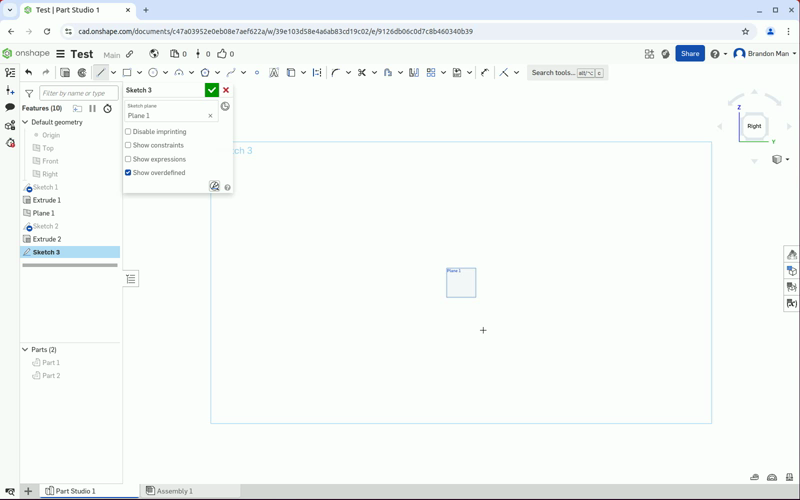
key_down(shift)
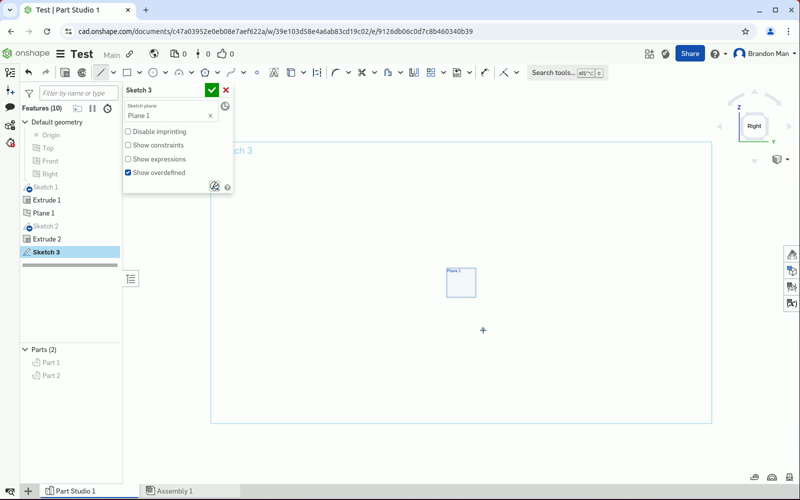
mouse_move(513, 329)
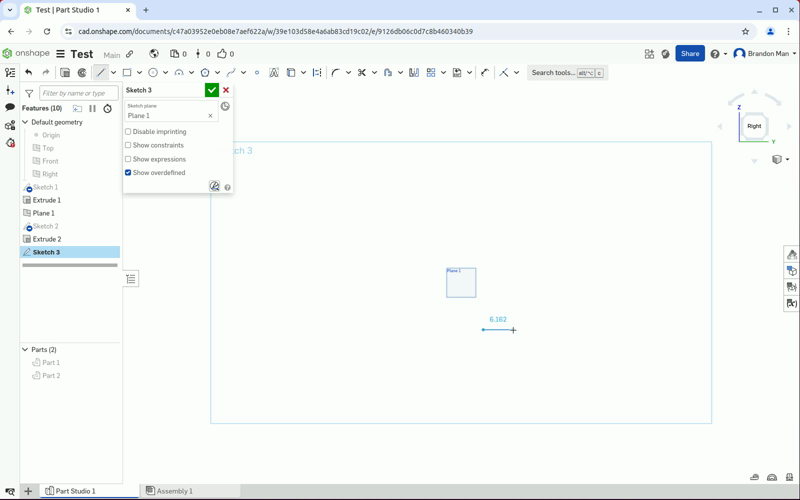
mouse_move(536, 329)
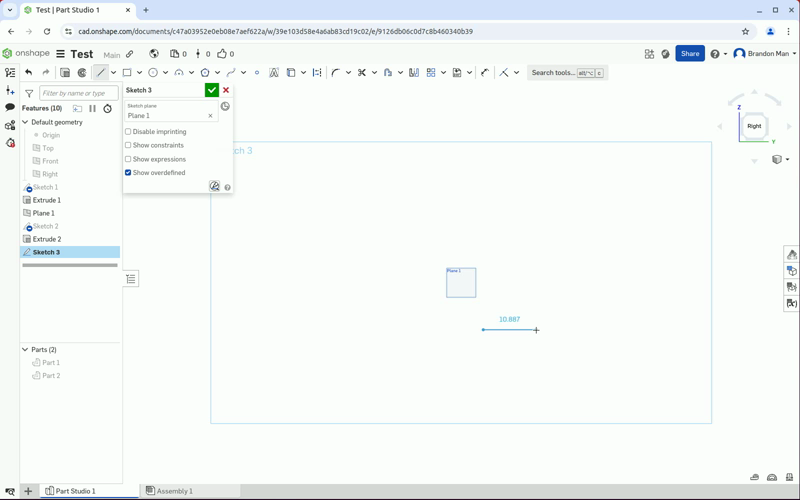
click(536, 329)
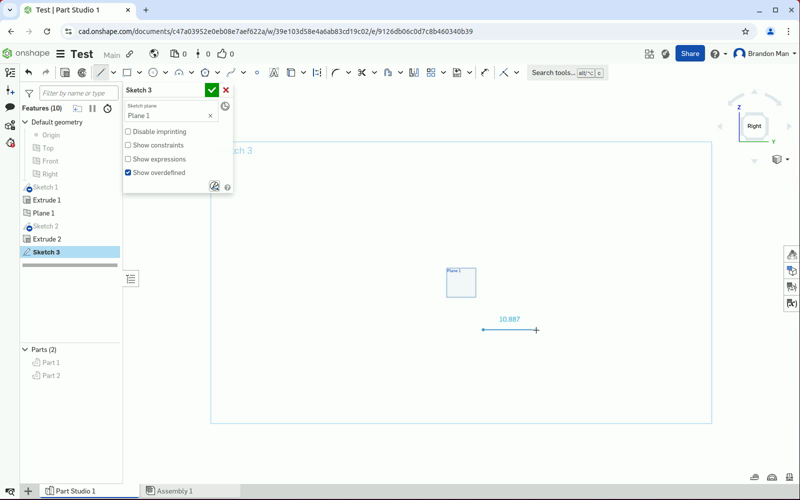
key_up(shift)
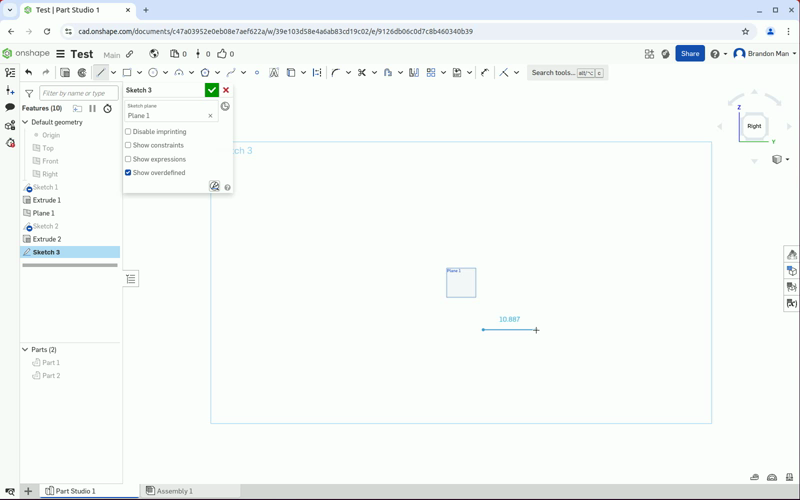
key_down(shift)
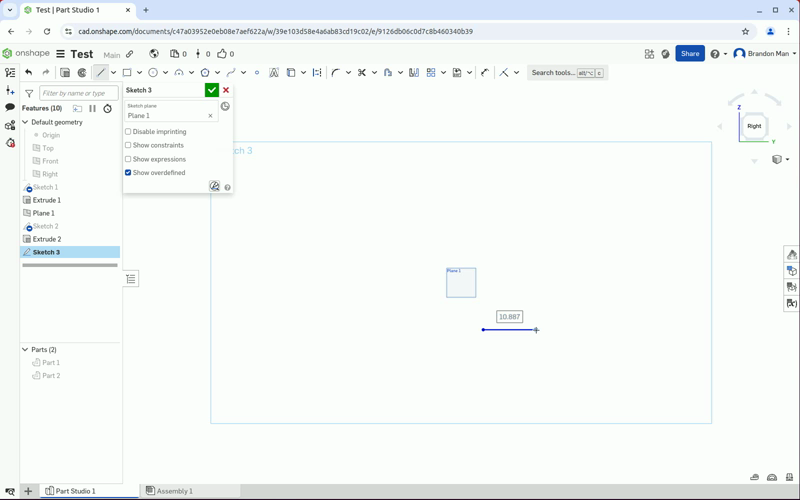
mouse_move(566, 329)
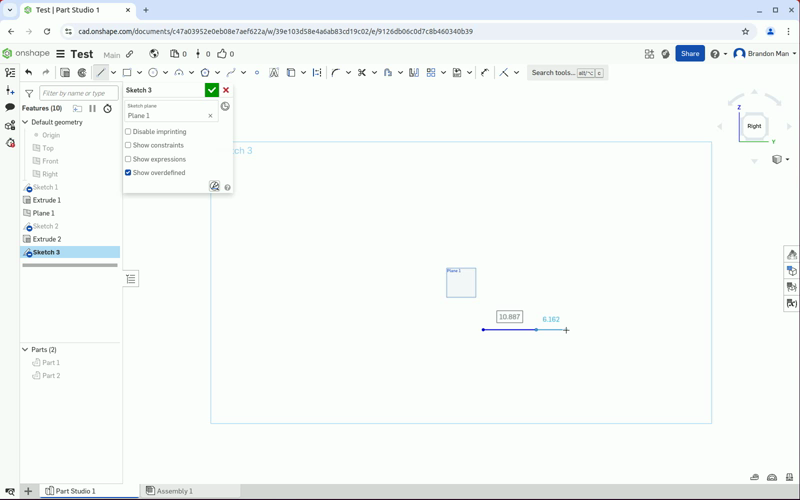
mouse_move(536, 276)
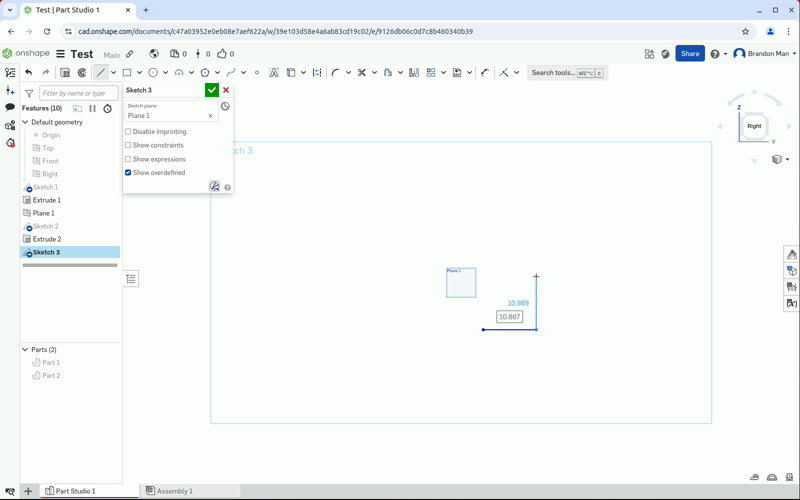
click(536, 276)
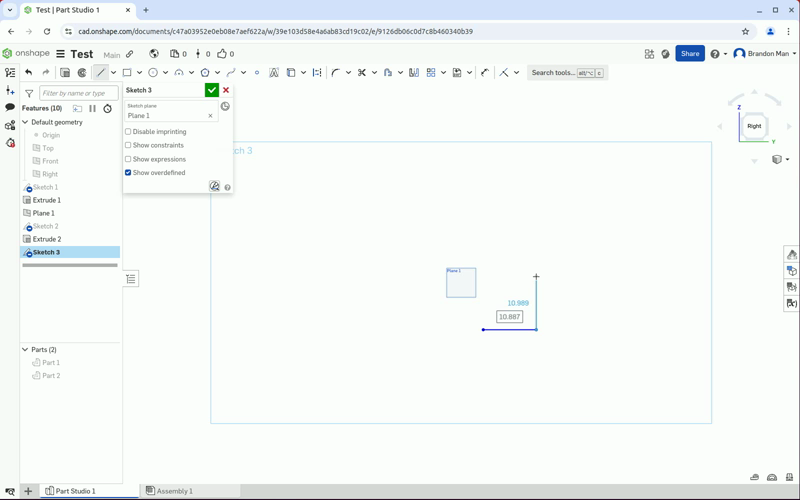
key_up(shift)
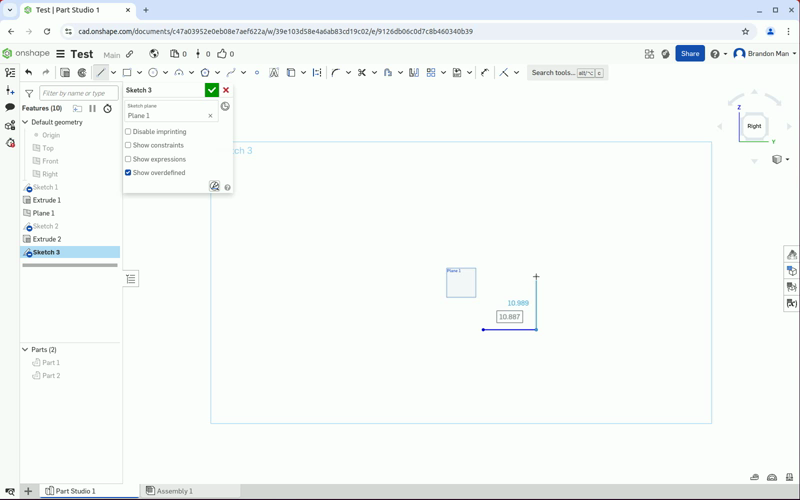
key_down(shift)
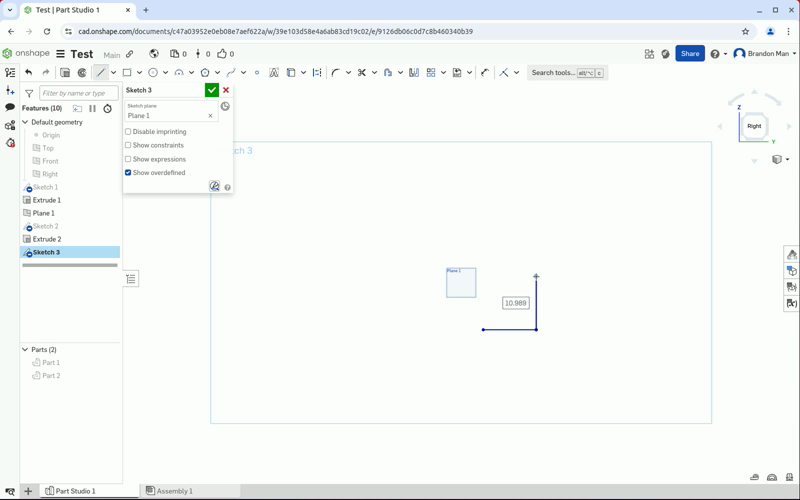
mouse_move(566, 276)
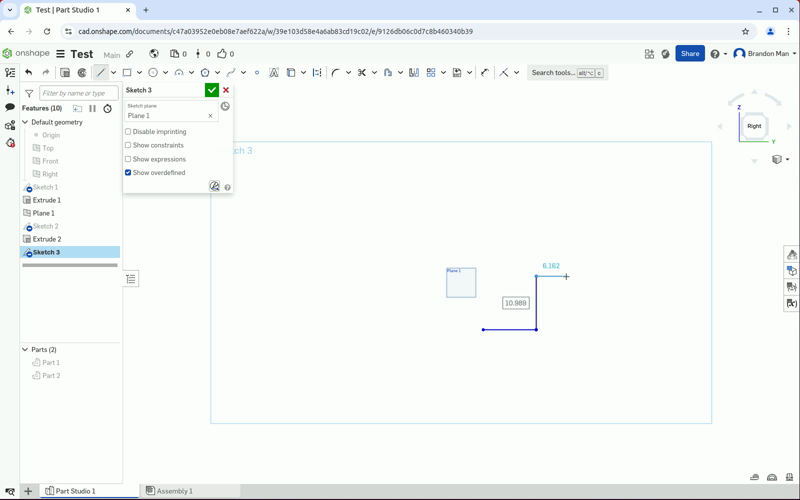
mouse_move(483, 276)
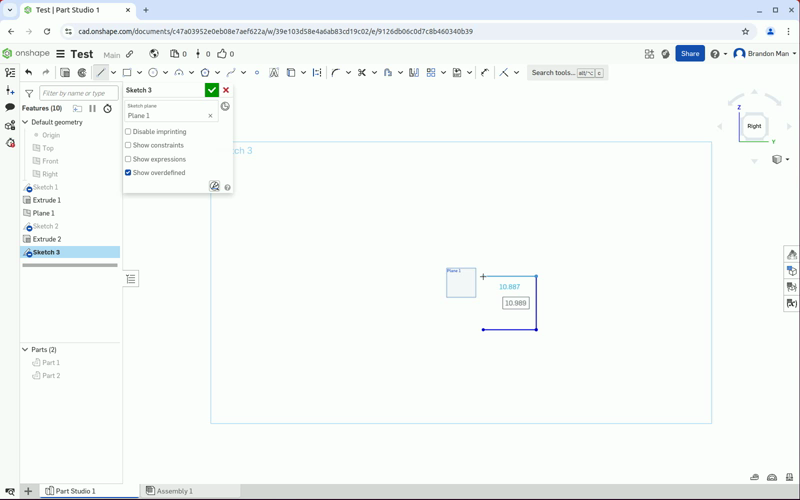
click(483, 276)
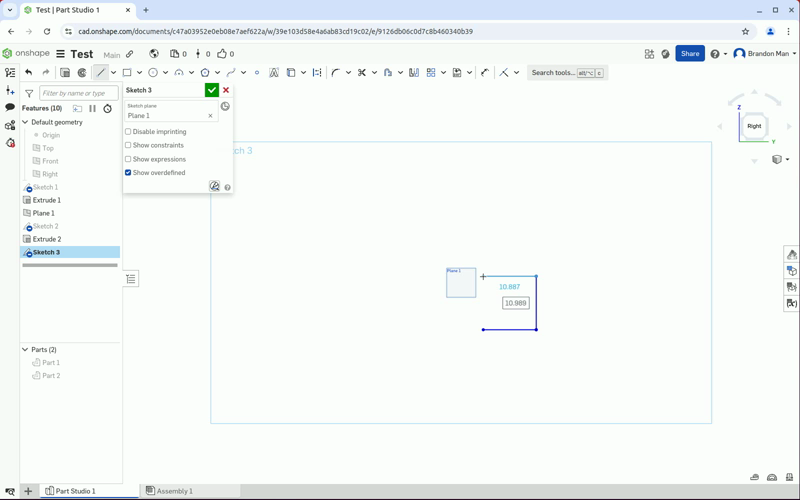
key_up(shift)
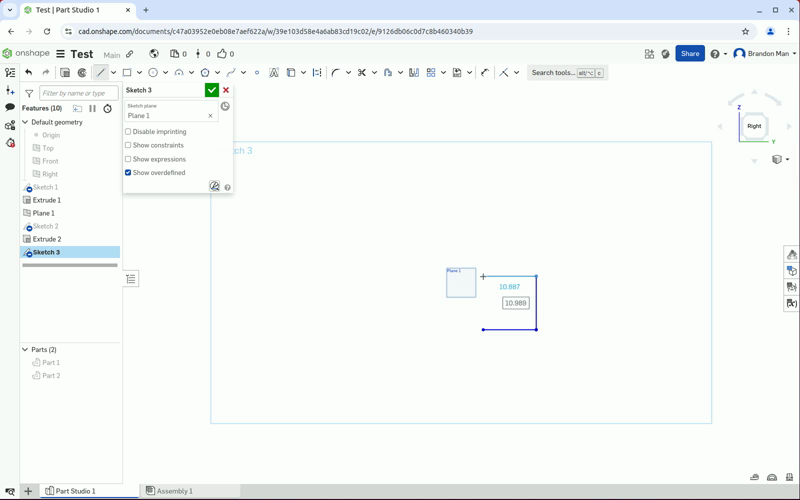
mouse_move(513, 276)
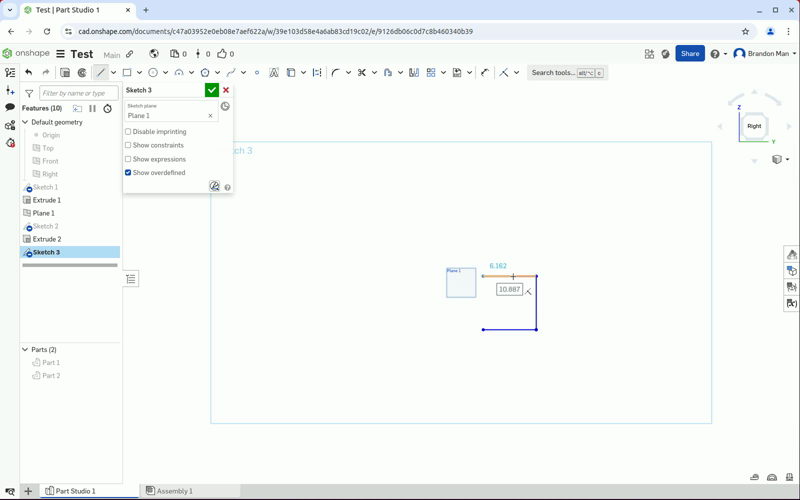
key_down(shift)
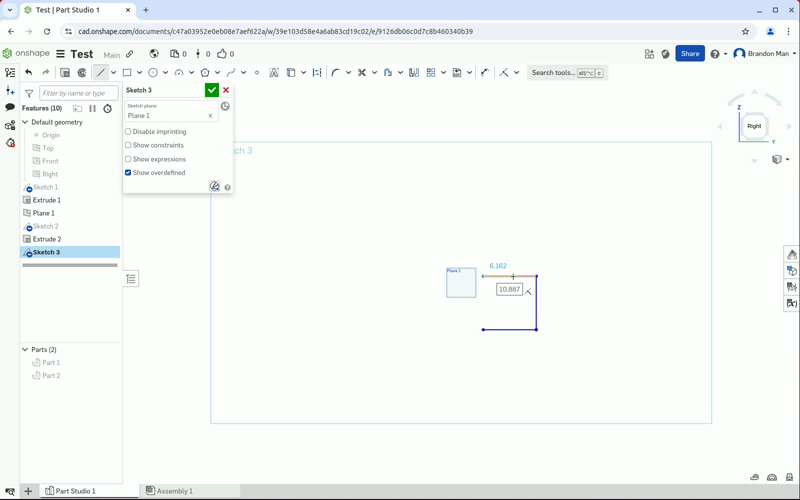
mouse_move(483, 329)
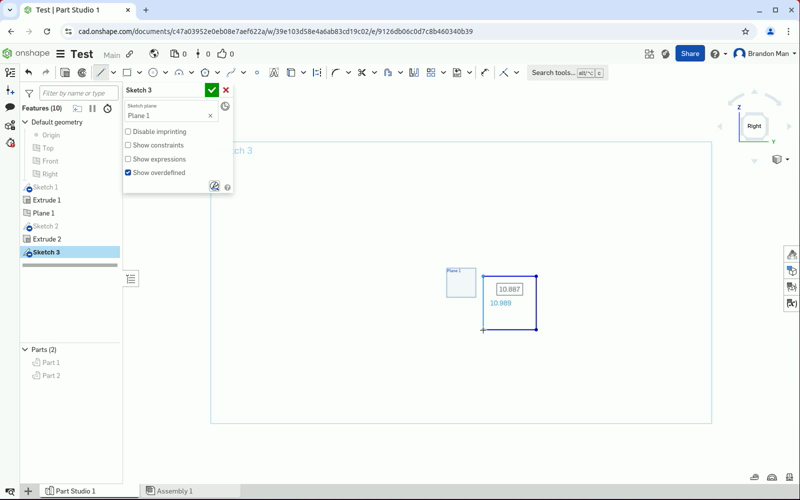
key_up(shift)
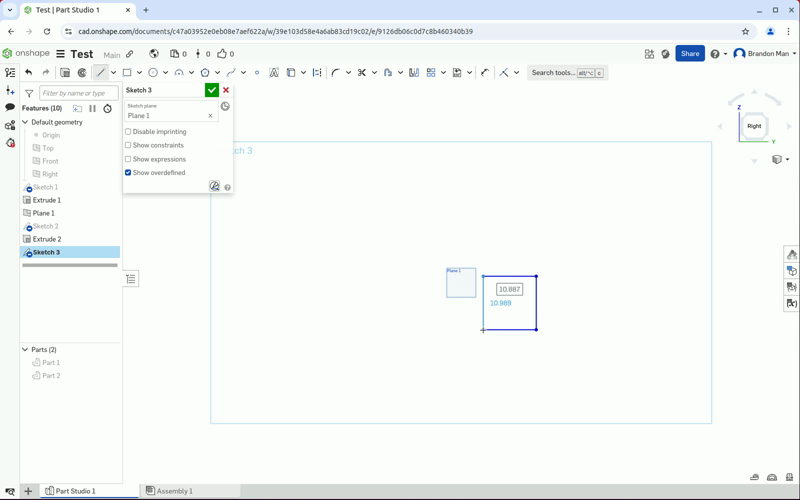
click(483, 329)
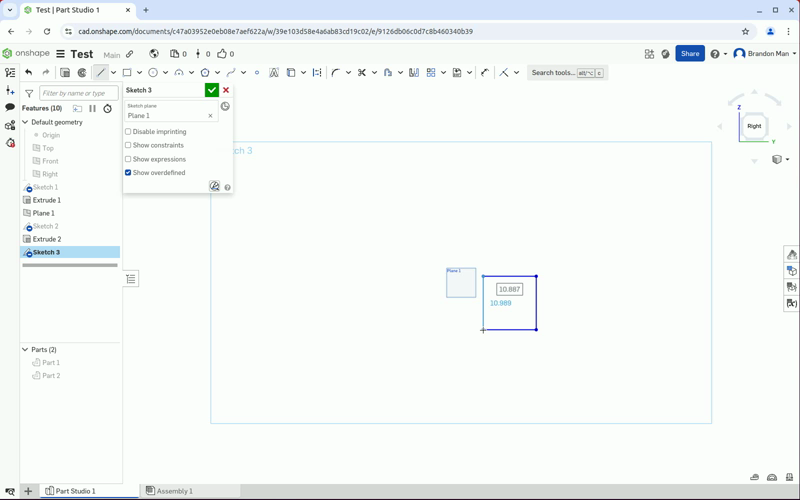
key(esc)
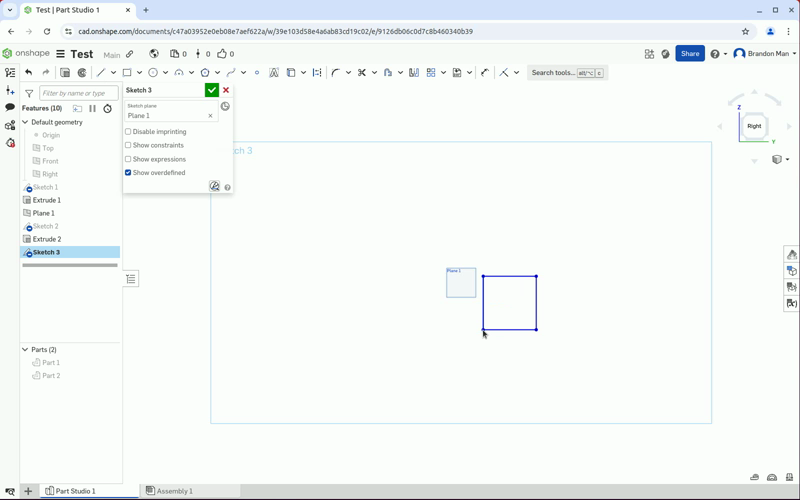
mouse_move(495, 312)
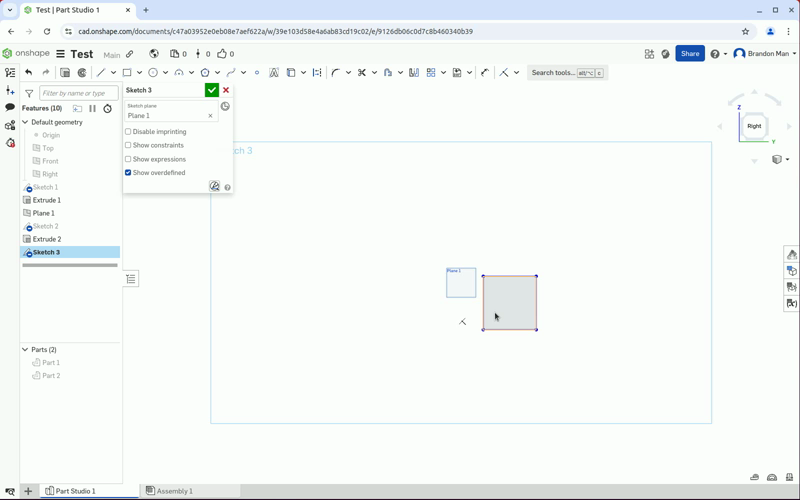
click(495, 312)
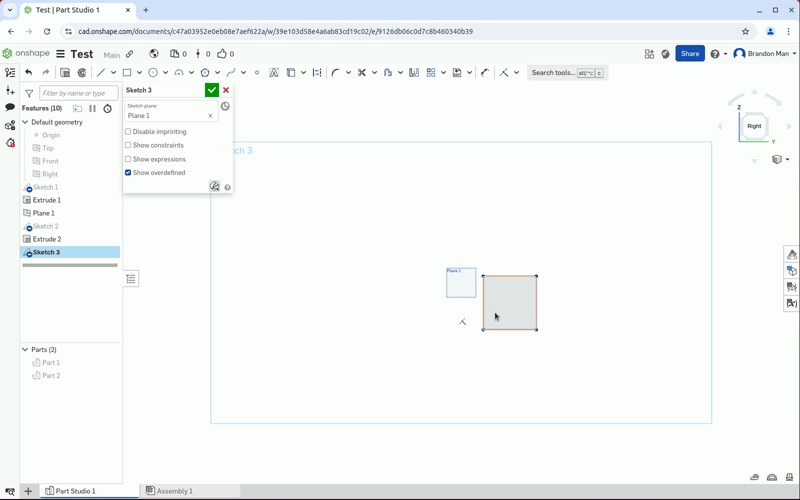
mouse_move(73, 352)
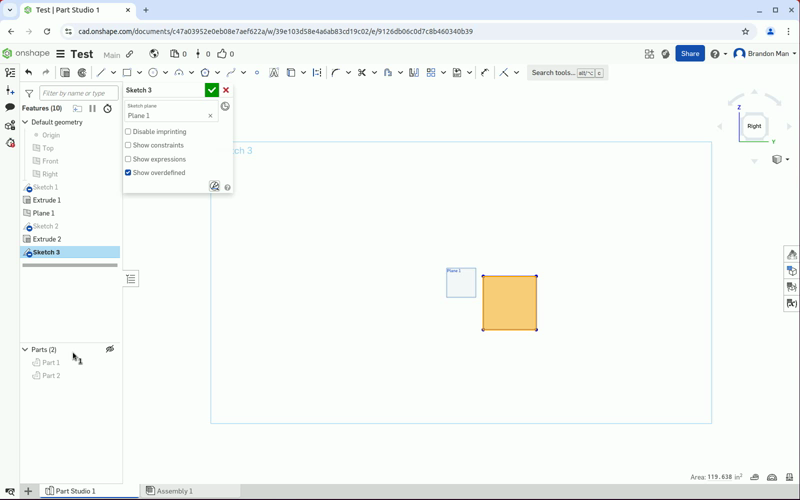
key(shift+y)
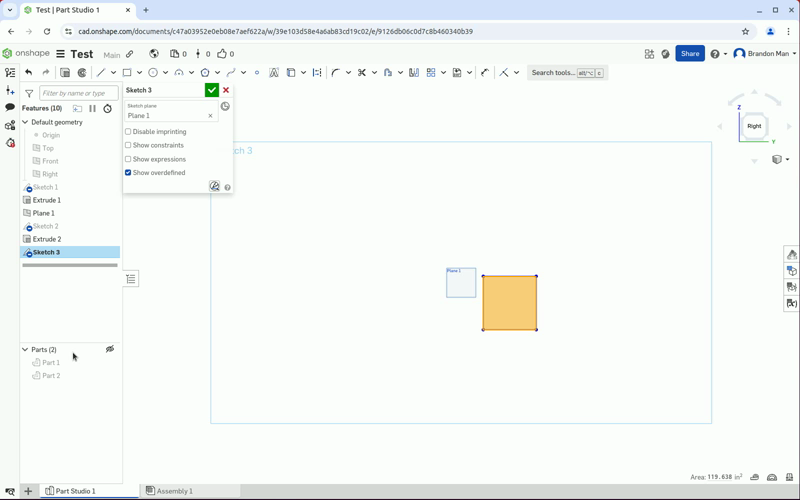
key(shift+e)
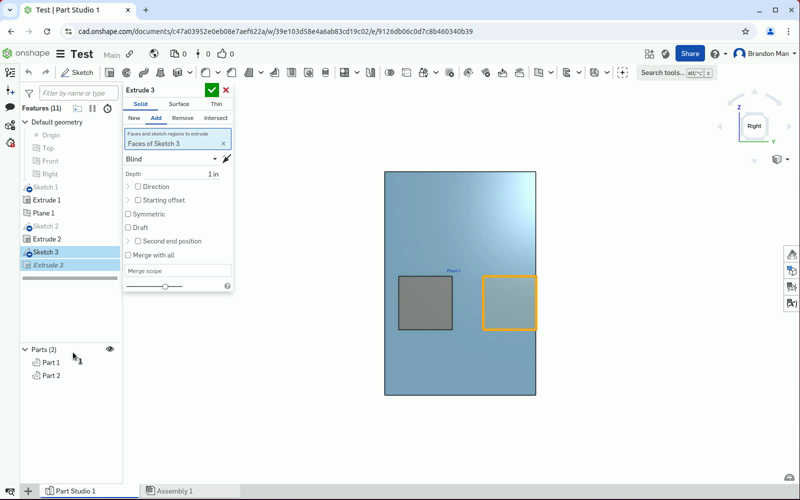
mouse_move(143, 106)
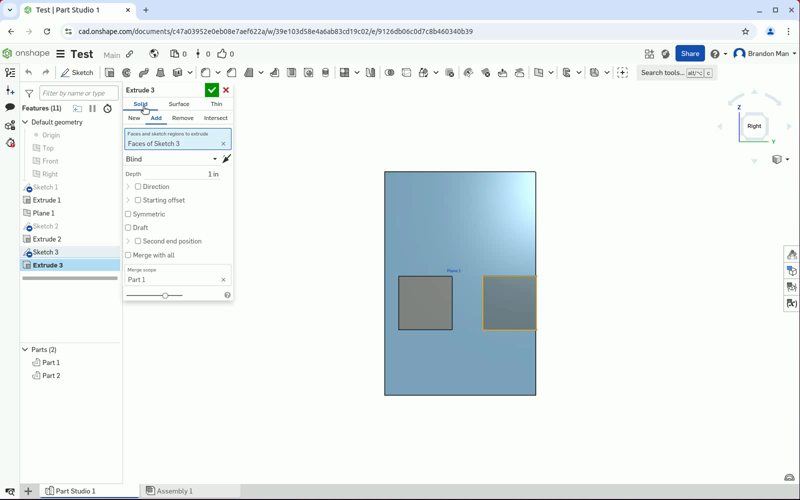
click(143, 106)
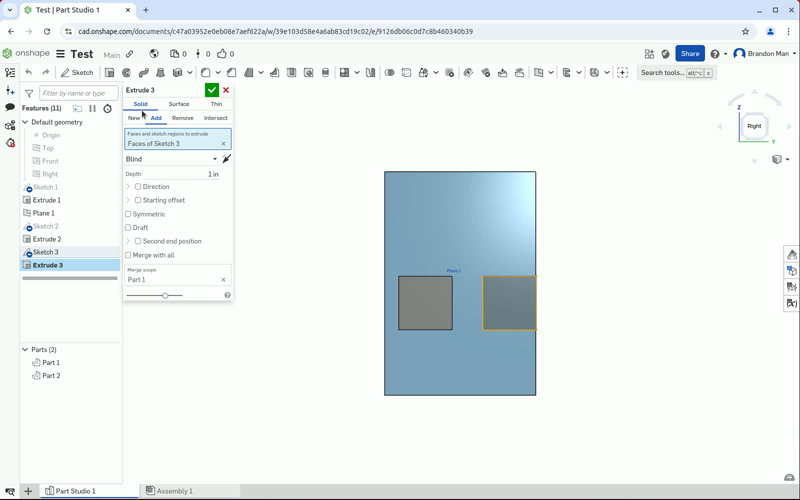
mouse_move(137, 120)
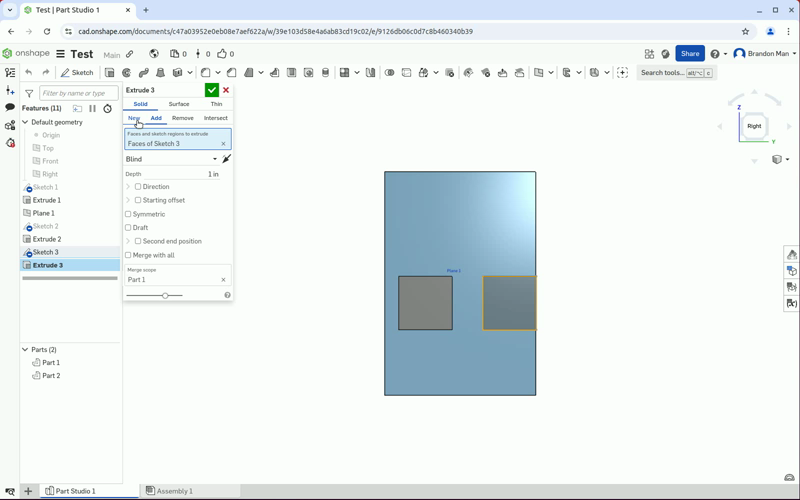
click(137, 120)
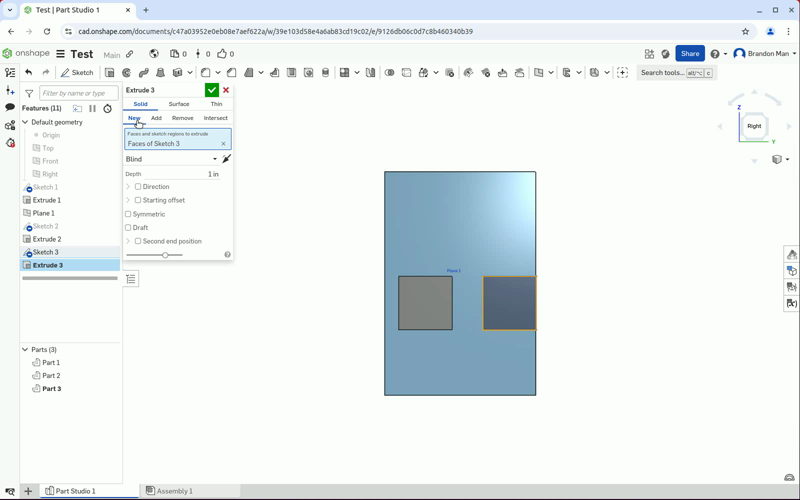
key(tab, 4)
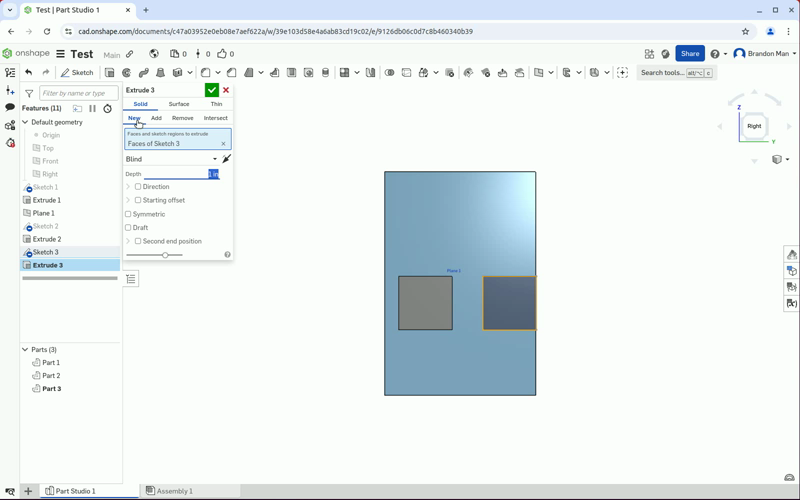
text(0.241)
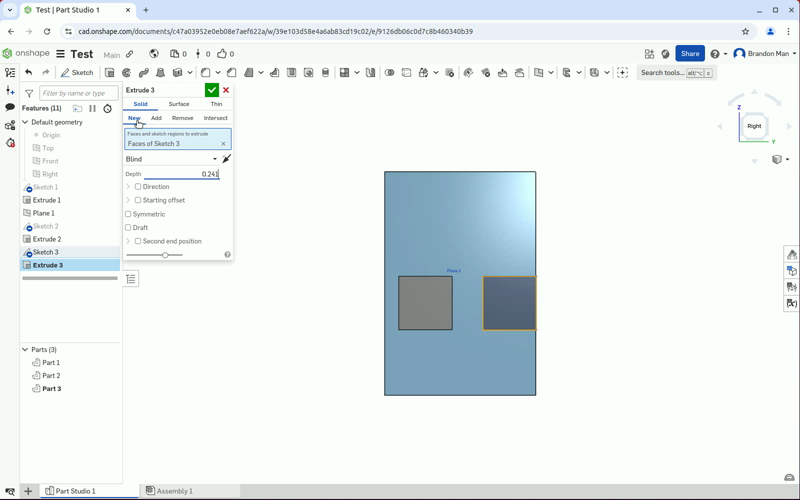
key(enter)
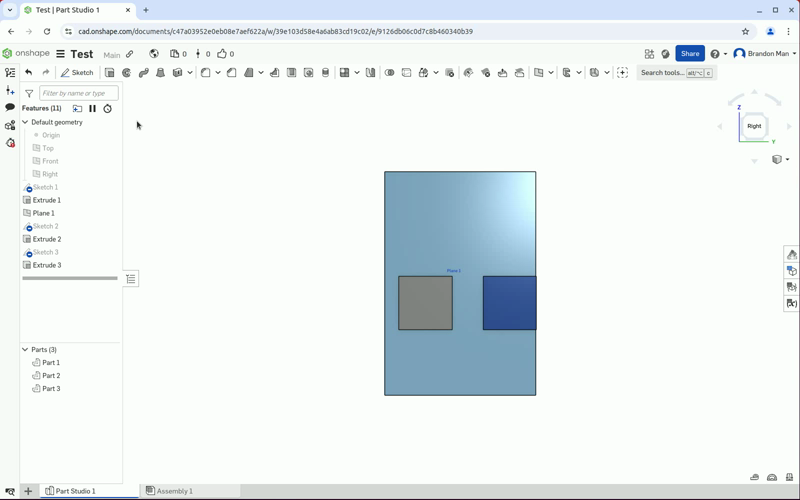
key(shift+h)
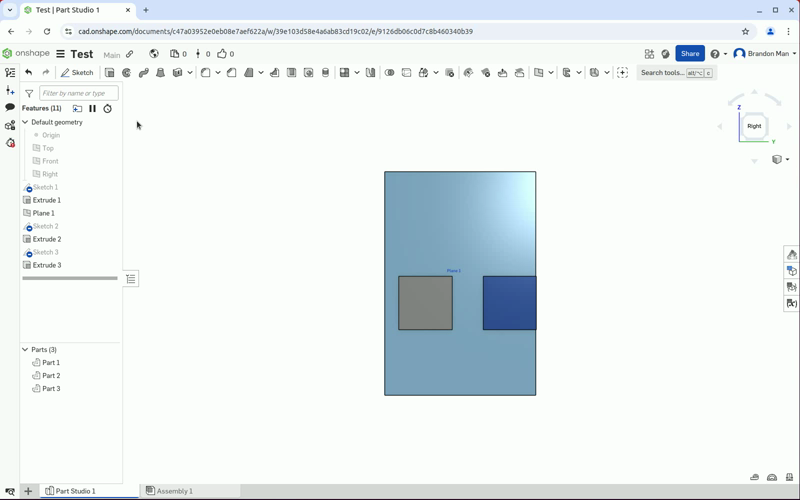
key(shift+h)
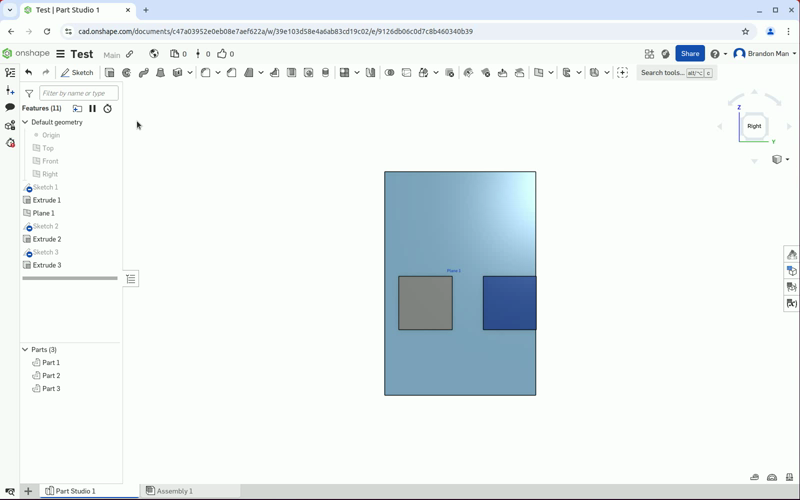
mouse_move(73, 189)
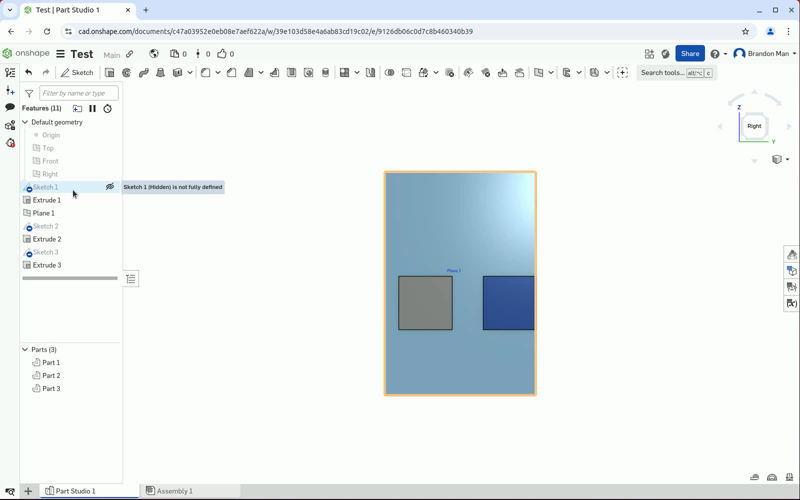
click(73, 189)
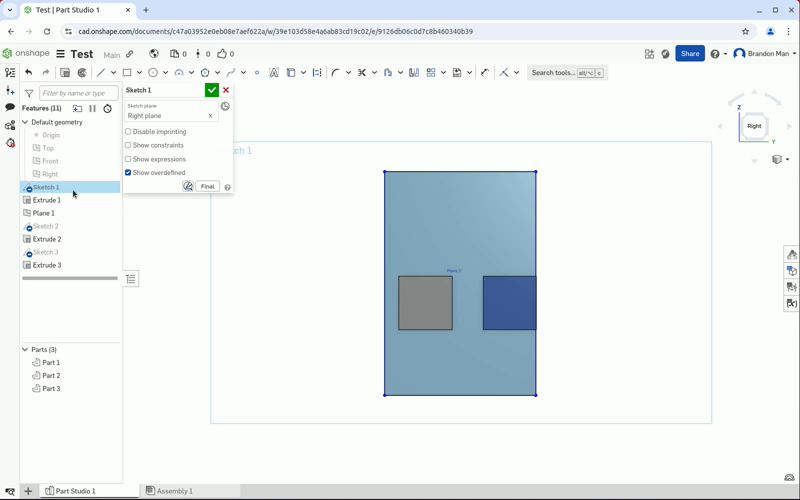
mouse_move(229, 92)
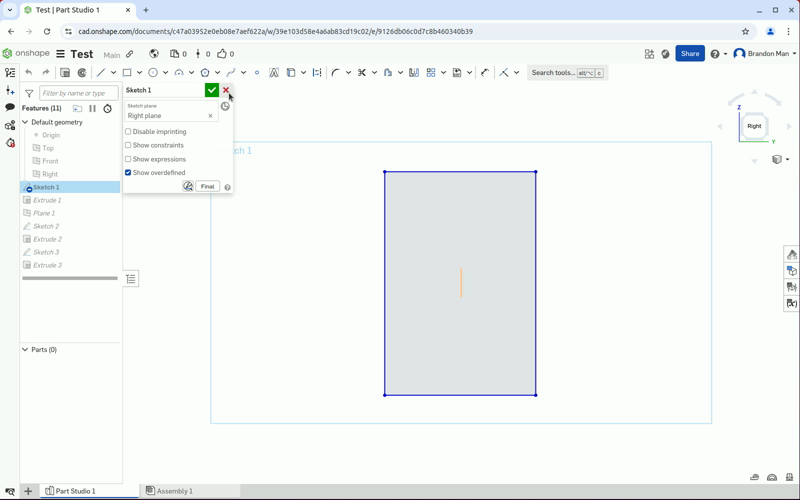
click(229, 92)
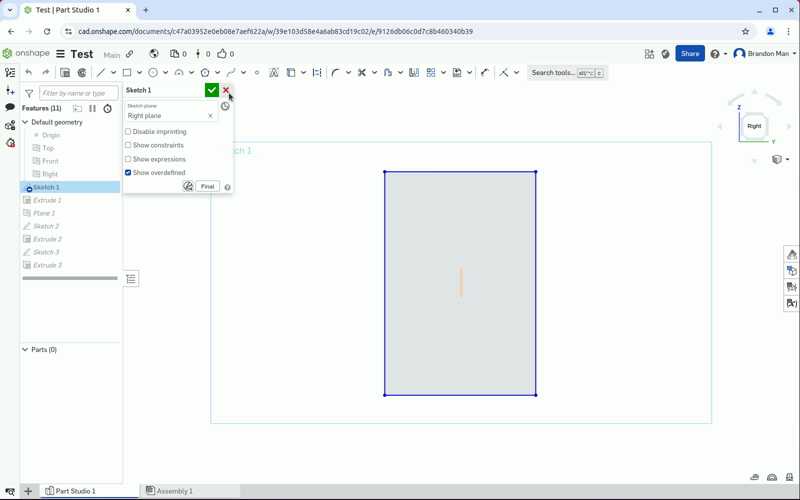
key(shift+s)
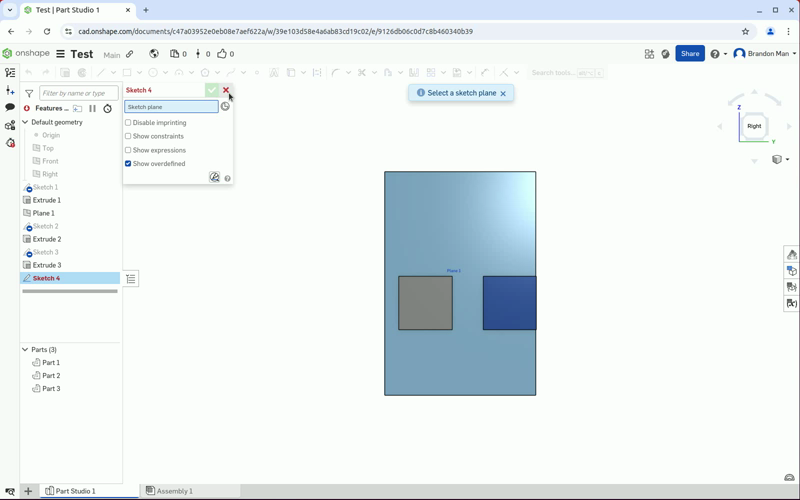
mouse_move(73, 215)
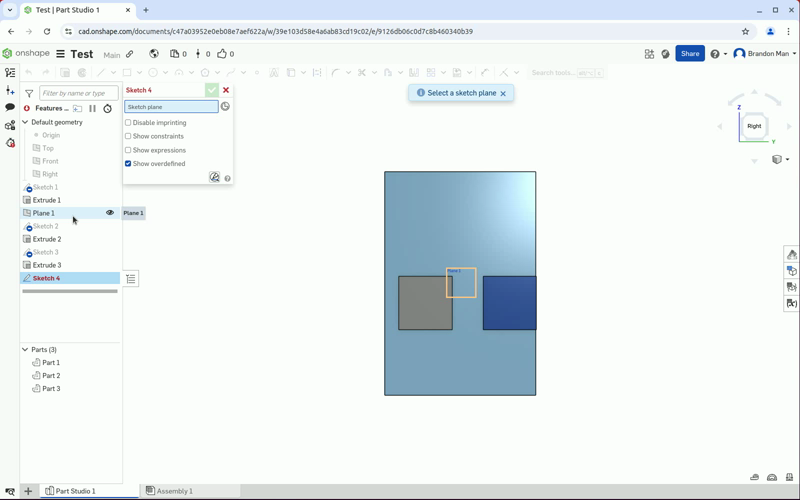
click(73, 215)
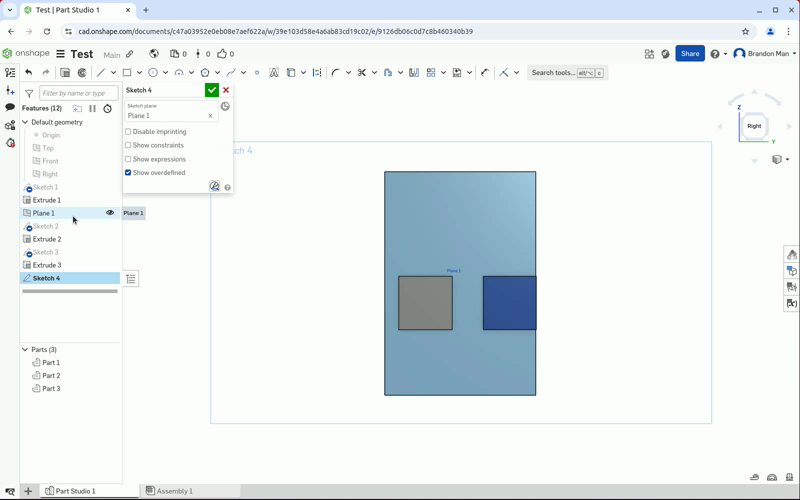
mouse_move(73, 352)
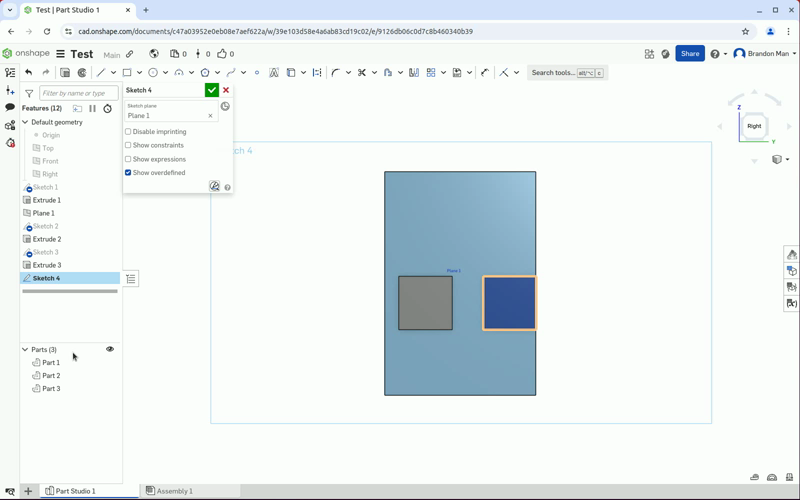
key(y)
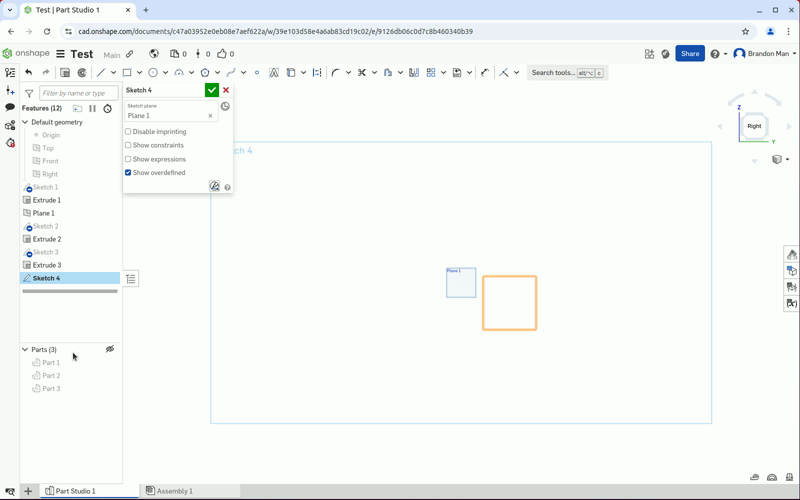
key(l)
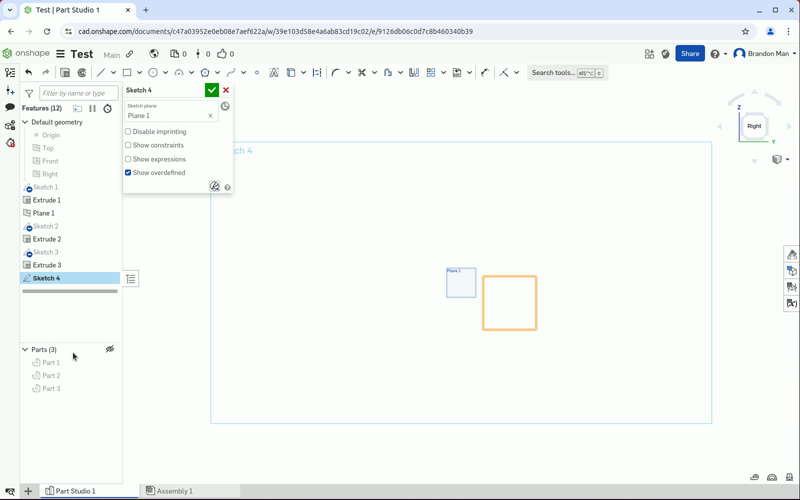
key_down(shift)
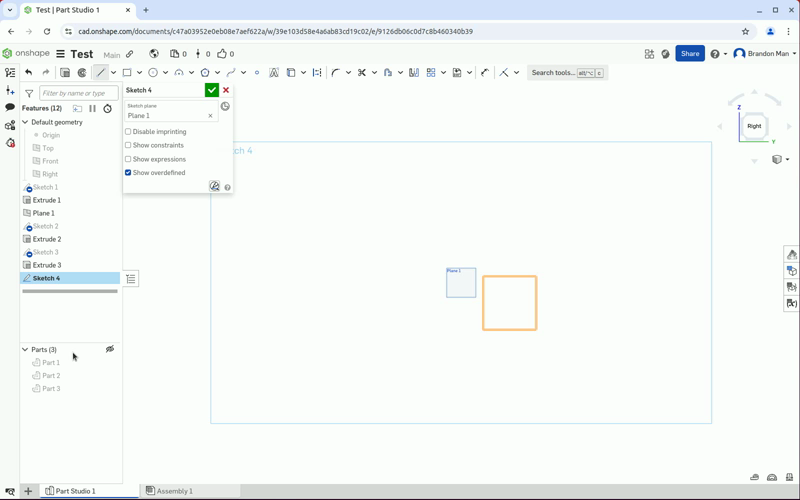
mouse_move(440, 274)
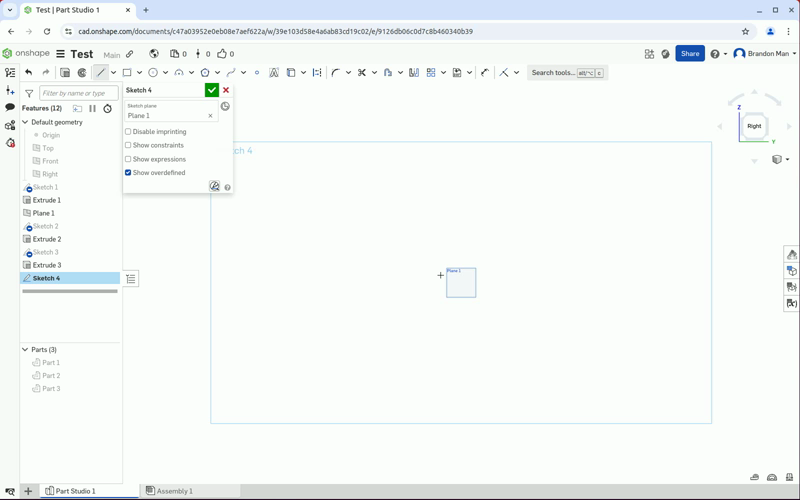
click(440, 274)
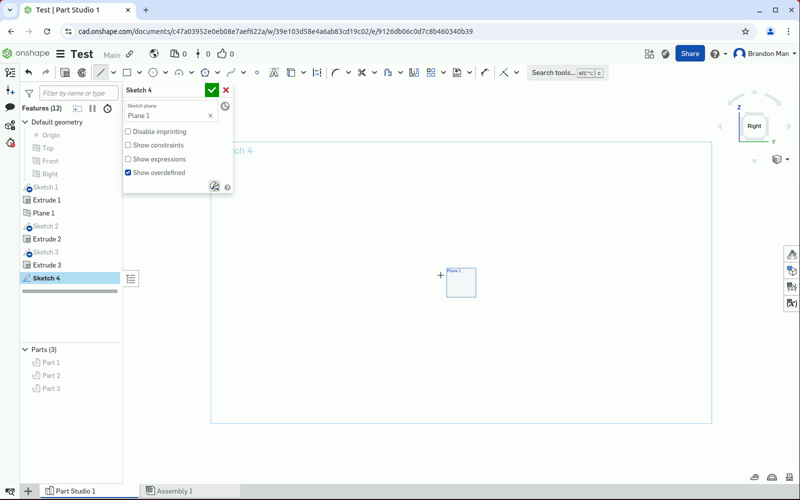
key_up(shift)
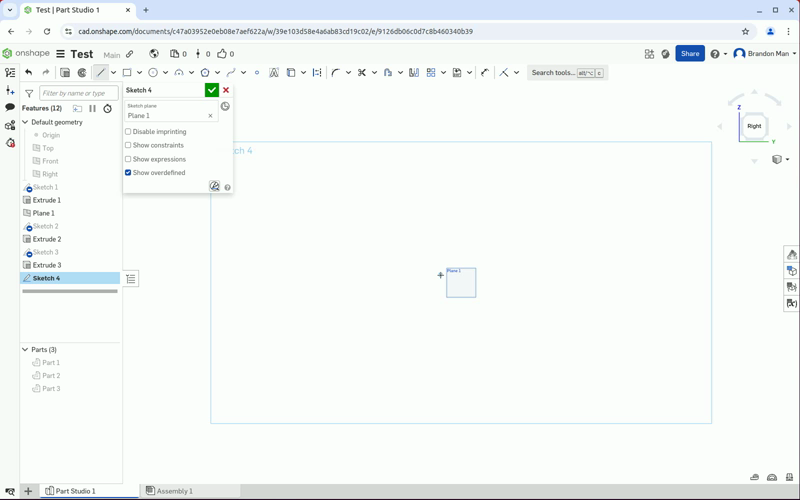
key_down(shift)
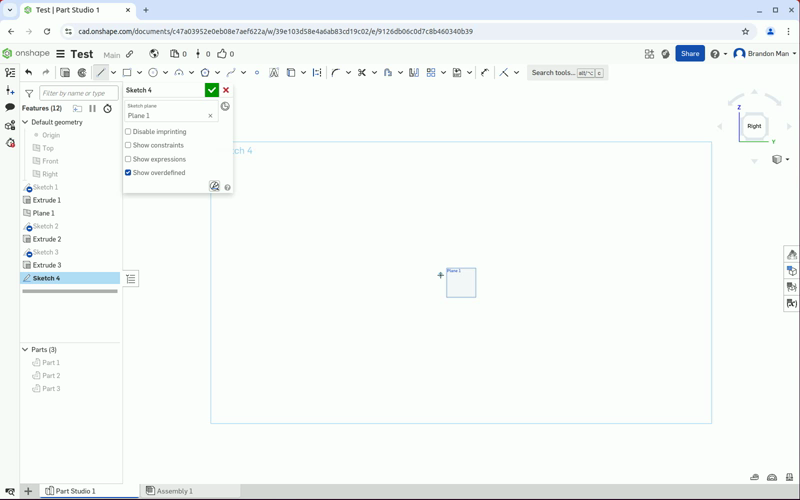
mouse_move(470, 274)
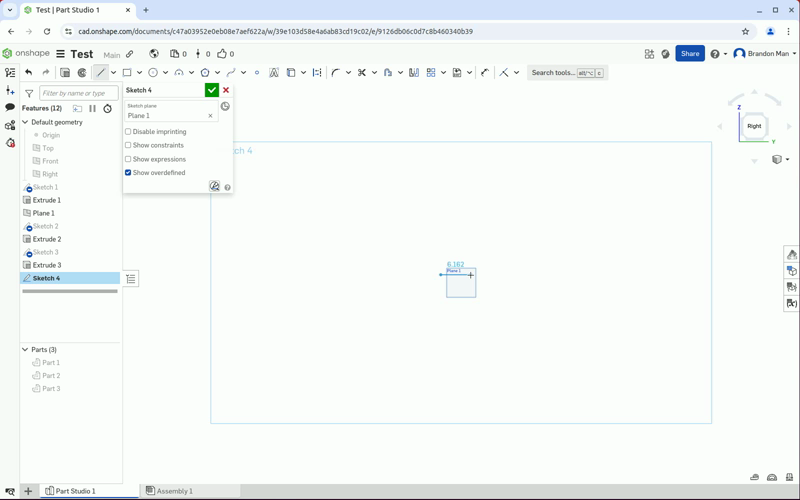
mouse_move(494, 274)
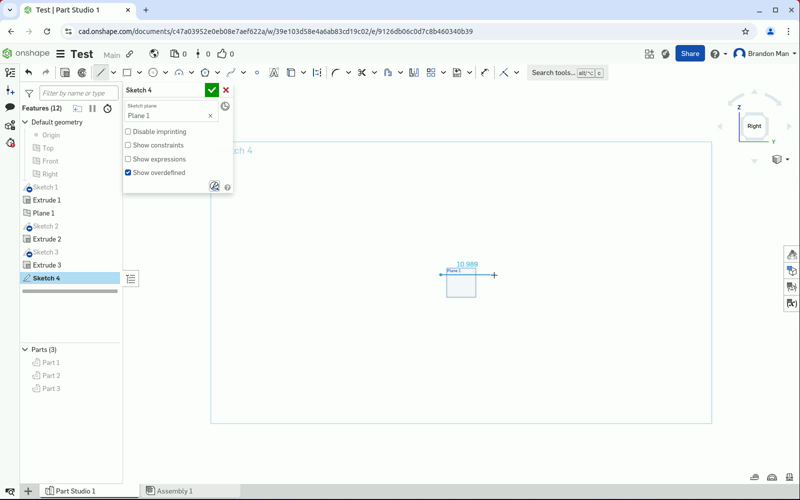
click(494, 274)
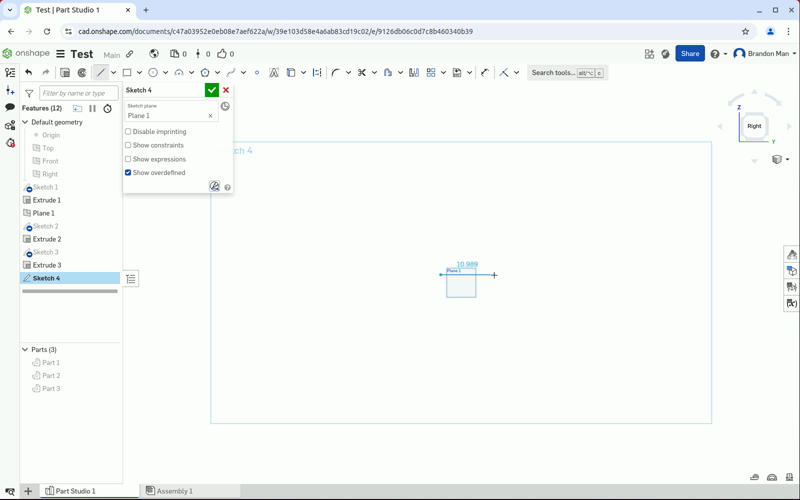
key_up(shift)
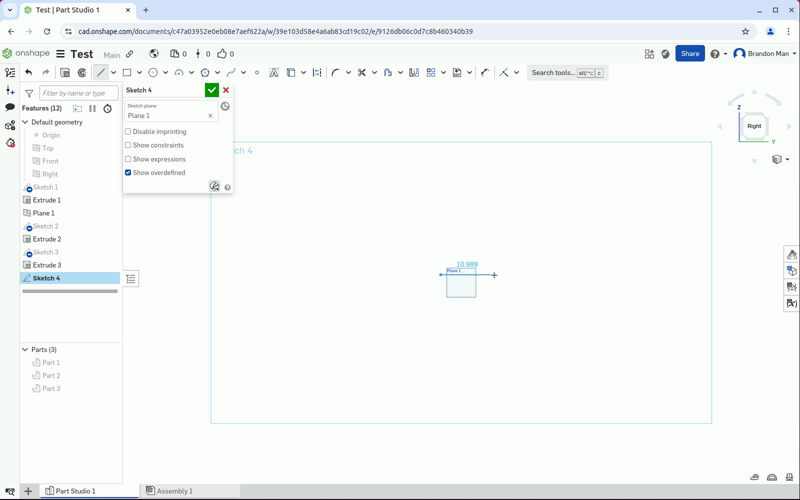
key_down(shift)
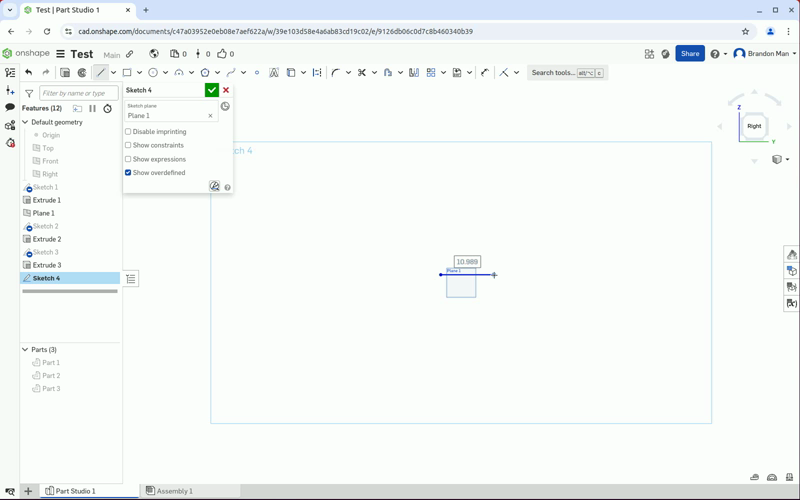
mouse_move(524, 274)
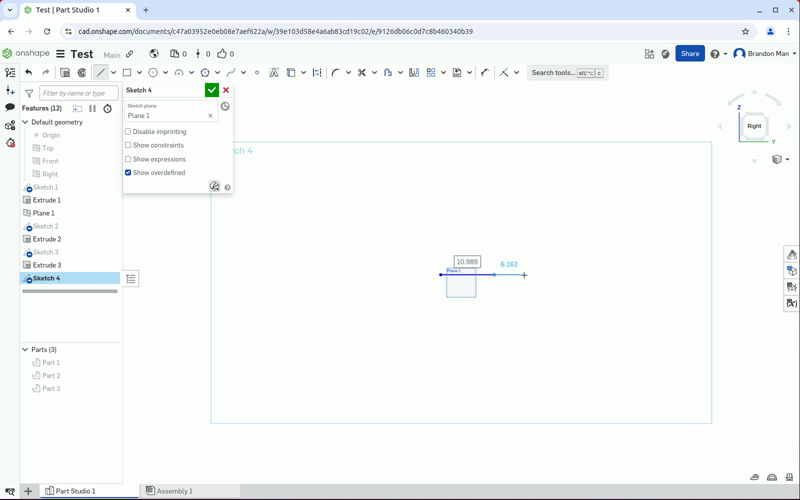
mouse_move(494, 221)
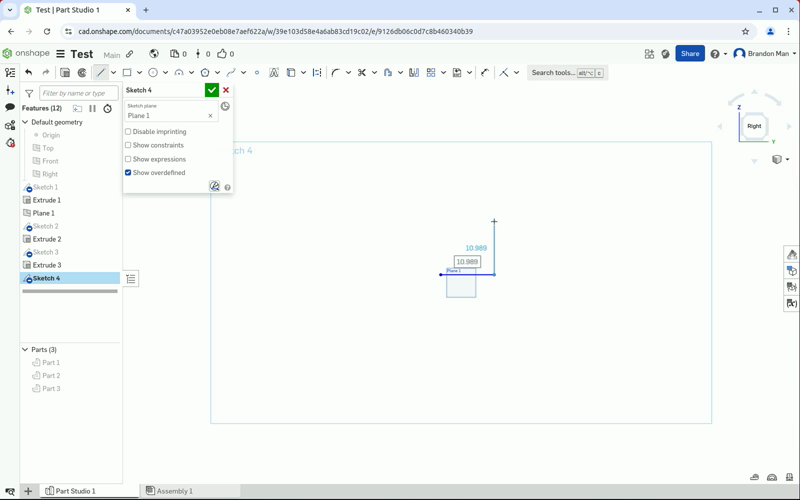
click(494, 221)
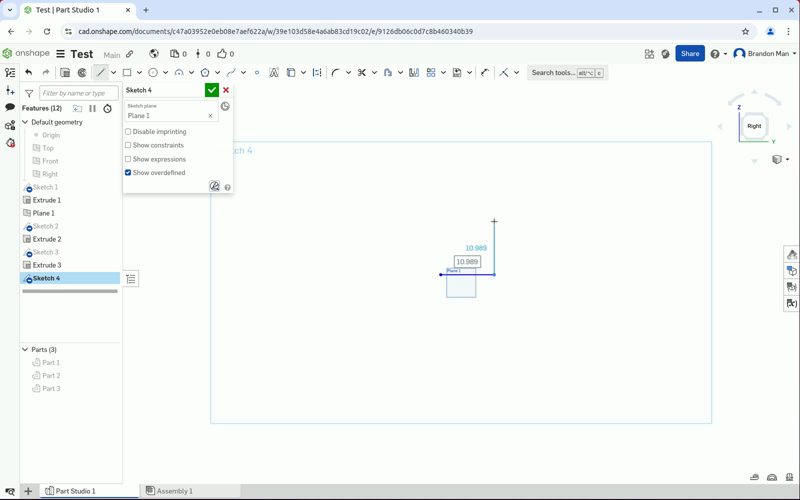
key_up(shift)
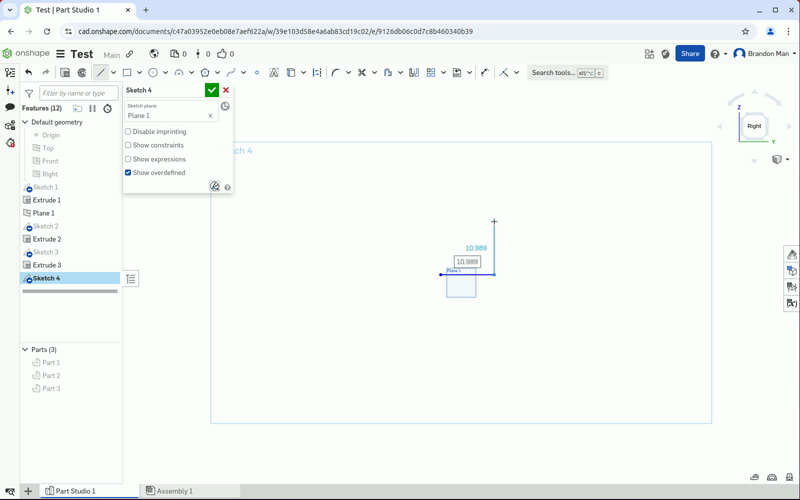
key_down(shift)
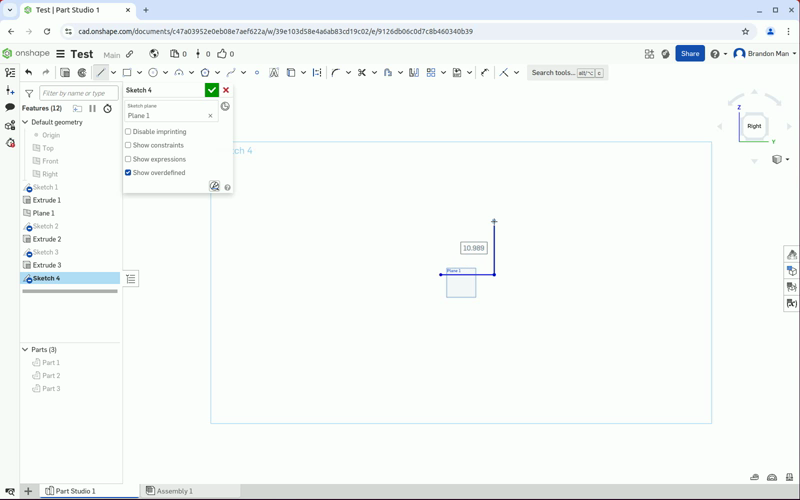
mouse_move(524, 221)
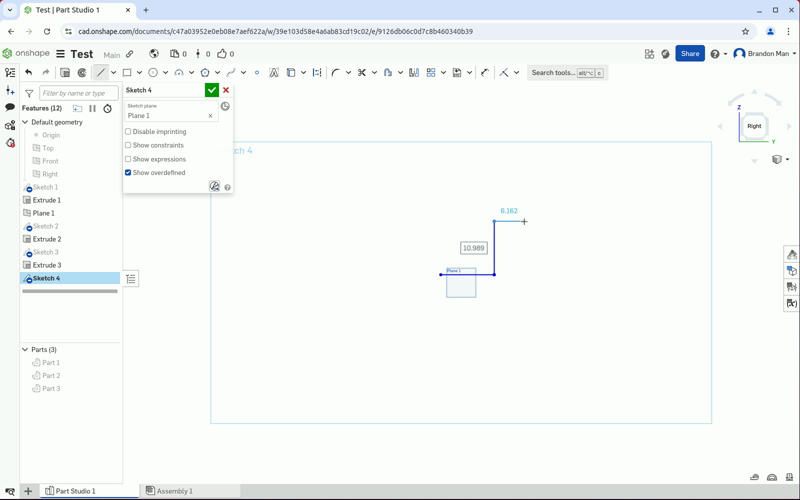
mouse_move(440, 221)
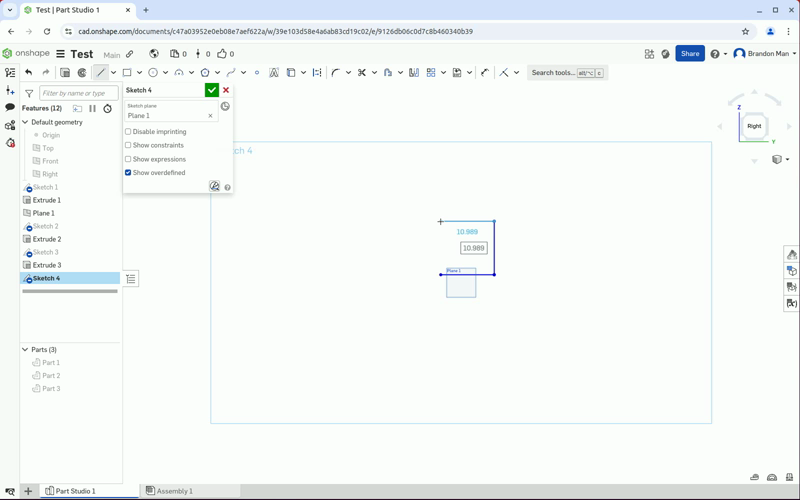
click(440, 221)
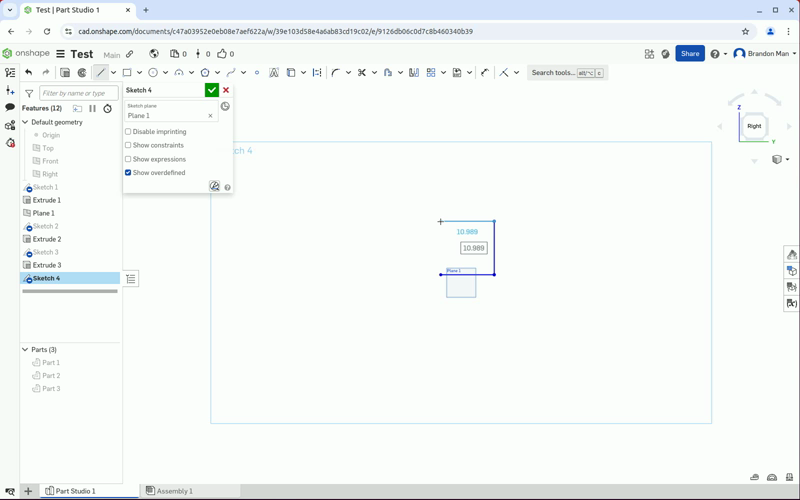
key_up(shift)
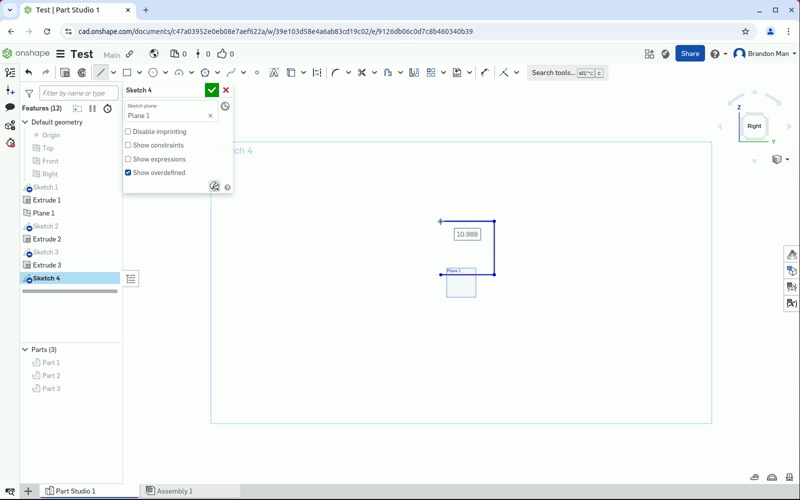
mouse_move(470, 221)
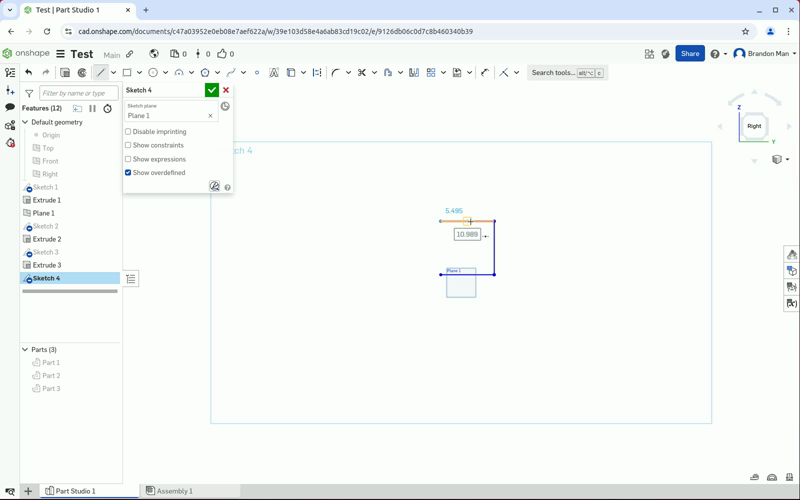
key_down(shift)
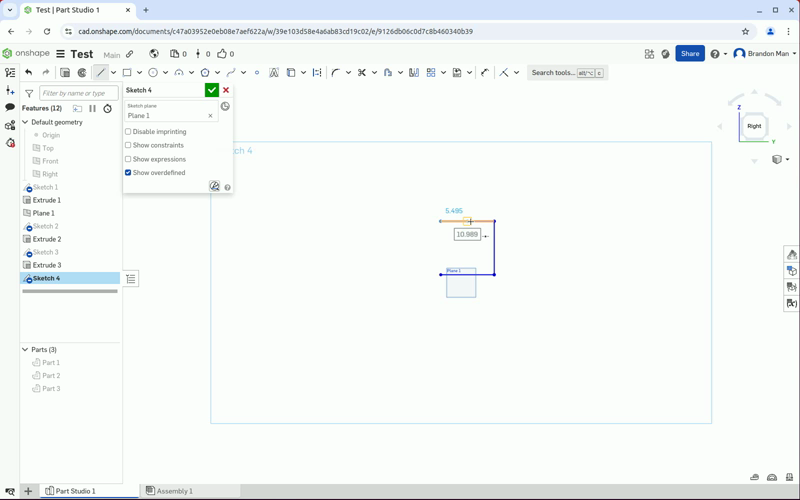
mouse_move(440, 274)
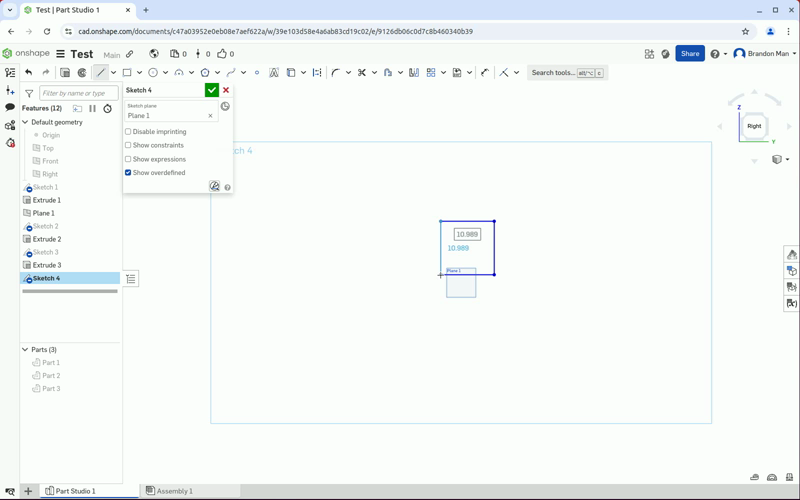
key_up(shift)
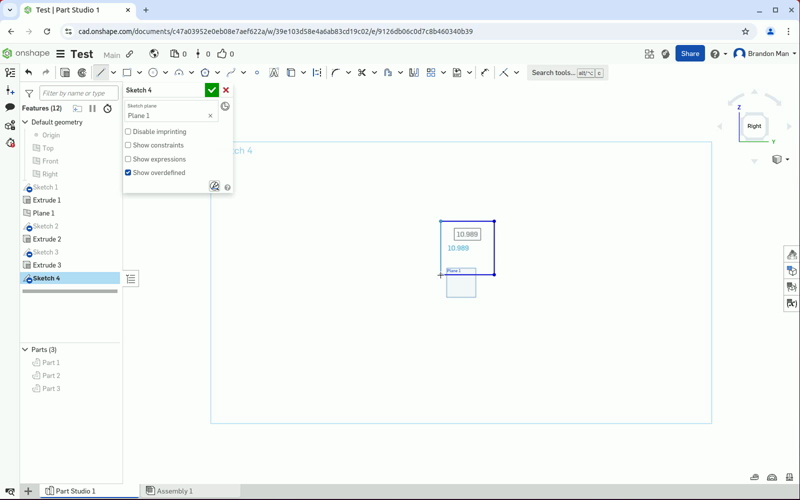
click(440, 274)
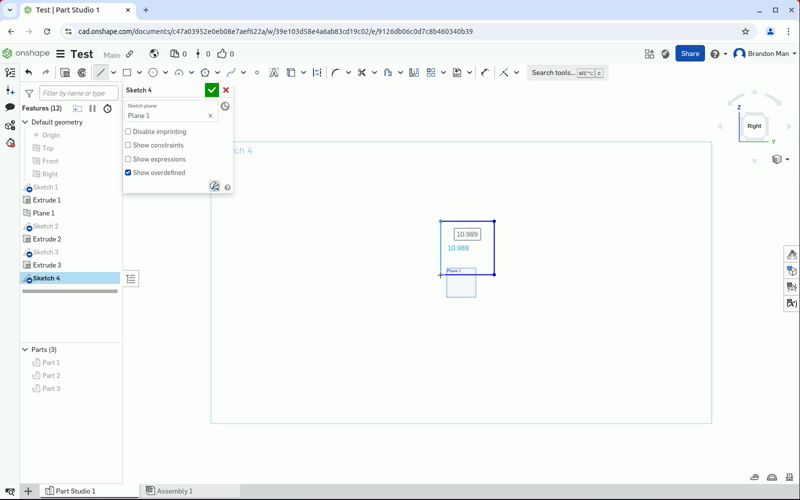
key(esc)
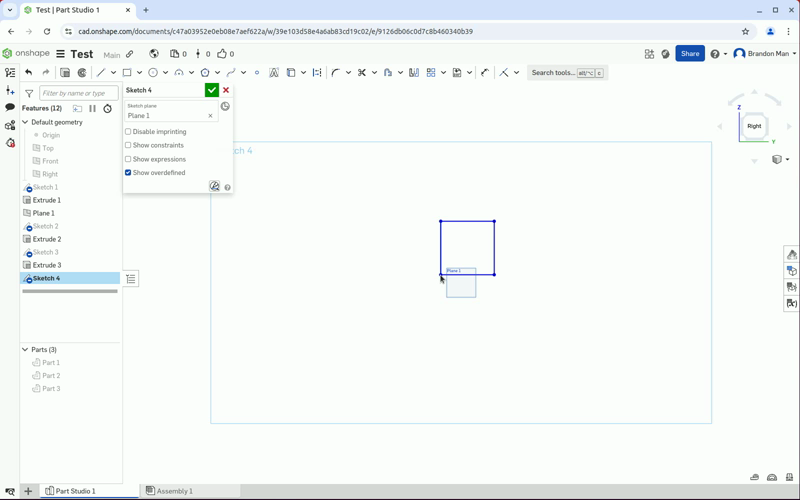
mouse_move(445, 271)
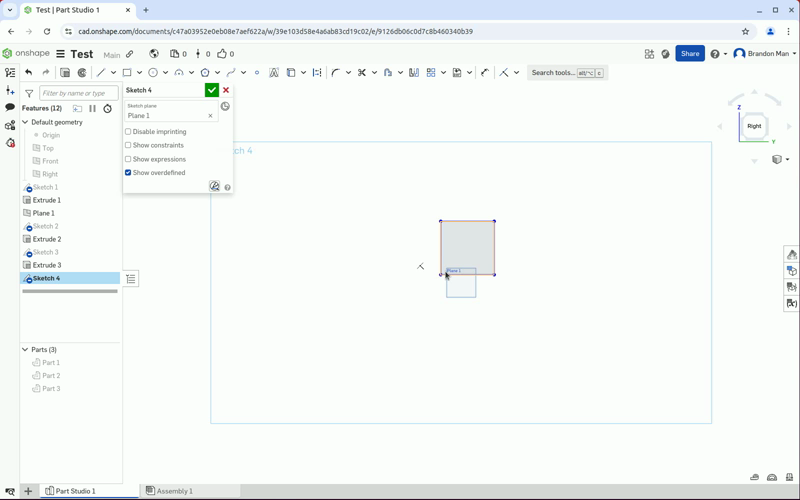
click(445, 271)
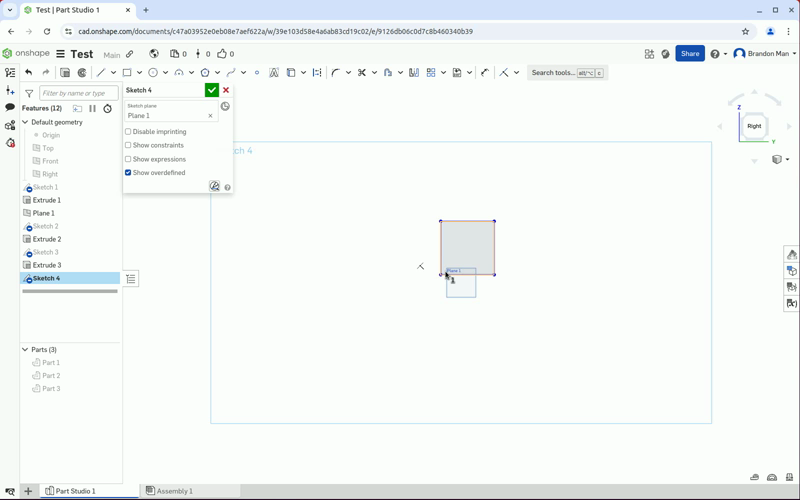
mouse_move(73, 352)
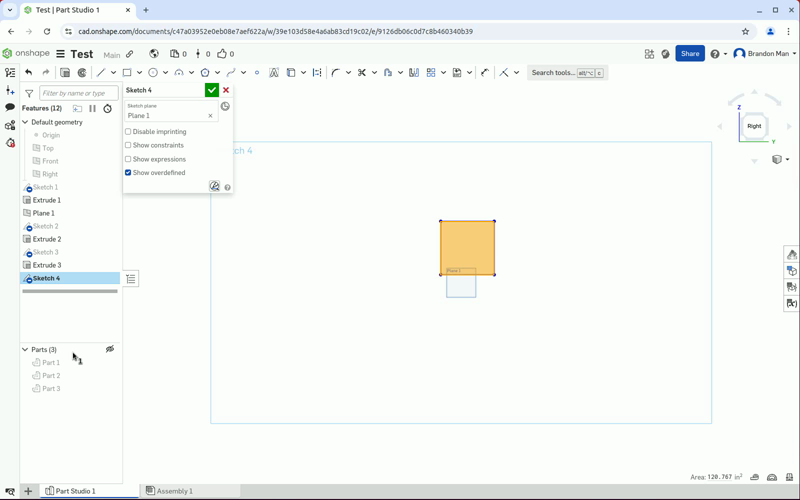
key(shift+y)
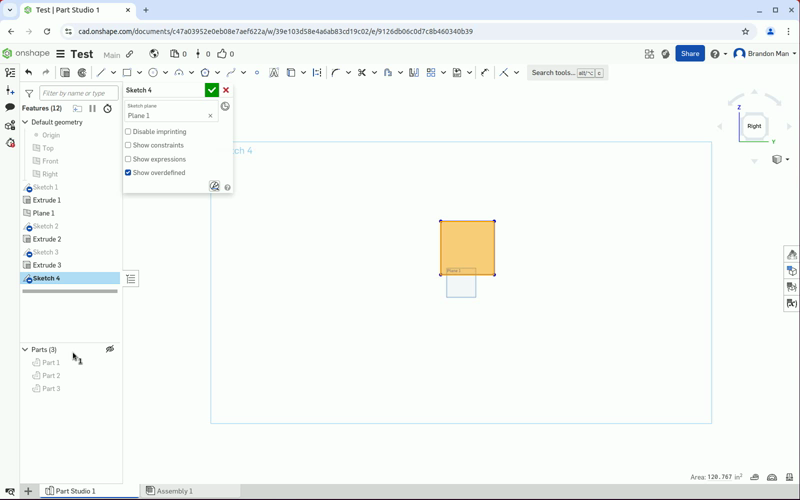
key(shift+e)
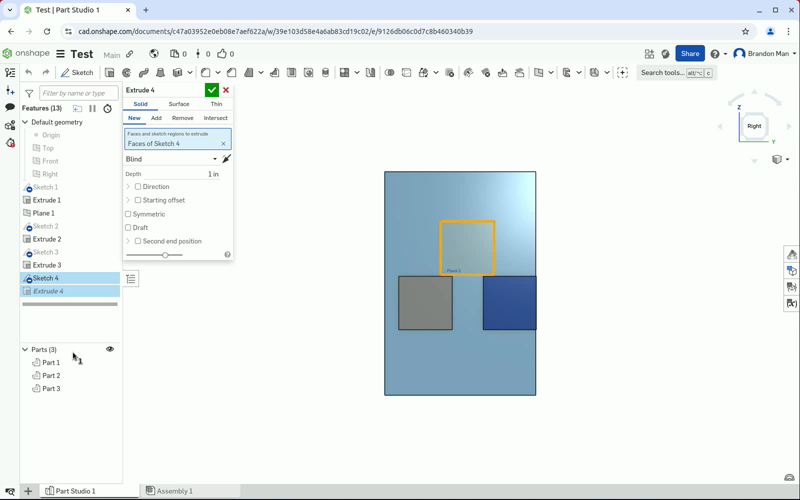
mouse_move(143, 106)
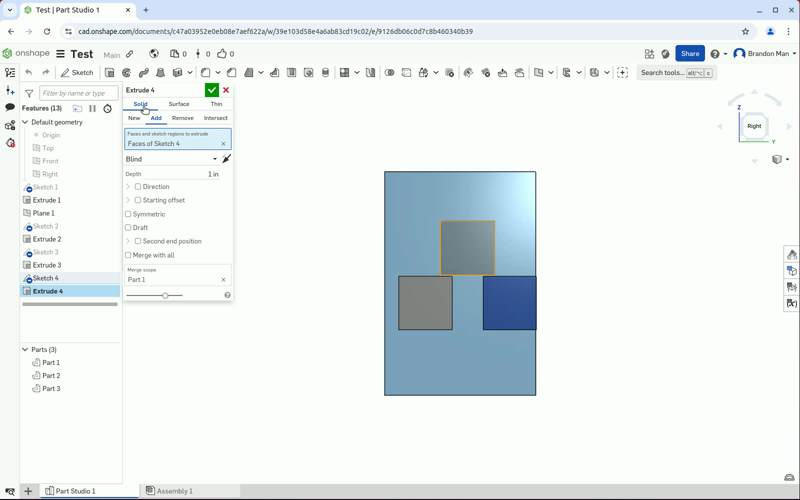
click(143, 106)
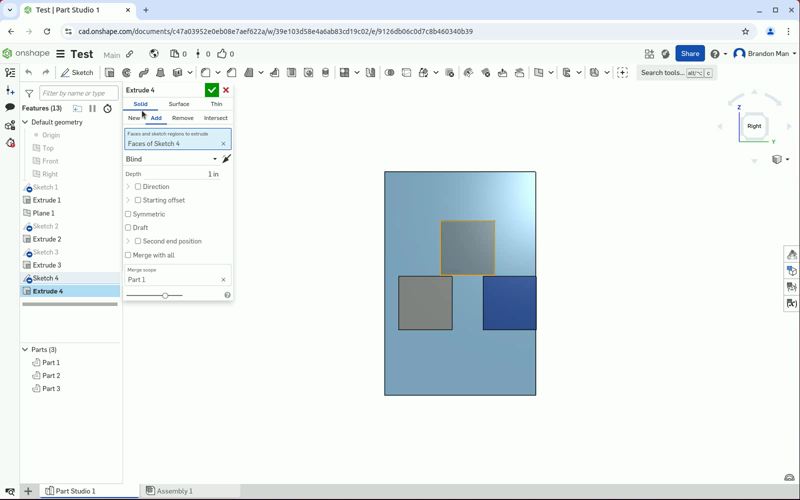
mouse_move(137, 120)
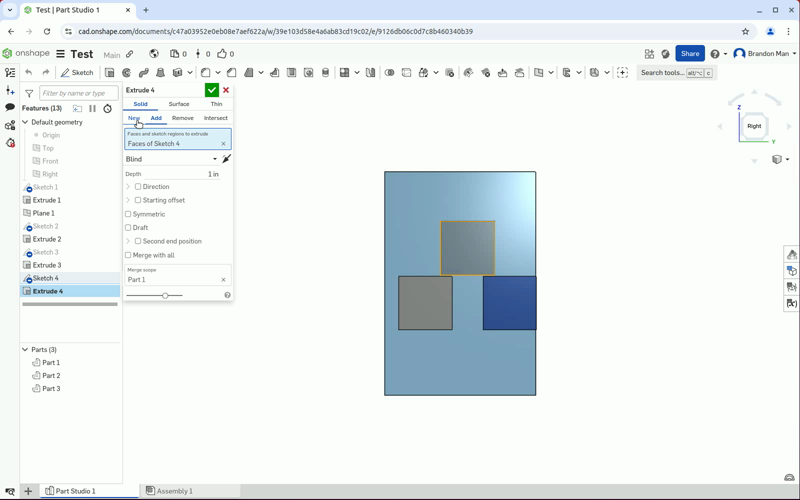
click(137, 120)
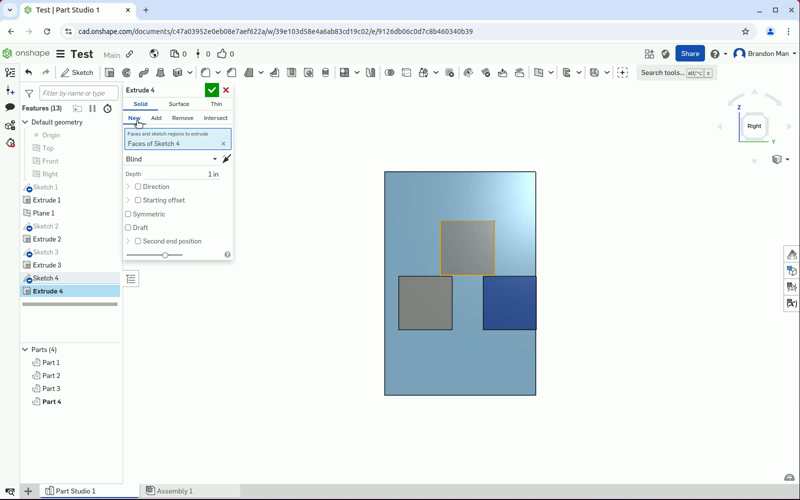
key(tab, 4)
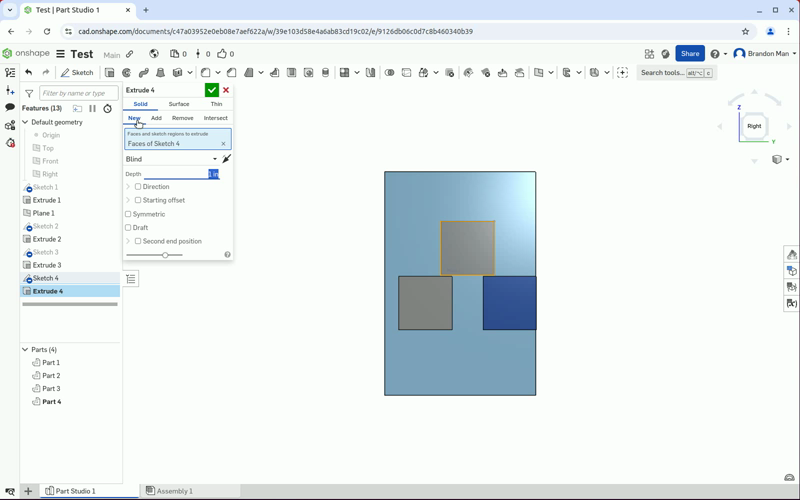
text(0.241)
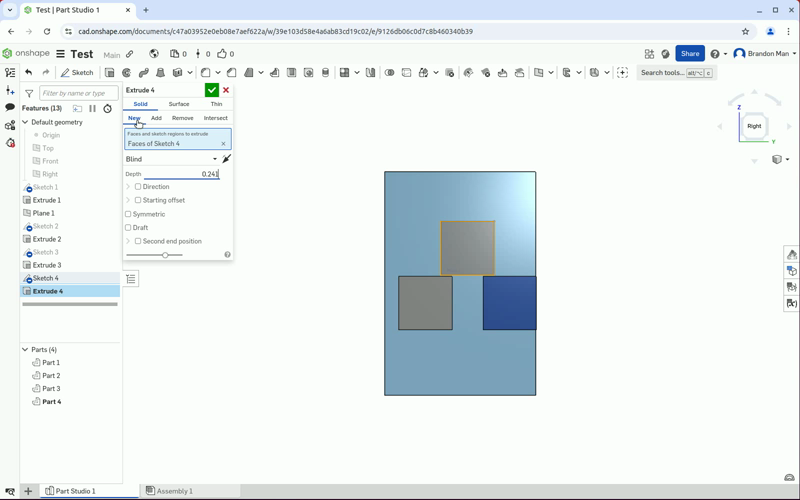
key(enter)
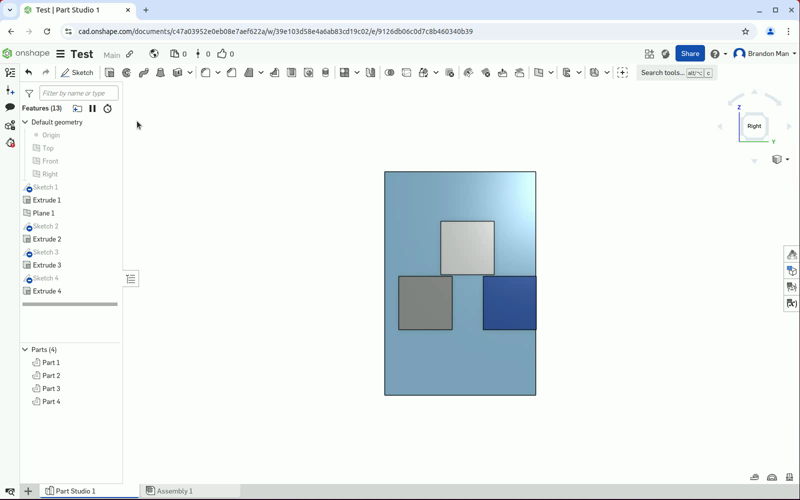
key(shift+h)
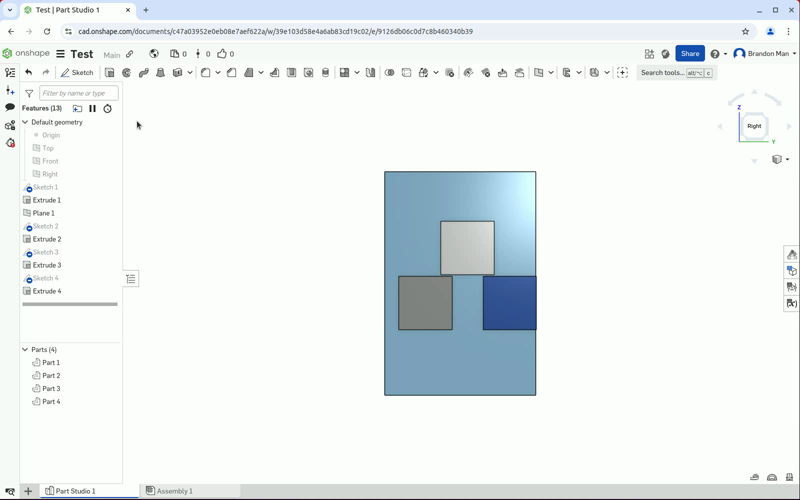
key(shift+h)
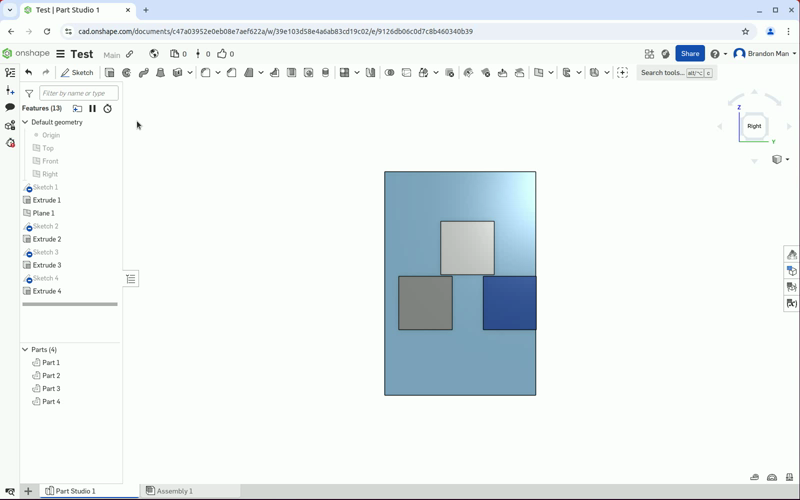
mouse_move(73, 189)
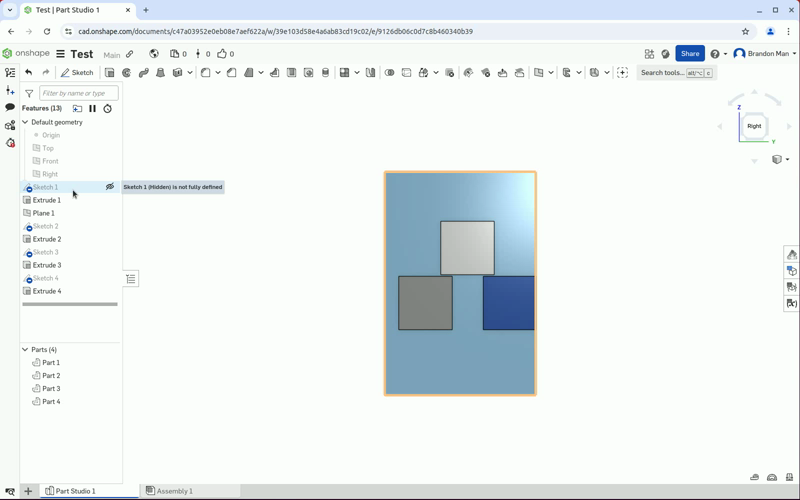
click(73, 189)
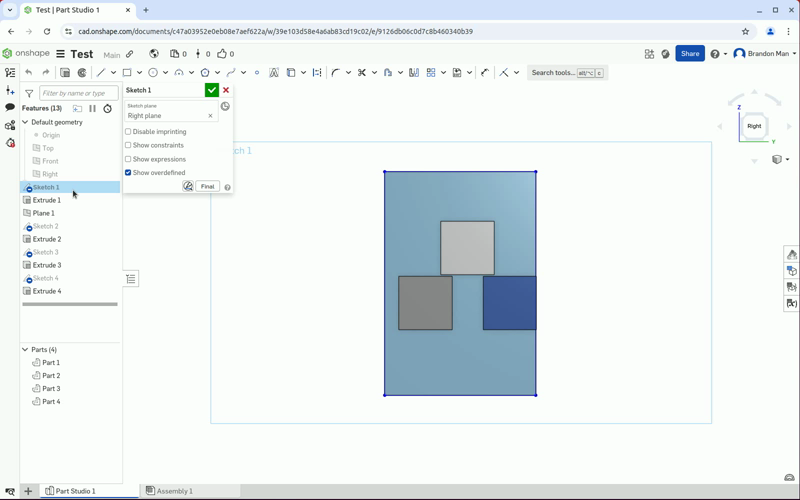
mouse_move(229, 92)
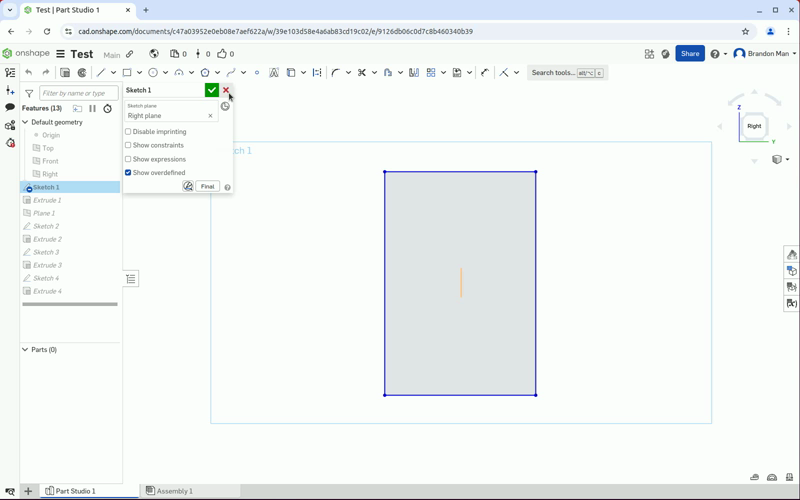
click(229, 92)
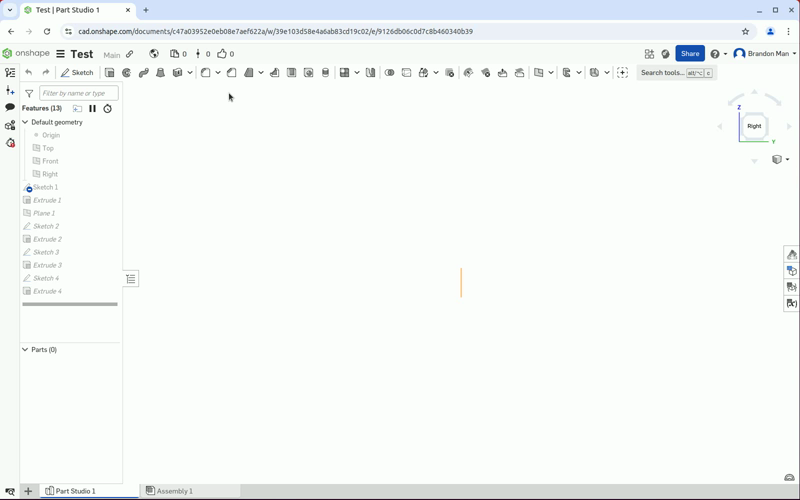
key(shift+s)
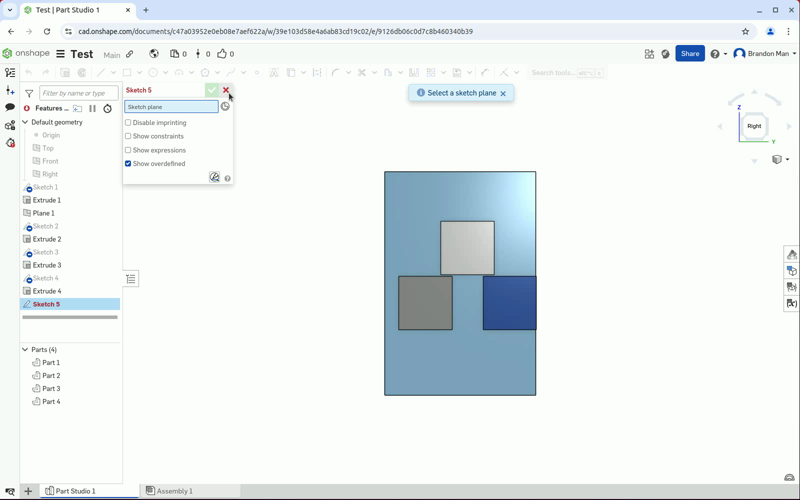
mouse_move(73, 215)
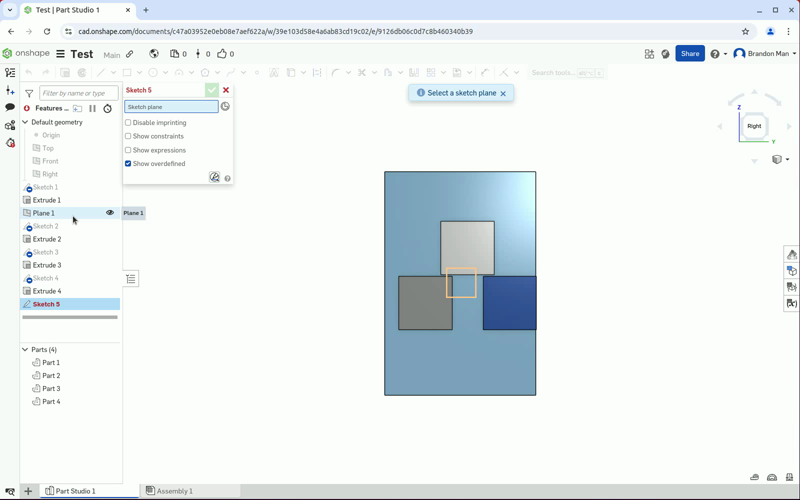
click(73, 215)
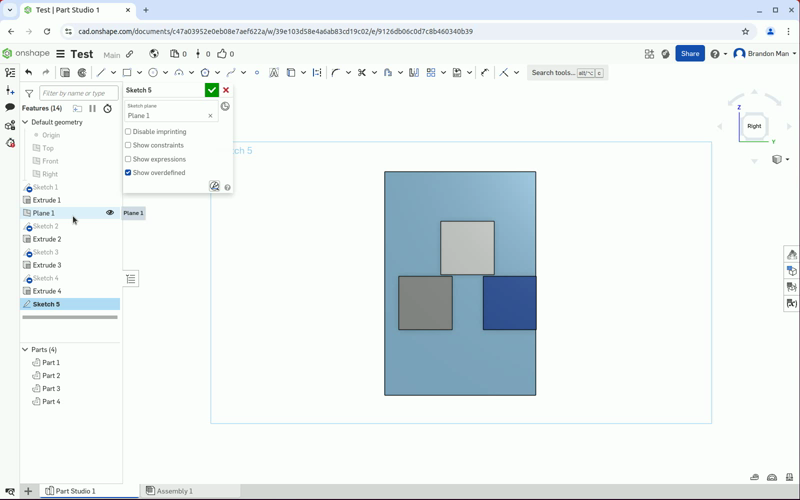
mouse_move(73, 352)
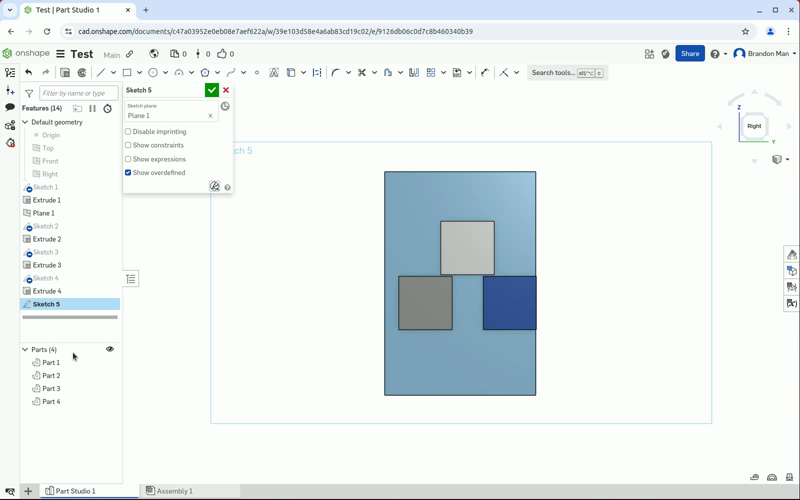
key(y)
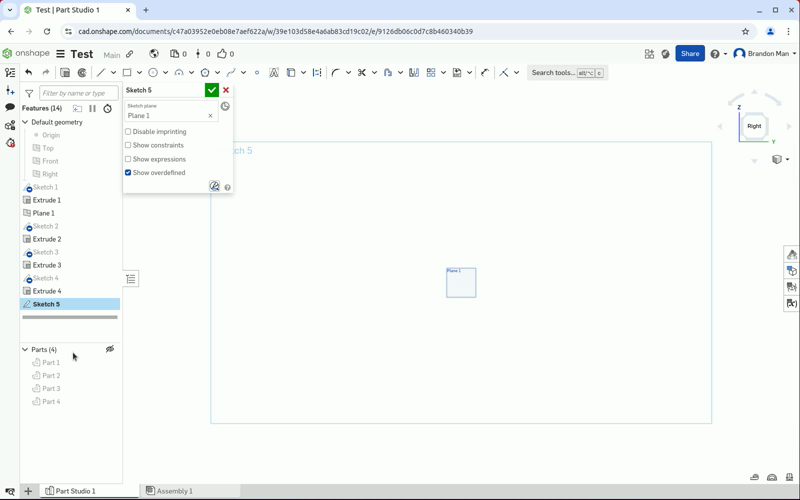
key(l)
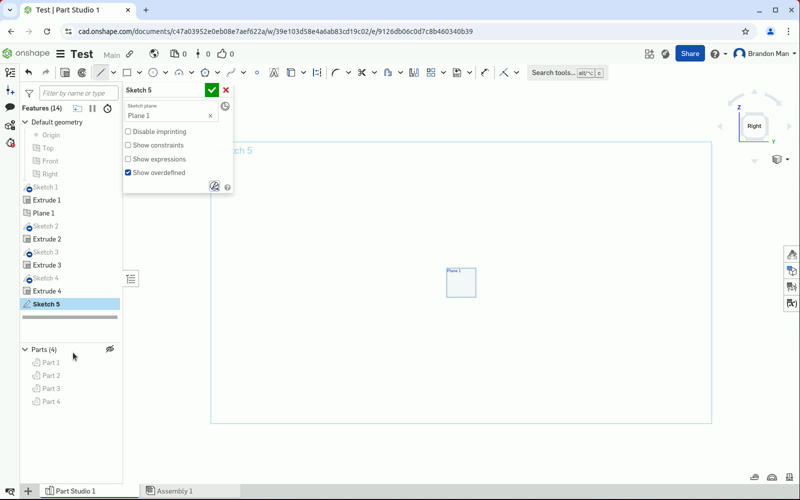
key_down(shift)
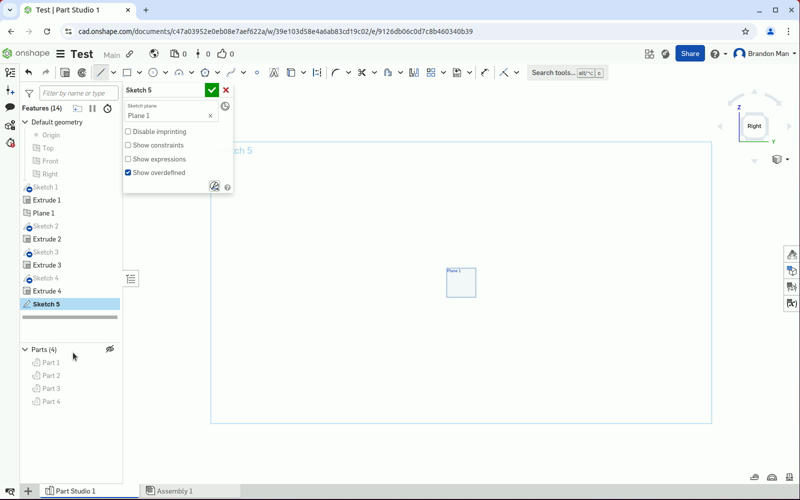
mouse_move(440, 383)
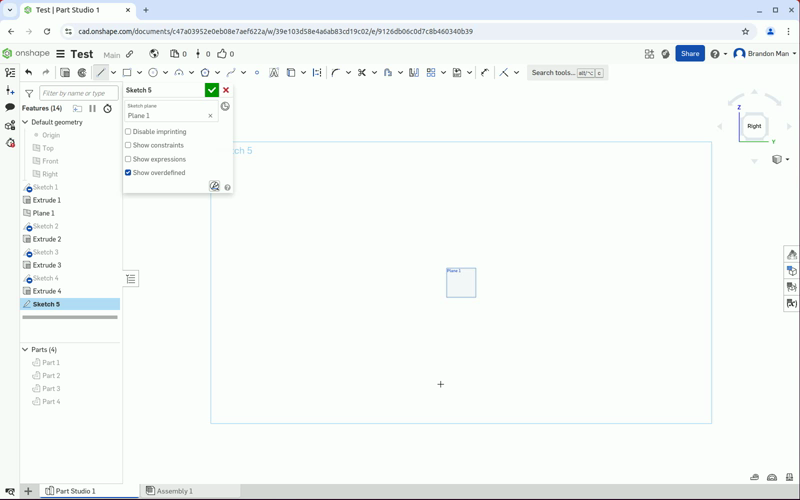
click(440, 383)
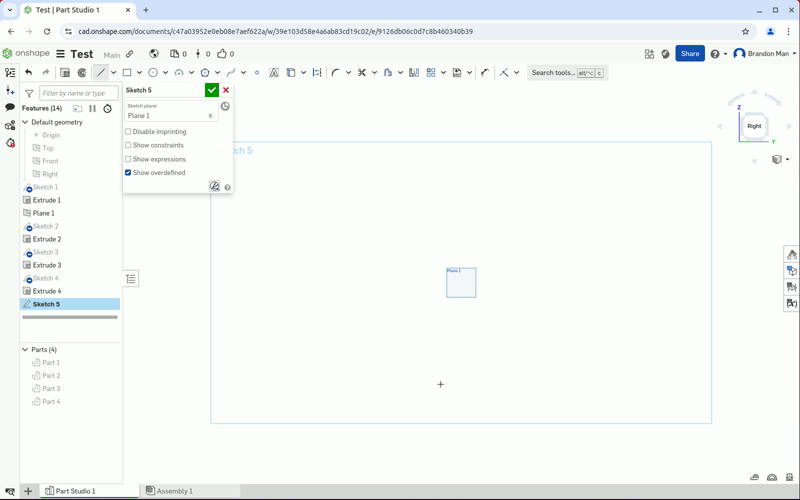
key_up(shift)
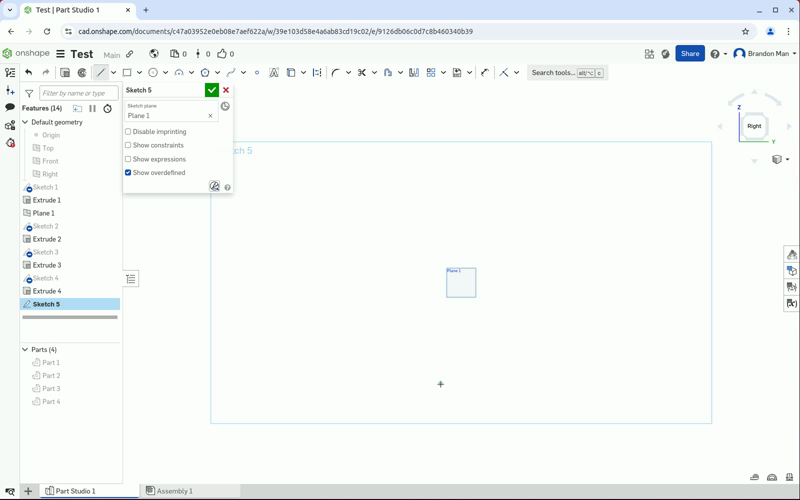
key_down(shift)
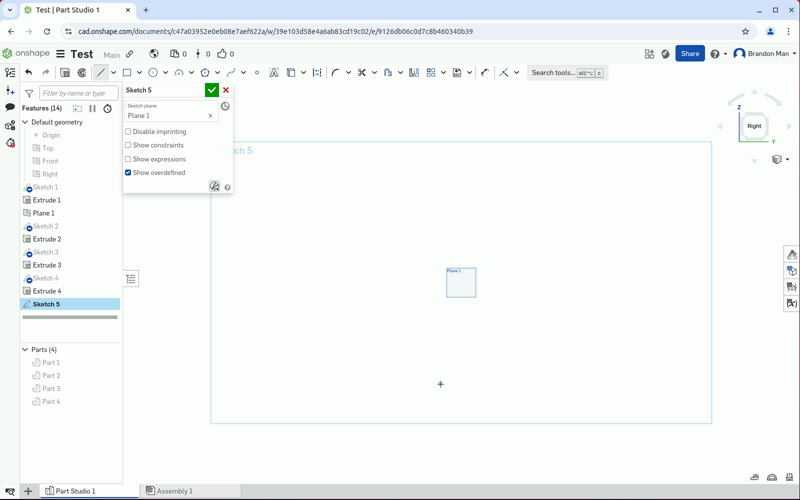
mouse_move(470, 383)
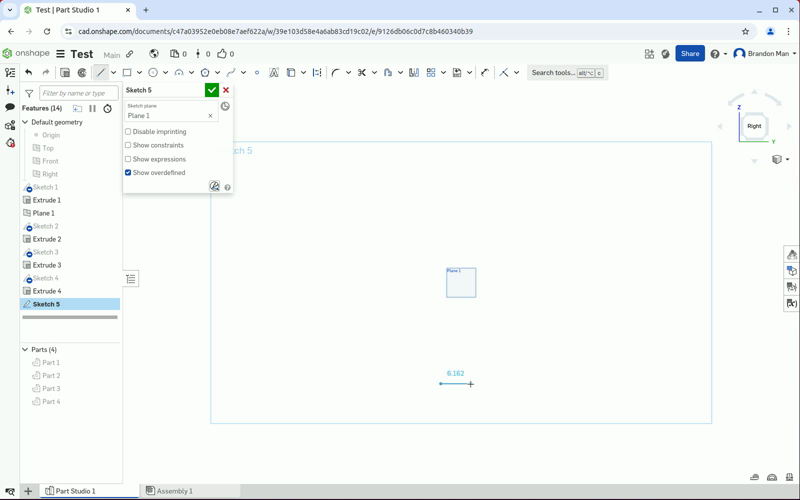
mouse_move(494, 383)
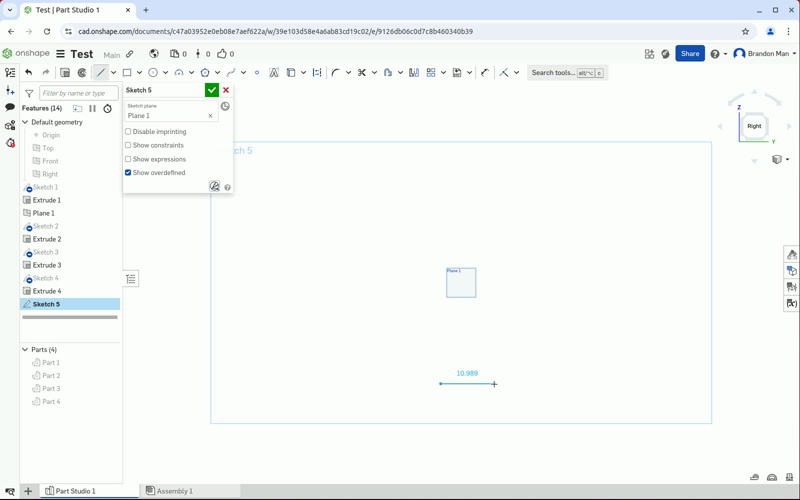
click(494, 383)
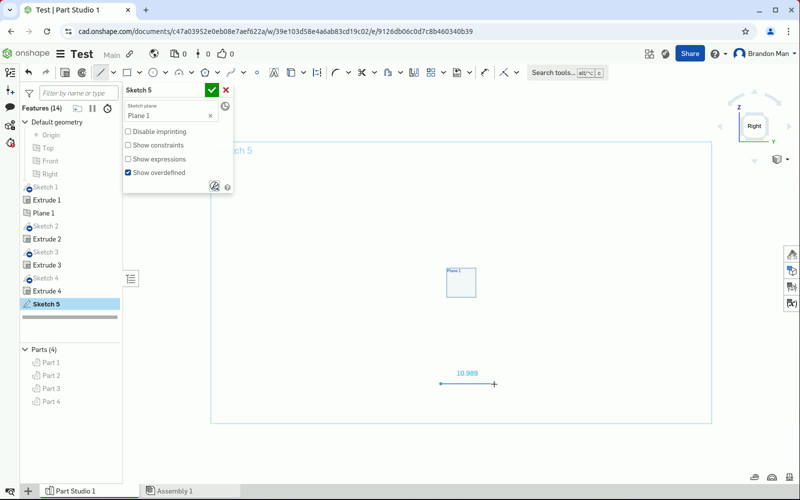
key_up(shift)
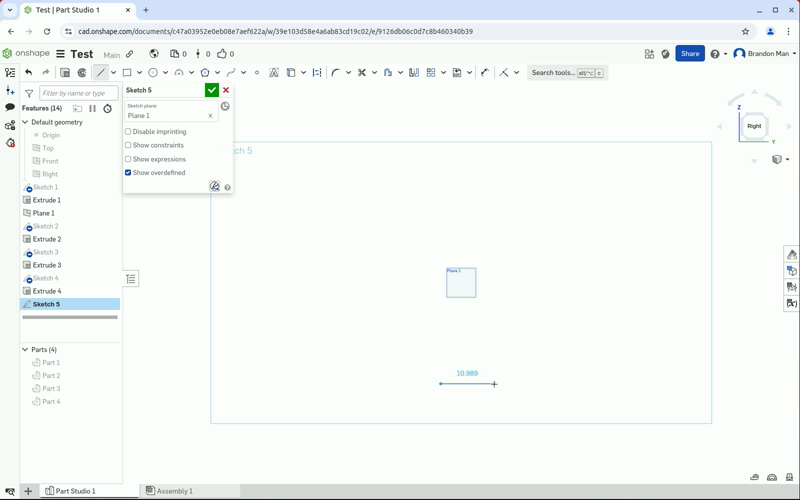
key_down(shift)
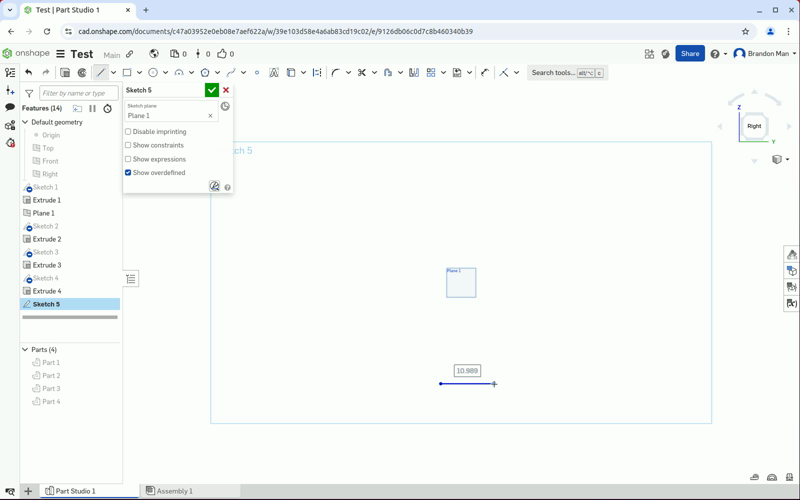
mouse_move(524, 383)
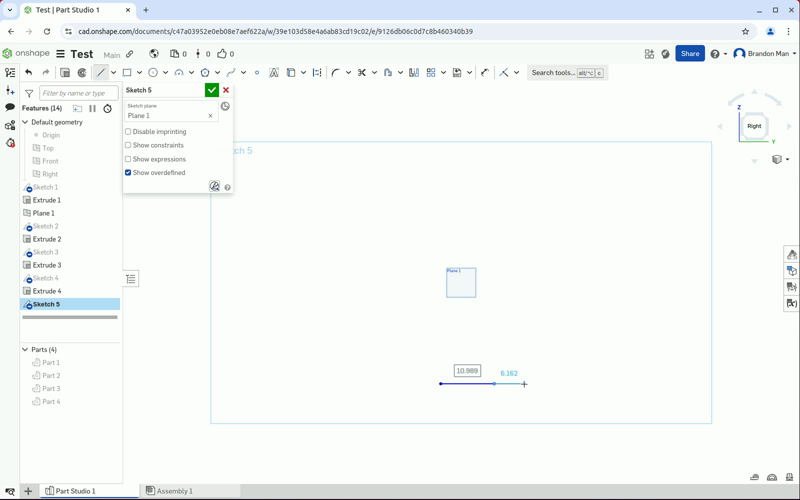
mouse_move(494, 330)
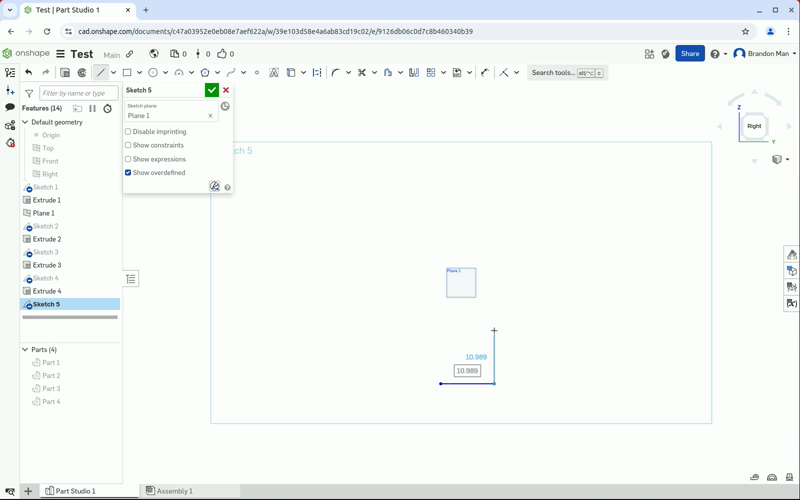
click(494, 330)
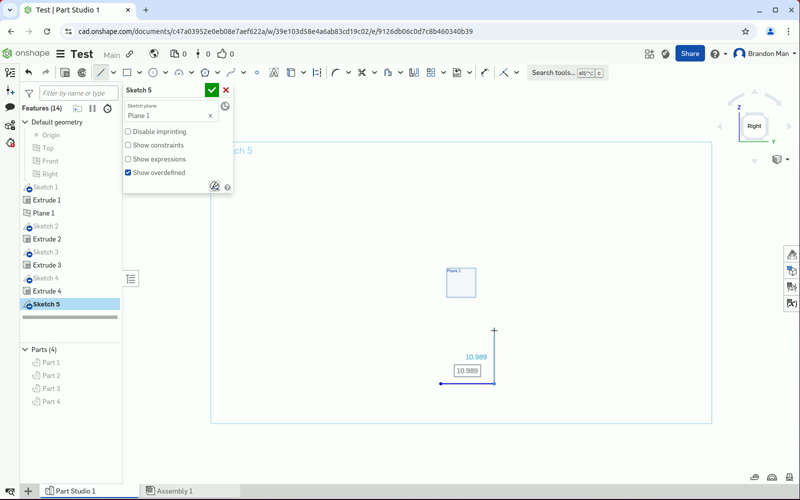
key_up(shift)
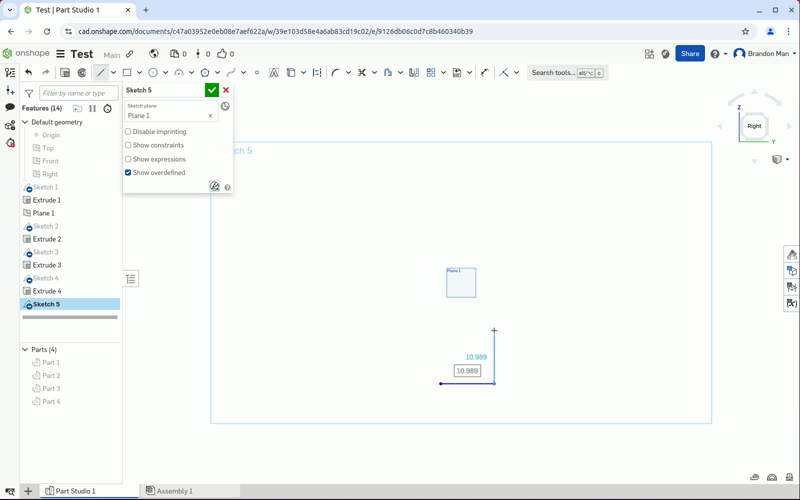
key_down(shift)
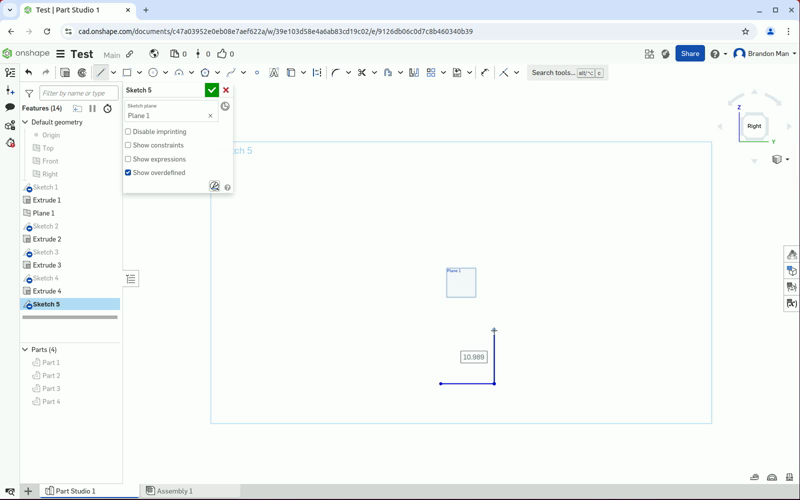
mouse_move(524, 330)
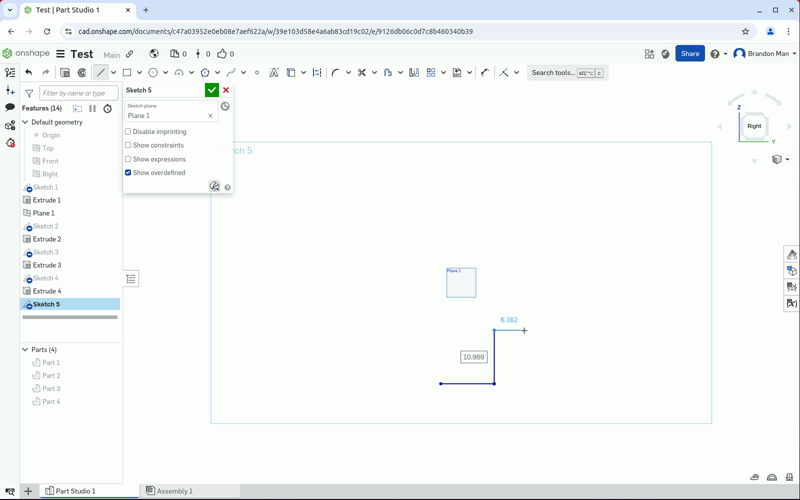
mouse_move(440, 330)
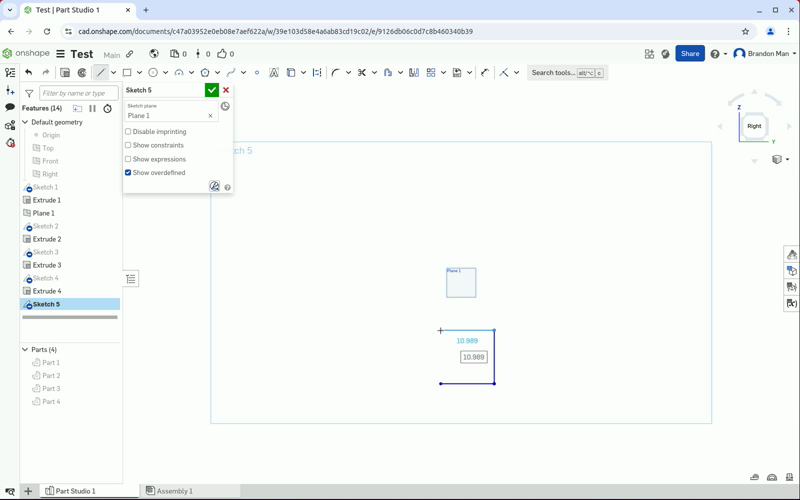
click(440, 330)
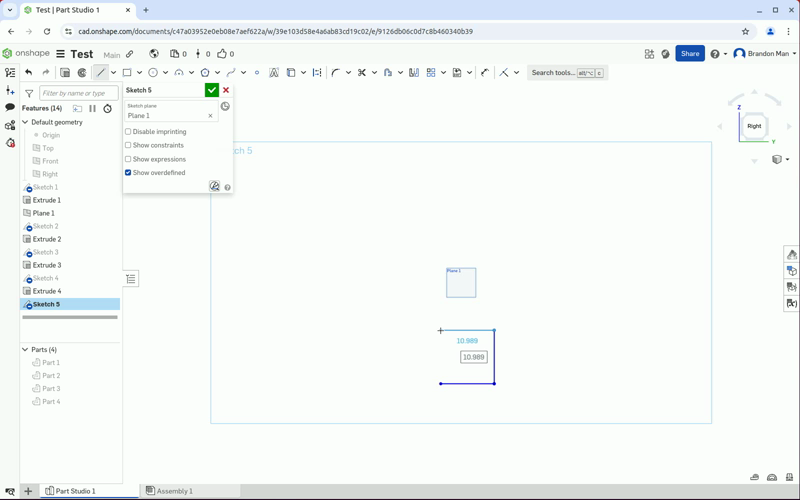
key_up(shift)
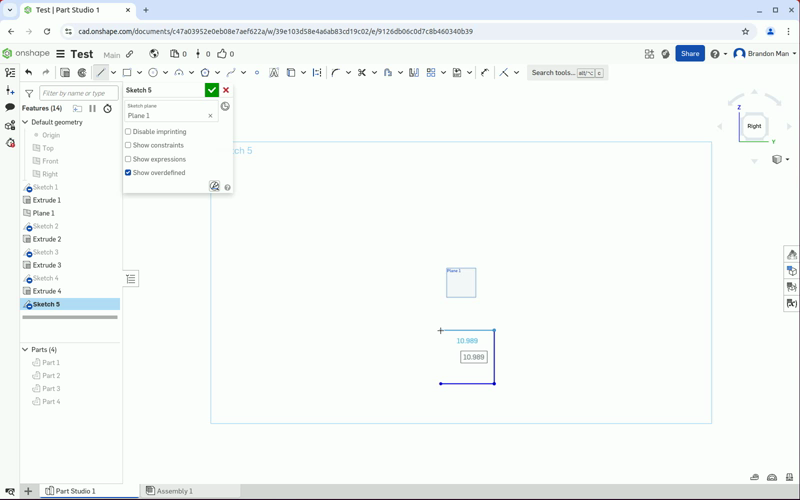
mouse_move(470, 330)
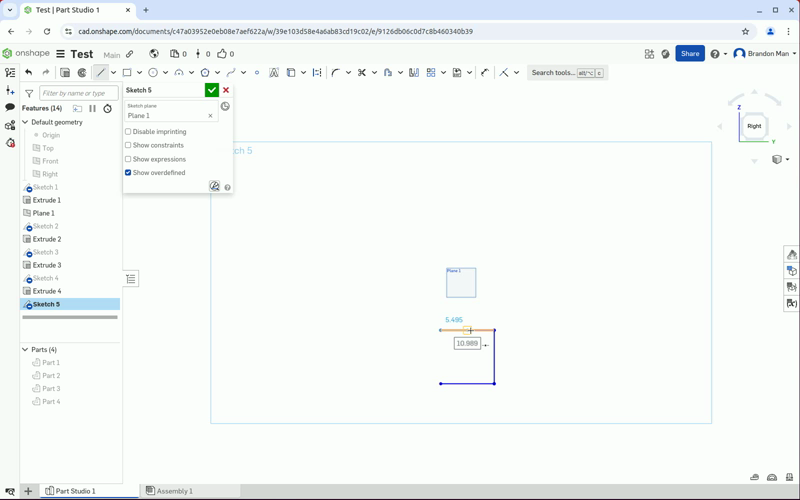
key_down(shift)
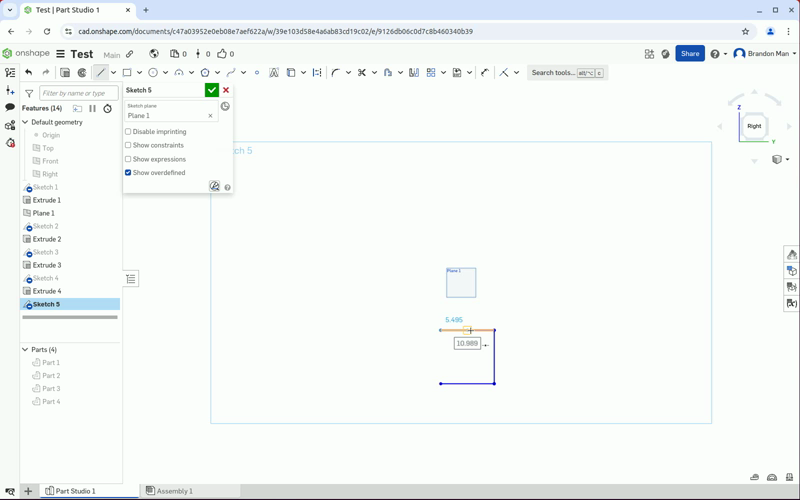
mouse_move(440, 383)
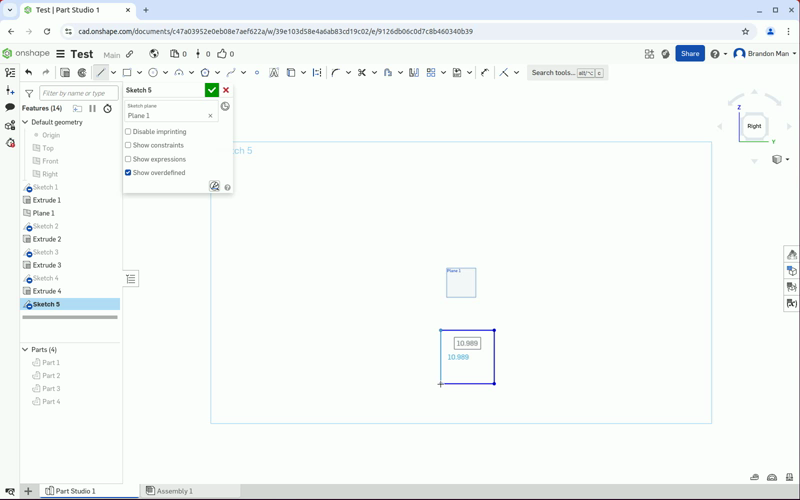
key_up(shift)
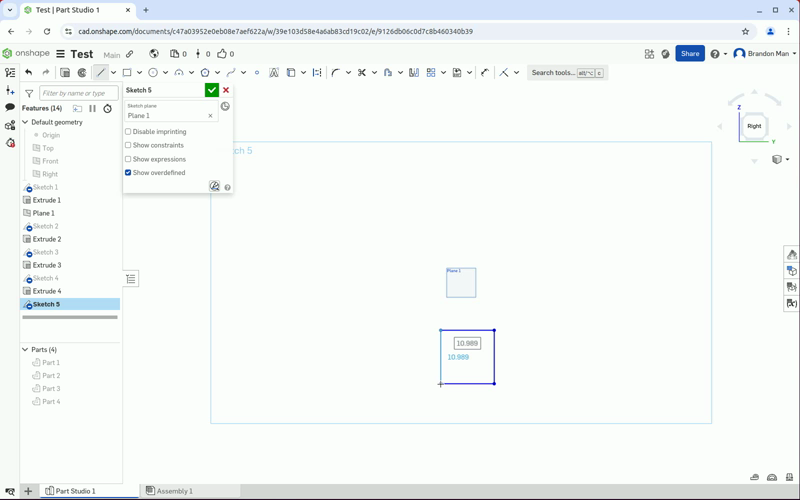
click(440, 383)
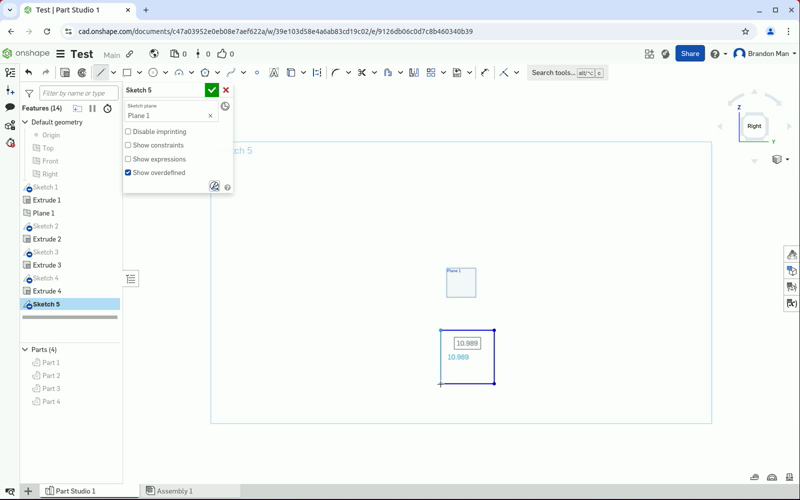
key(esc)
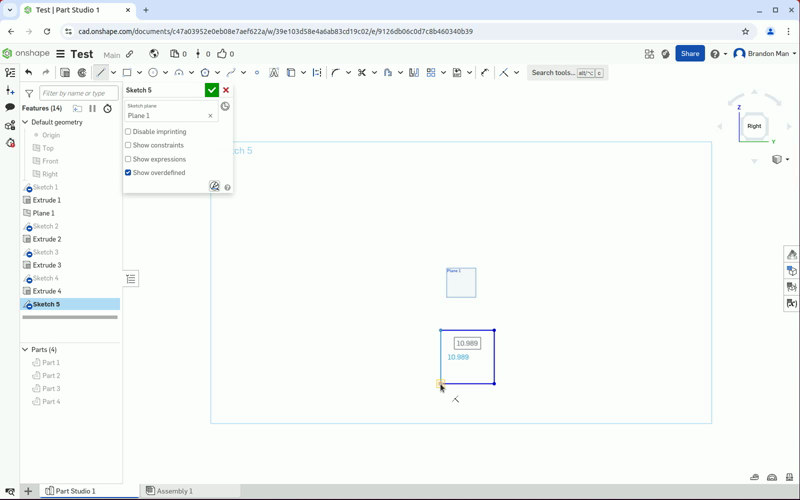
mouse_move(475, 364)
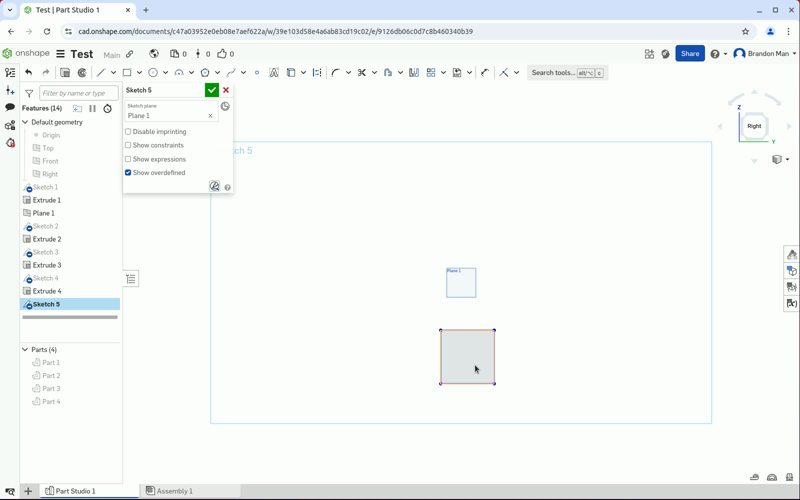
click(475, 364)
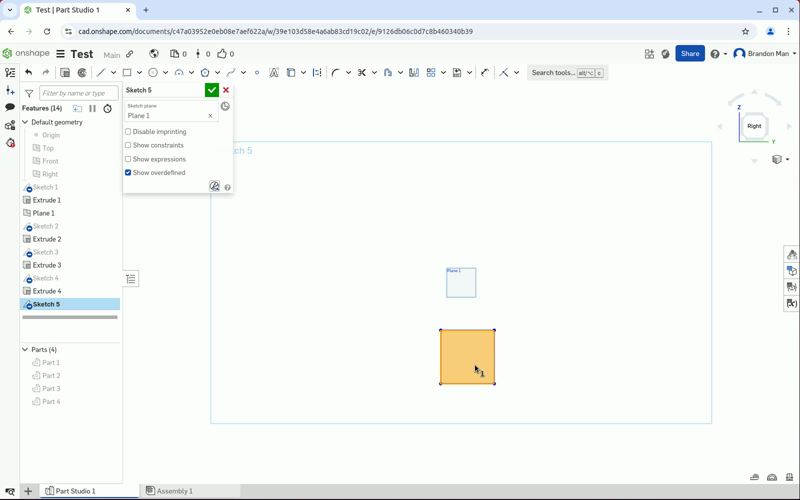
mouse_move(73, 352)
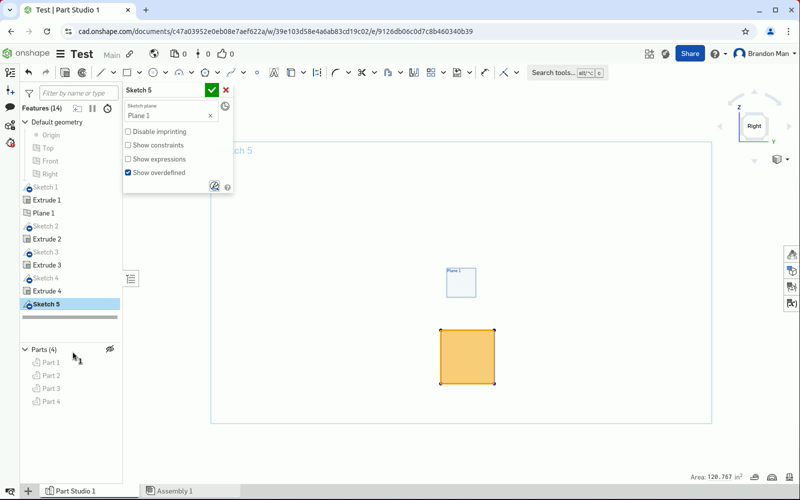
key(shift+y)
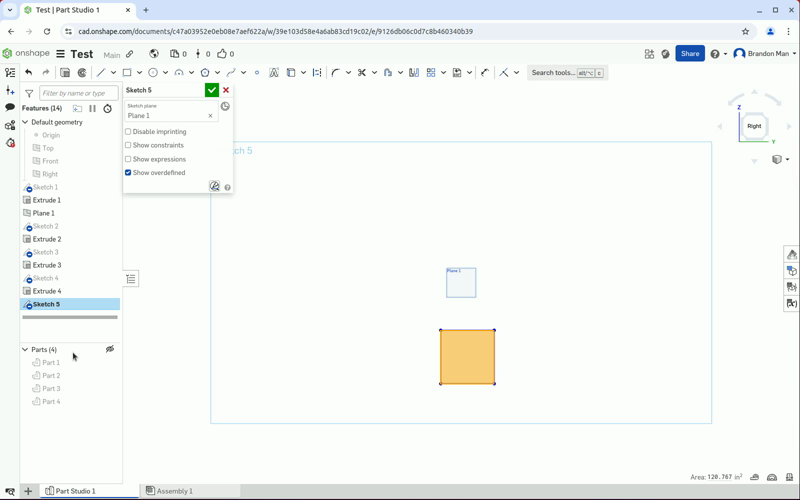
key(shift+e)
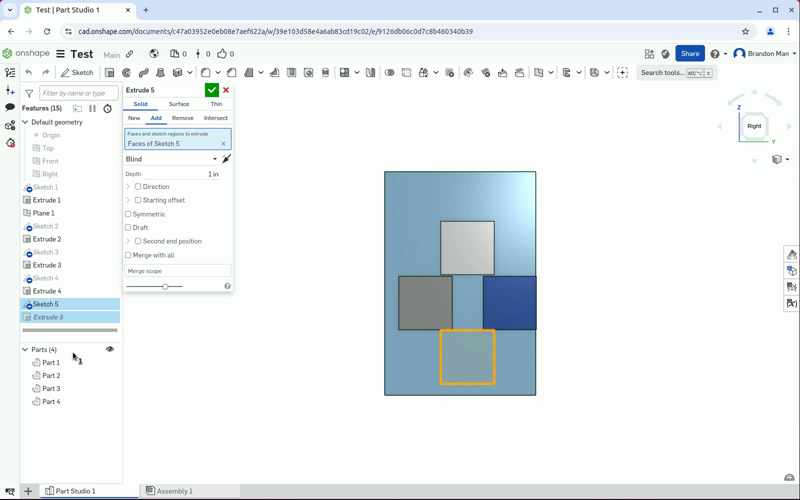
mouse_move(143, 106)
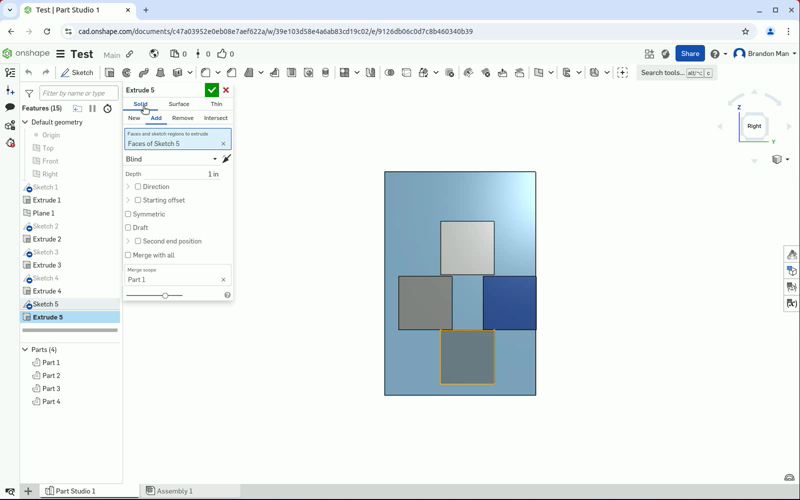
click(143, 106)
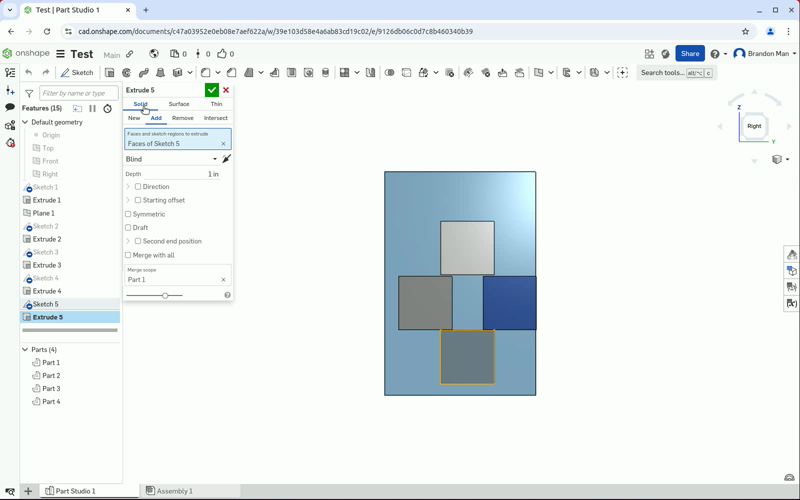
mouse_move(137, 120)
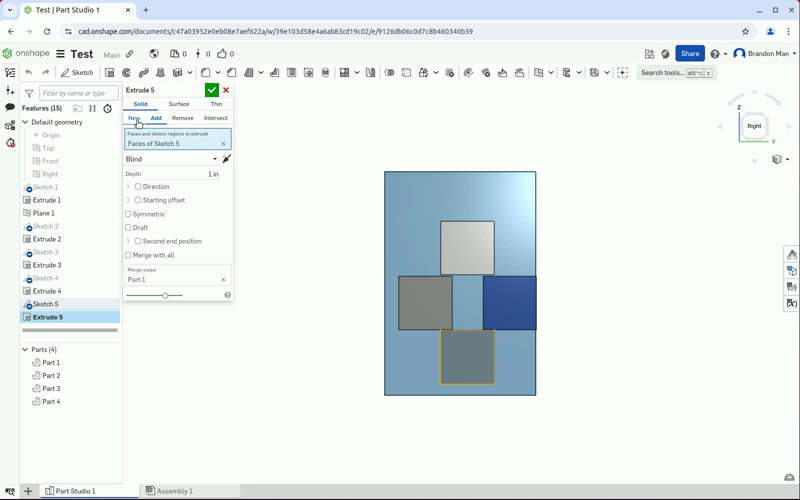
click(137, 120)
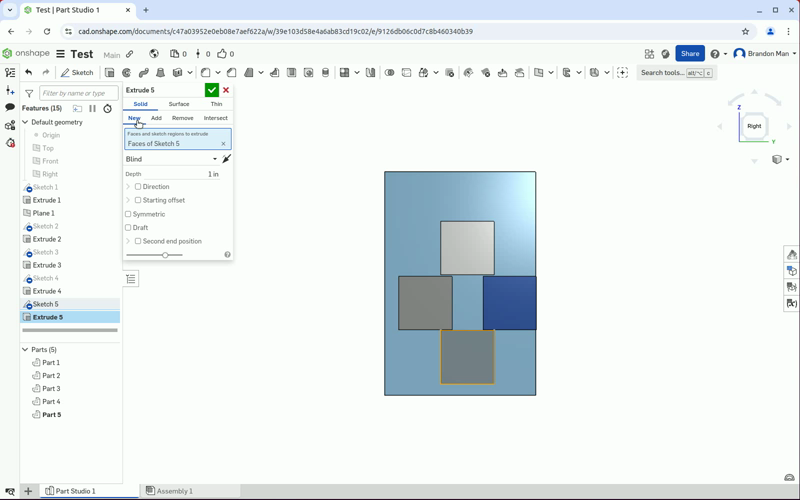
key(tab, 4)
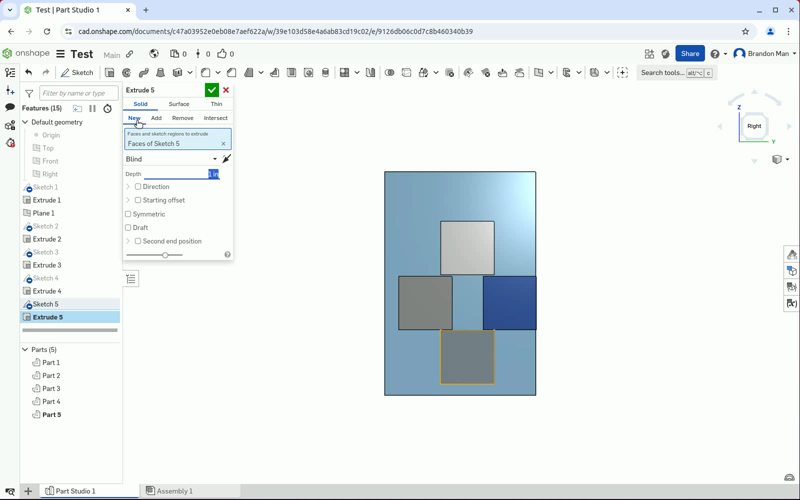
text(0.241)
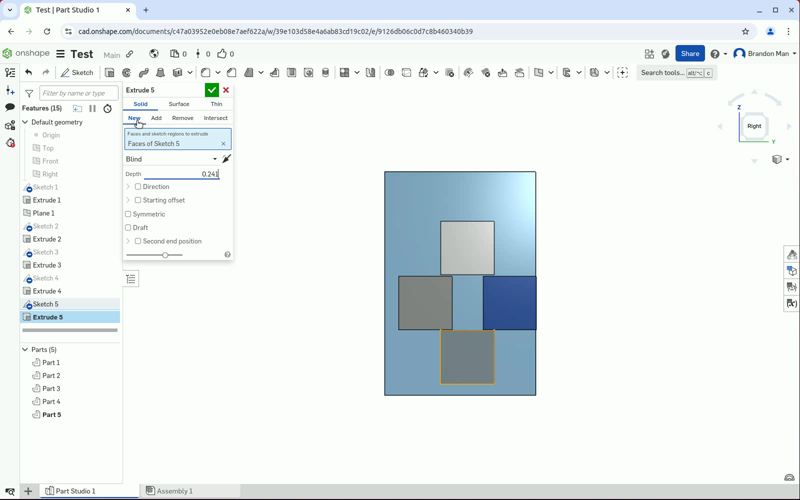
key(enter)
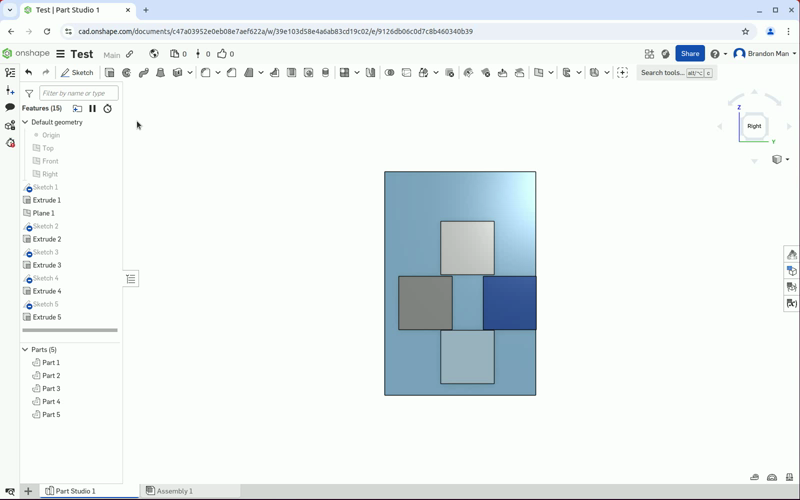
key(shift+h)
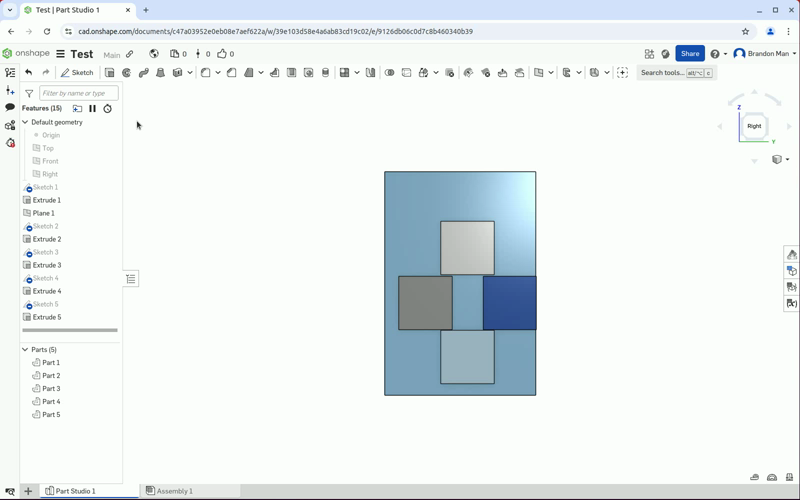
key(shift+h)
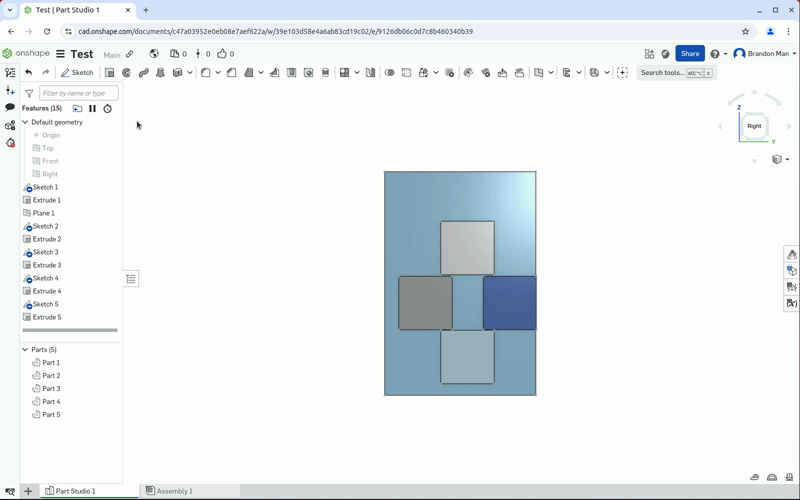
key(shift+7)
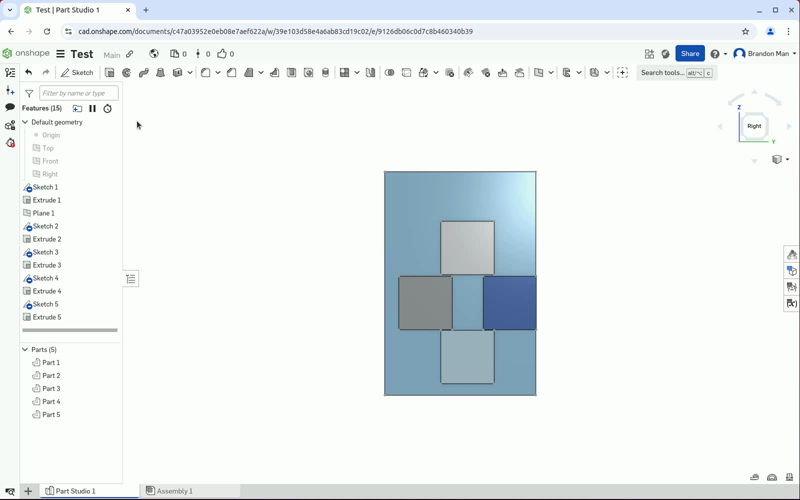
key(right, 2)
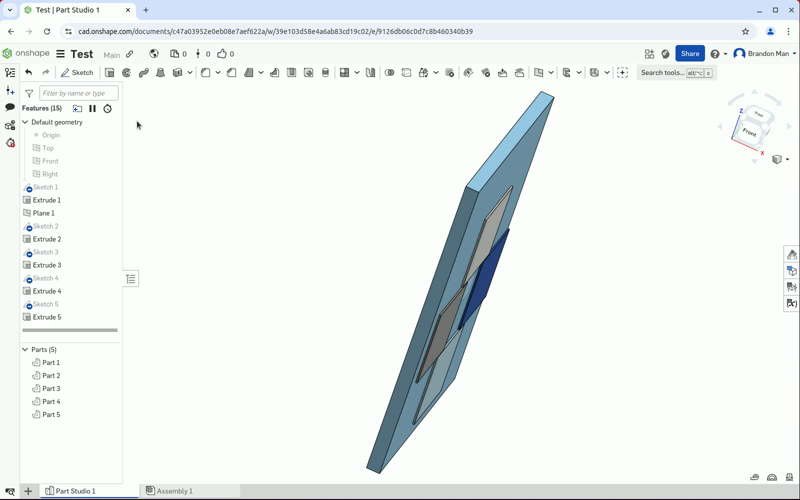
key(down, 2)
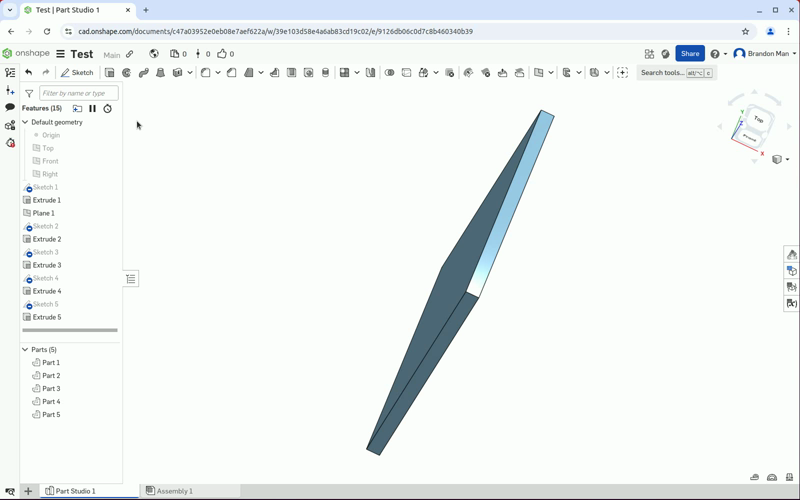
key(up, 2)
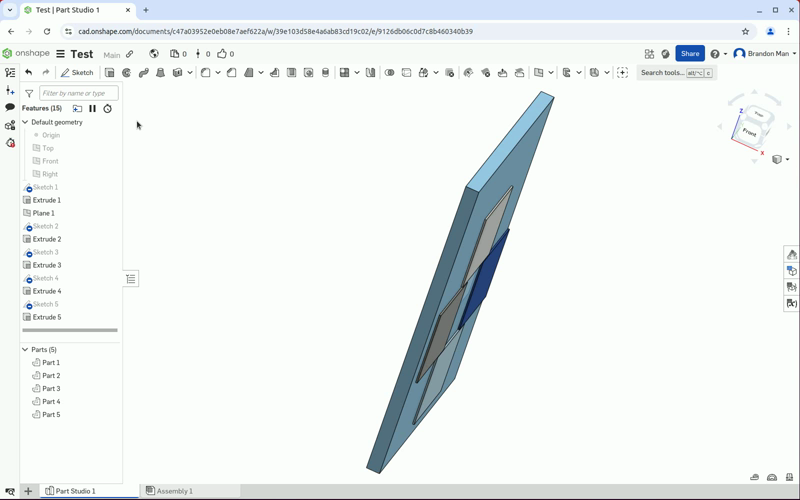
key(left, 2)
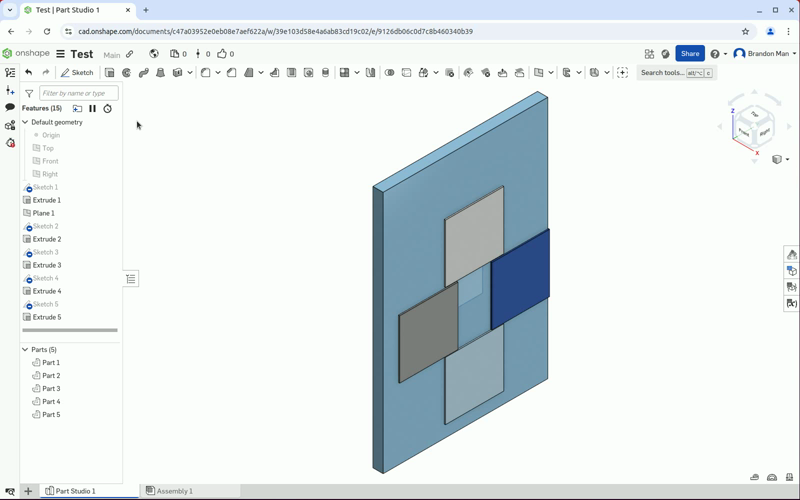
mouse_move(73, 189)
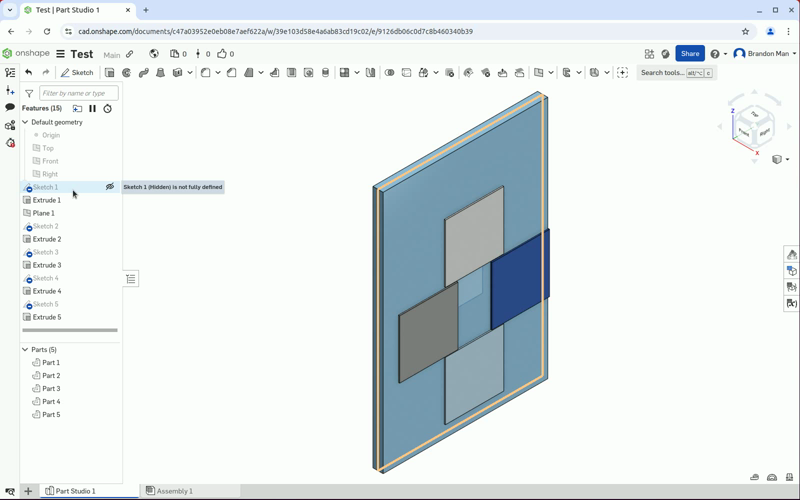
click(73, 189)